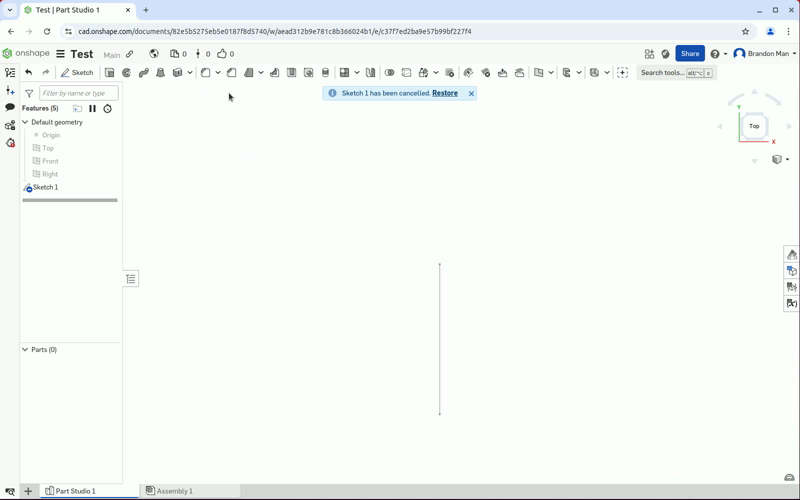
key(shift+h)
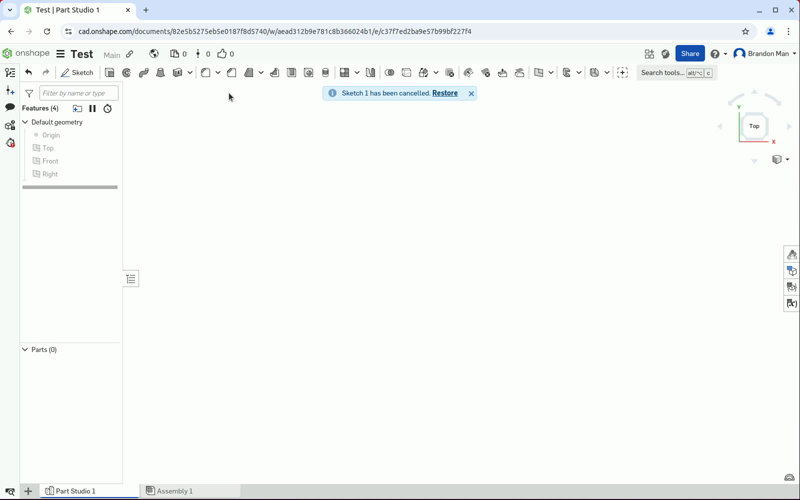
mouse_move(73, 352)
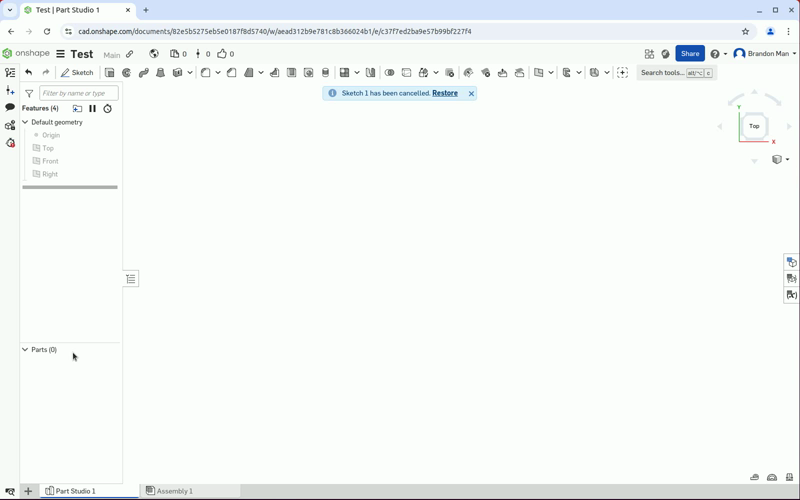
key(y)
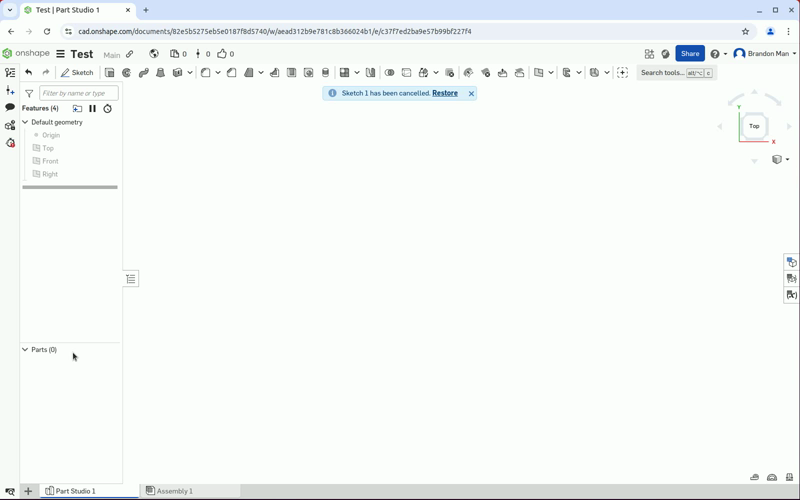
key(shift+p)
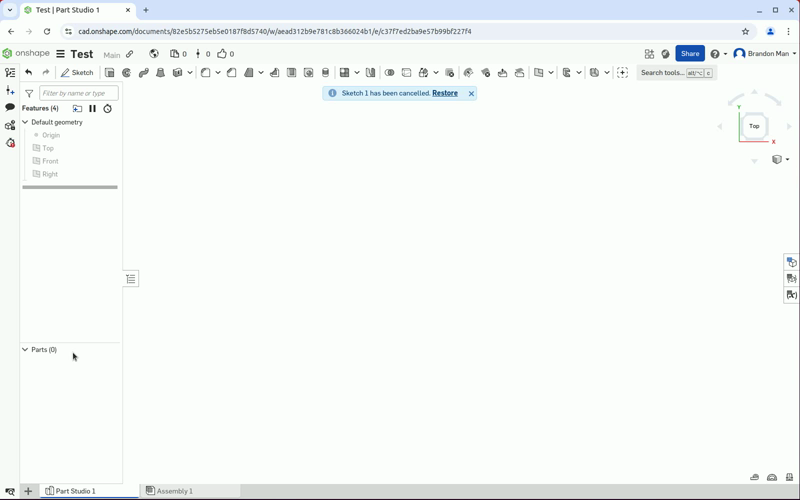
key(space)
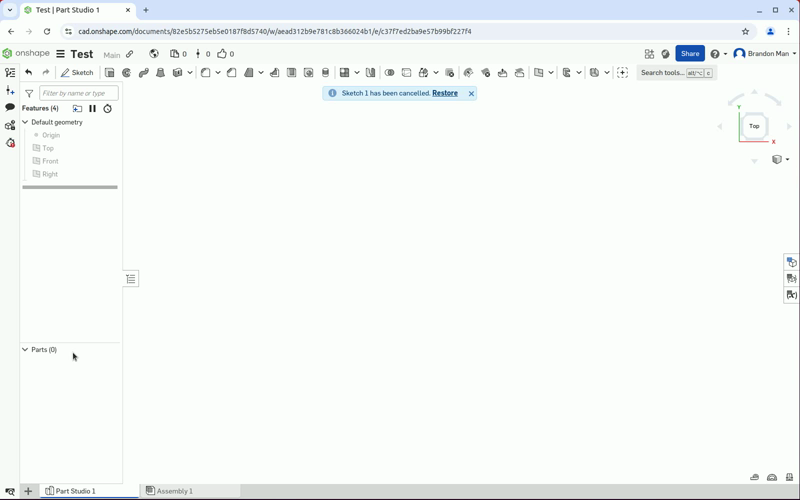
key_down(shift)
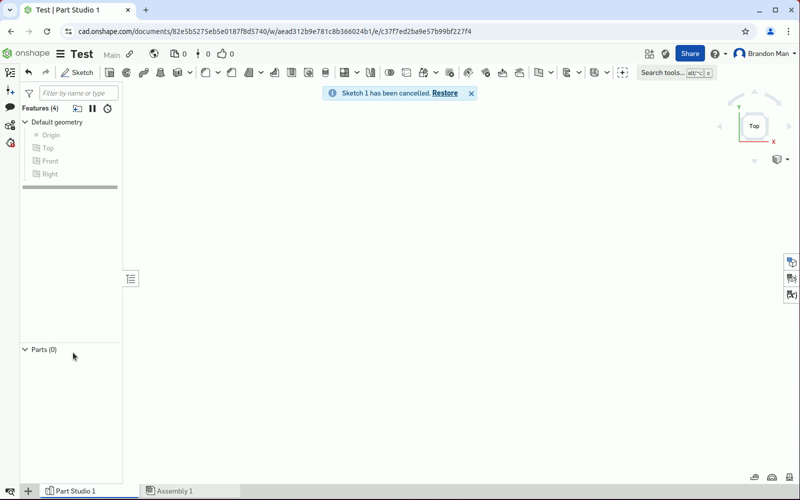
key(up)
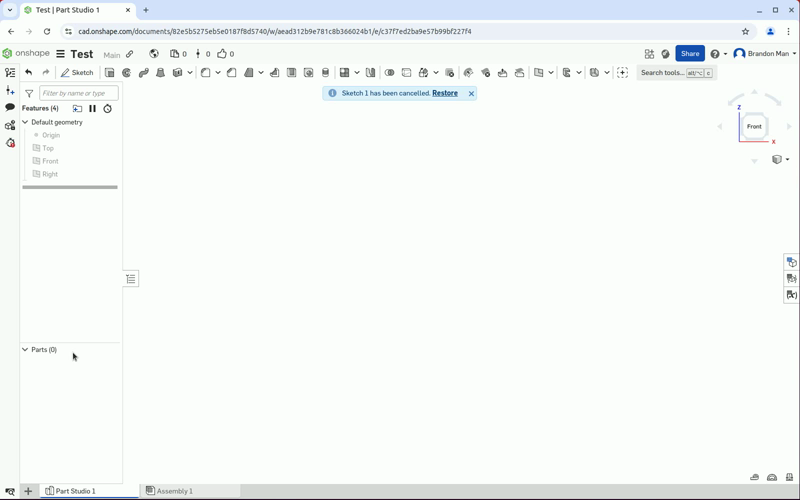
key_up(shift)
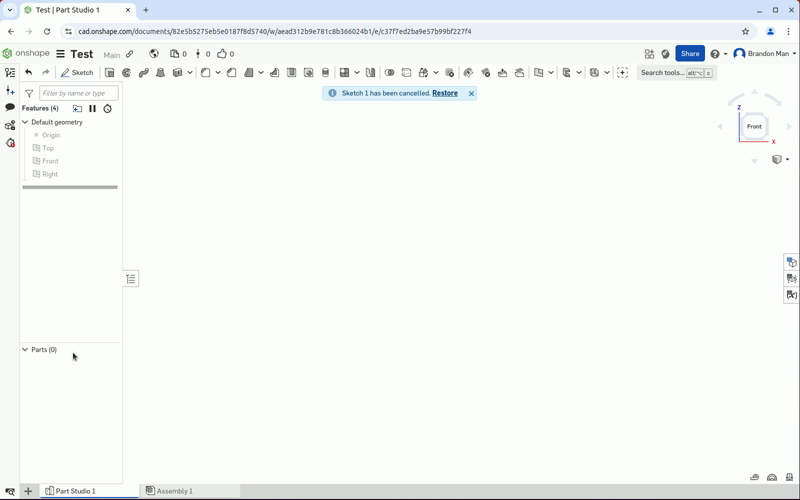
key(space)
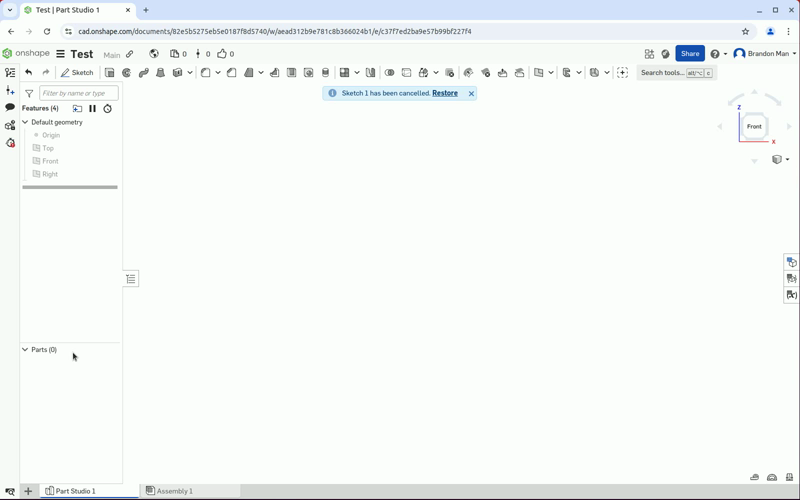
key_down(shift)
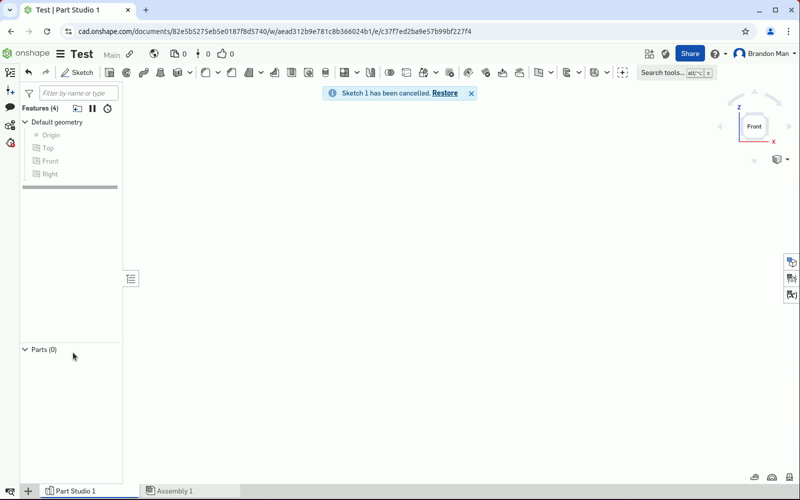
key(left)
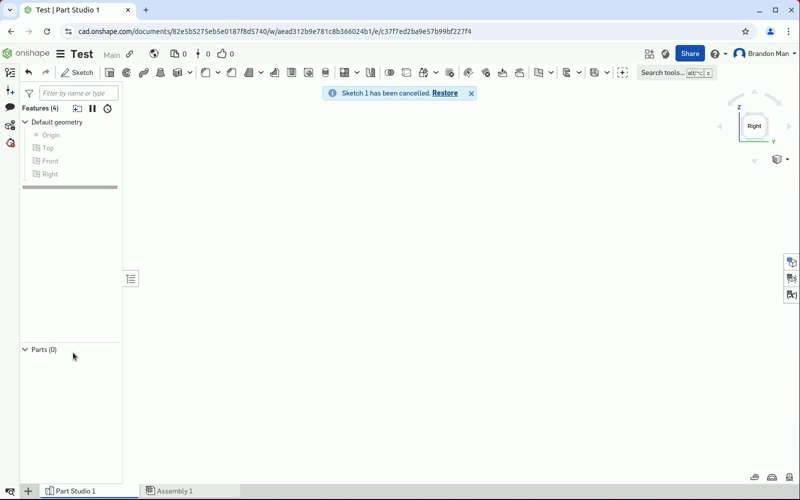
key_up(shift)
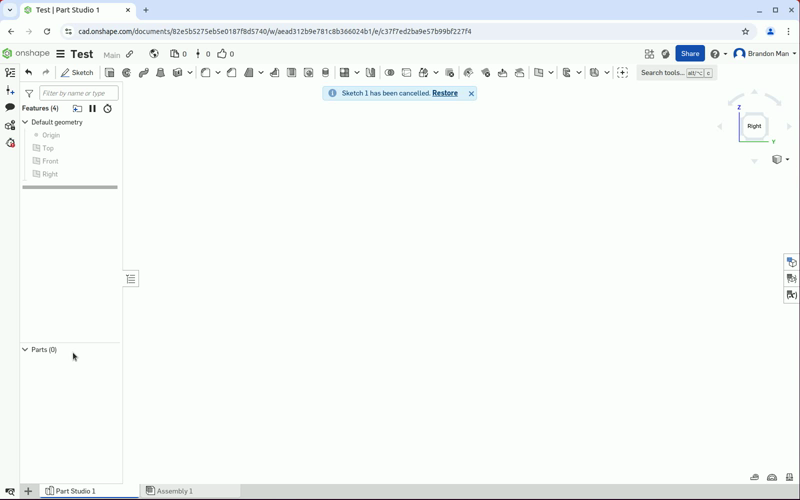
mouse_move(73, 352)
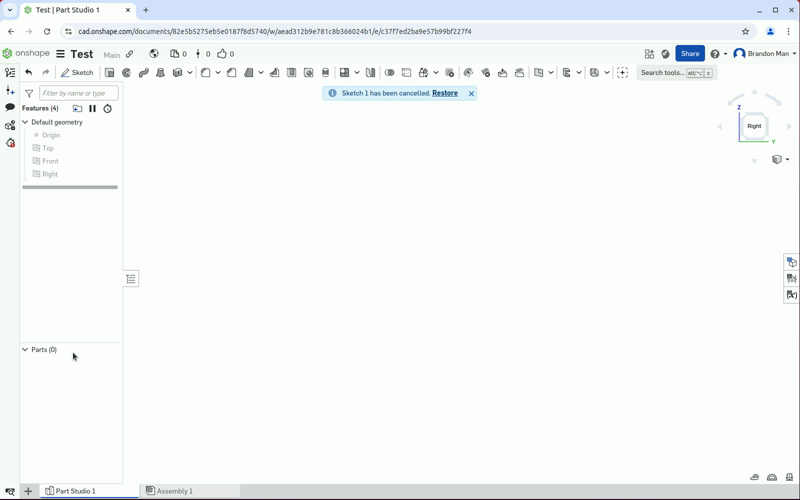
key(shift+y)
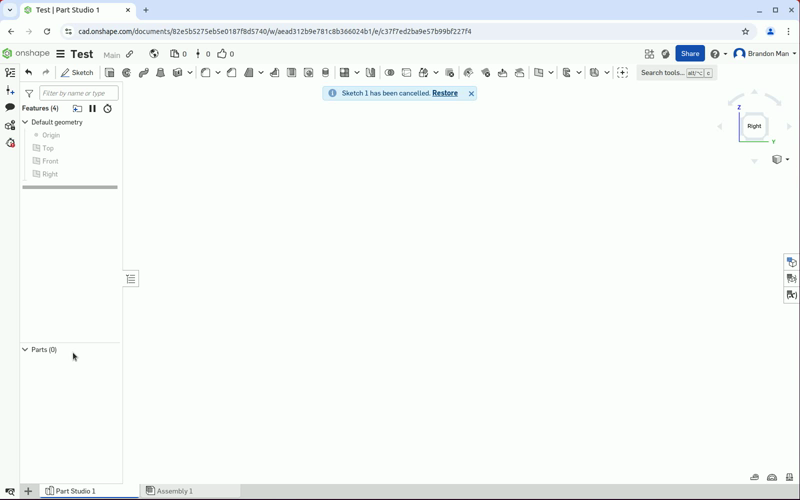
key(shift+s)
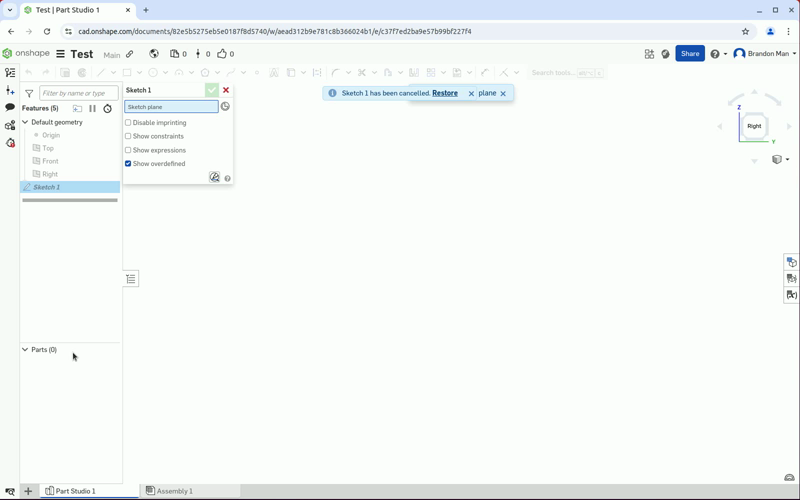
mouse_move(73, 176)
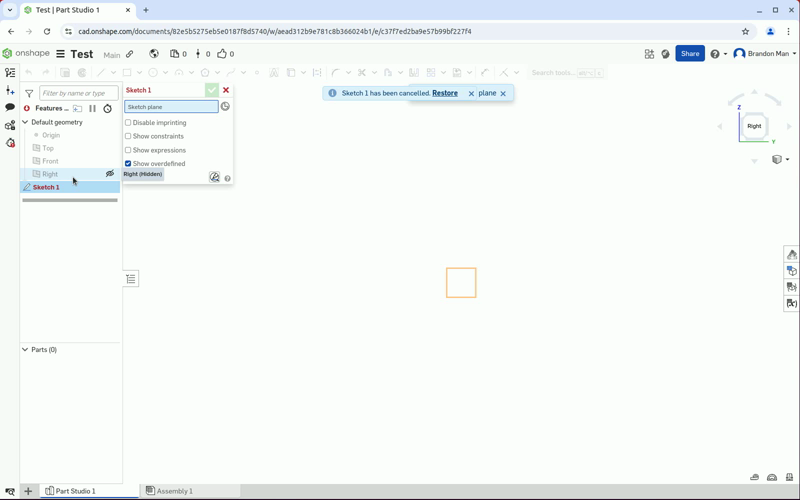
click(73, 176)
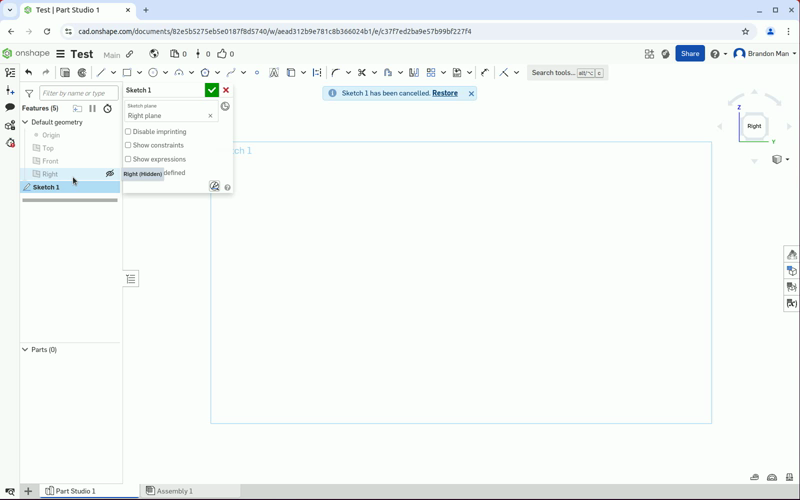
mouse_move(73, 352)
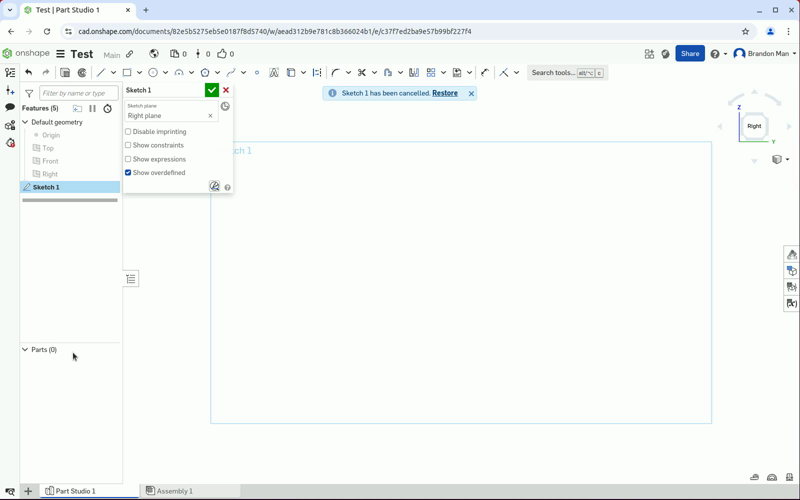
key(y)
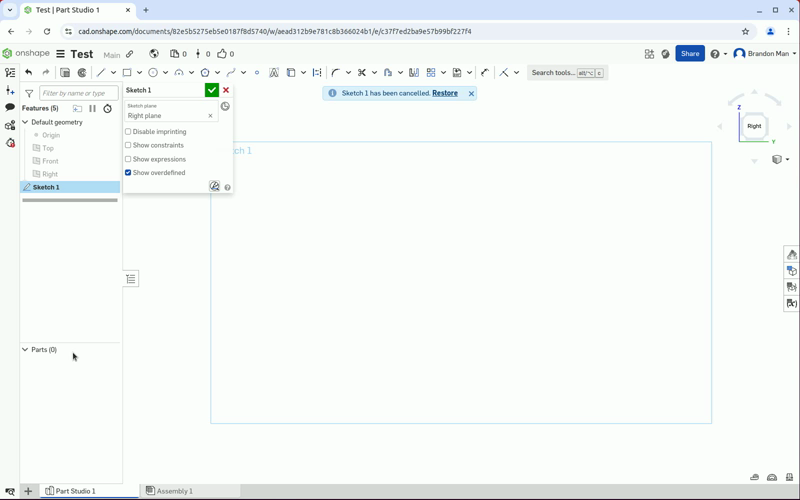
key(l)
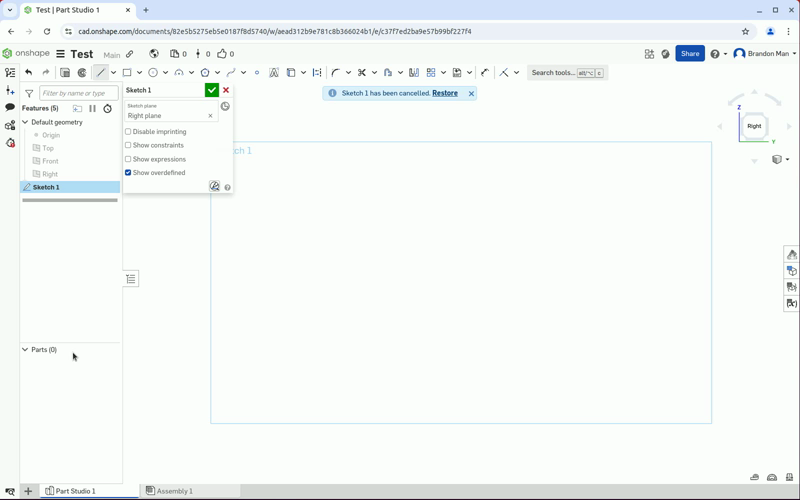
key_down(shift)
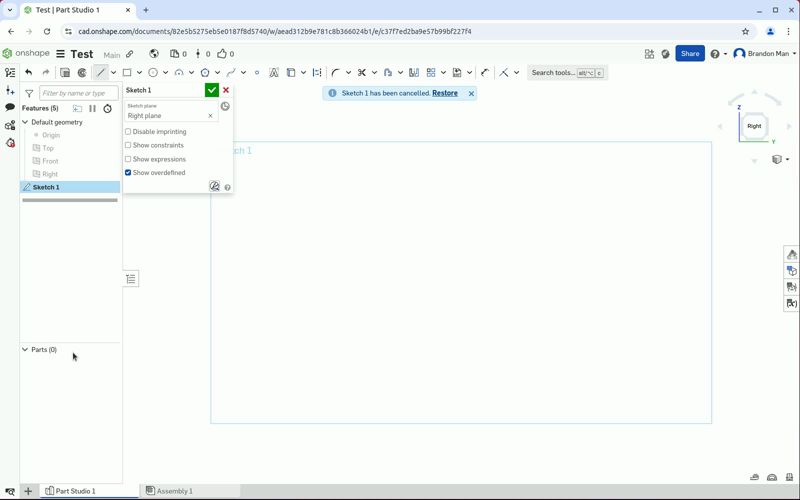
mouse_move(460, 395)
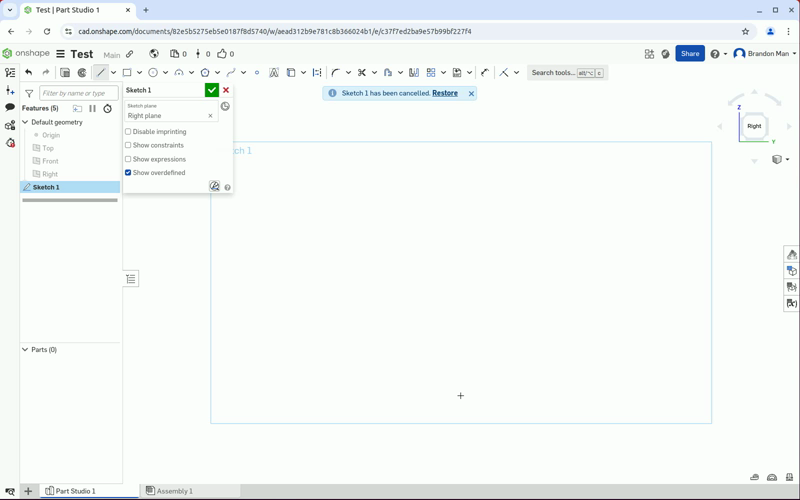
click(460, 395)
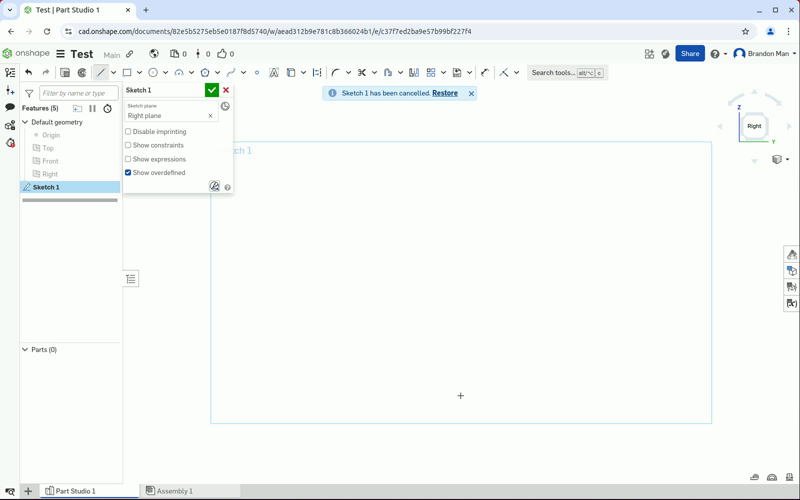
key_up(shift)
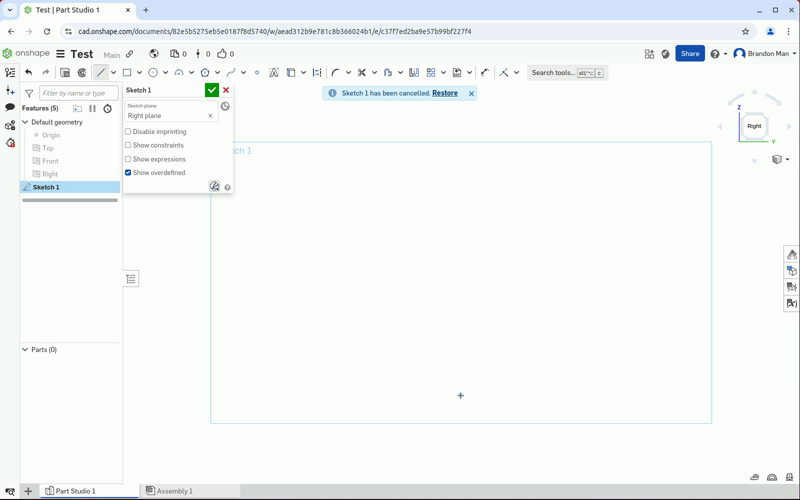
key_down(shift)
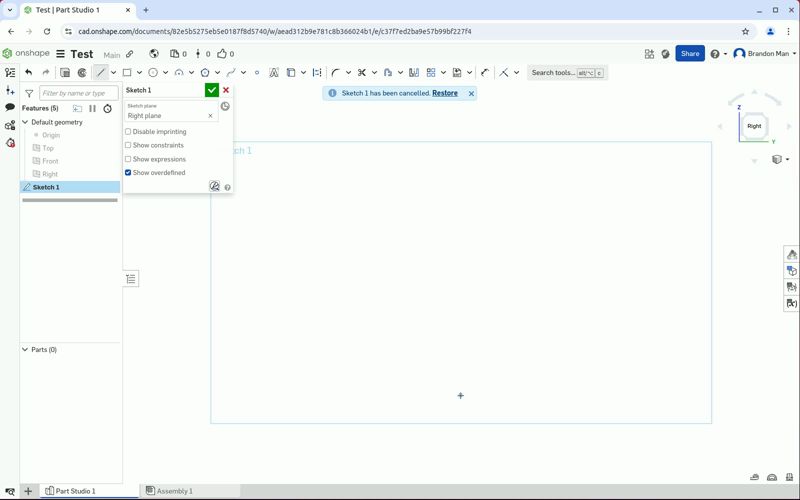
mouse_move(490, 395)
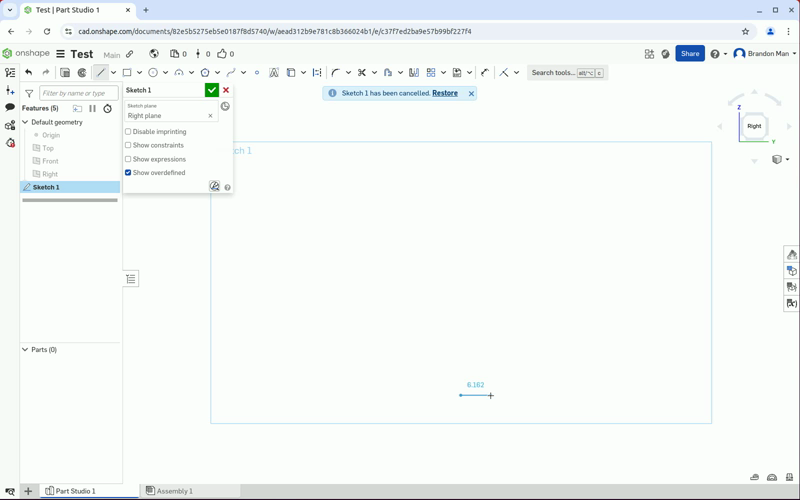
mouse_move(490, 384)
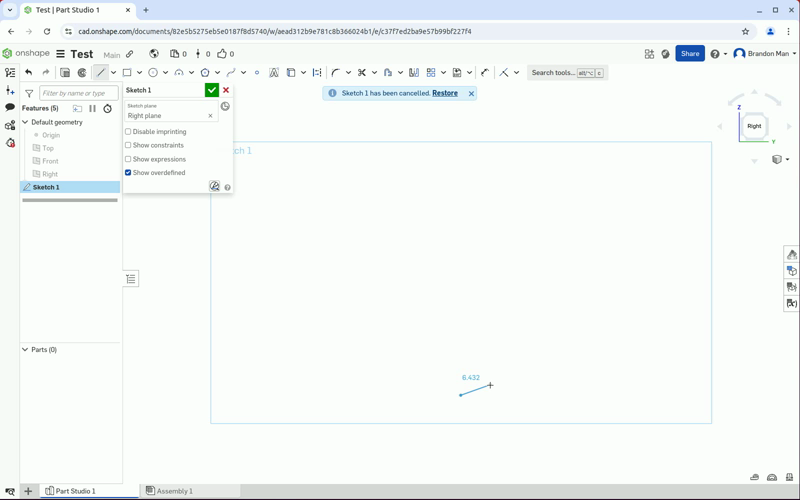
click(490, 384)
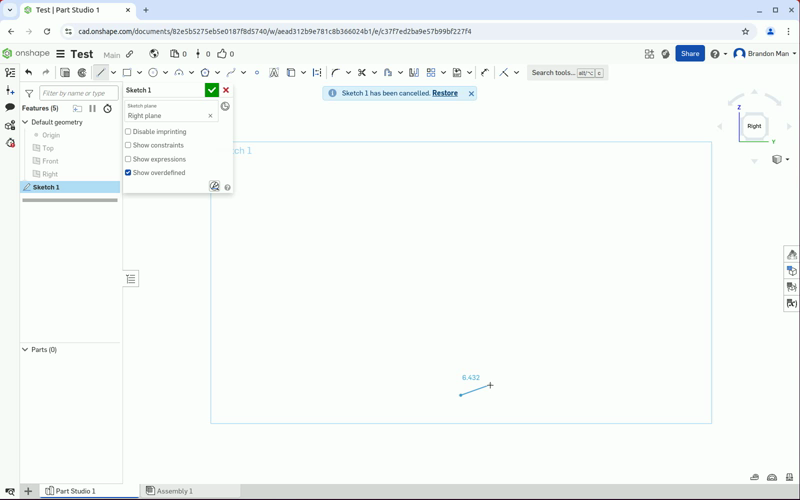
key_up(shift)
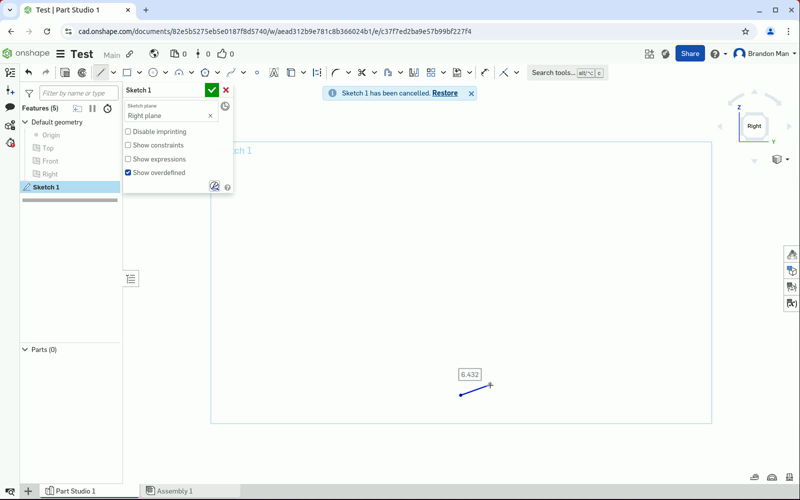
key(esc)
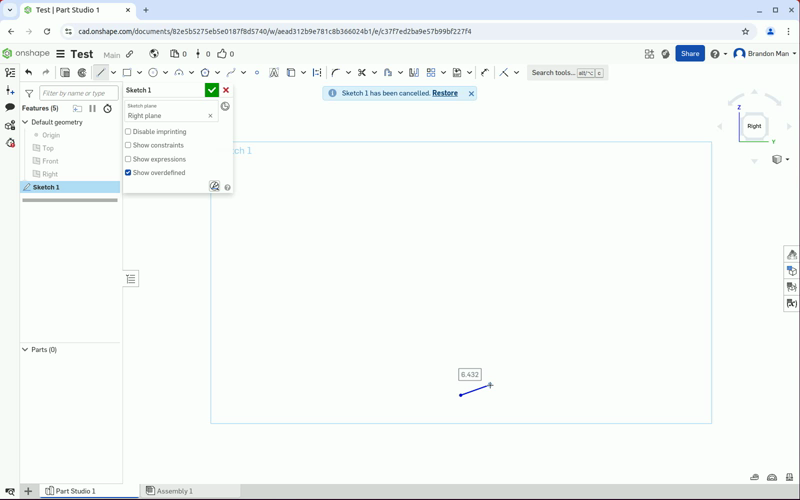
key(a)
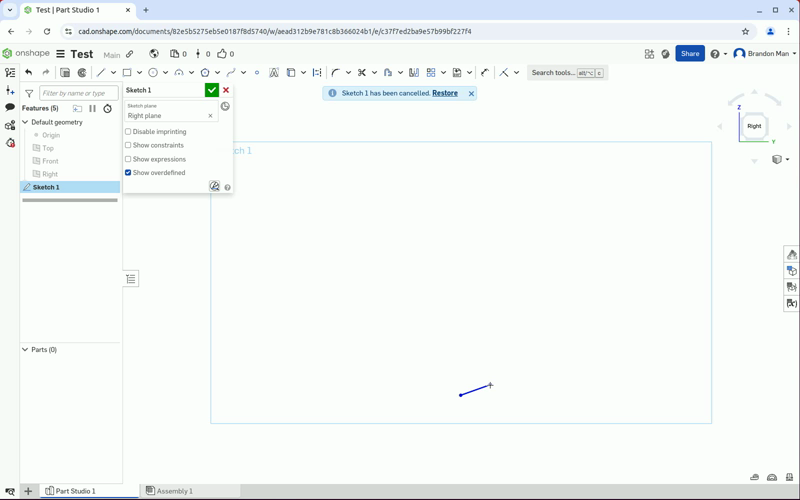
mouse_move(490, 384)
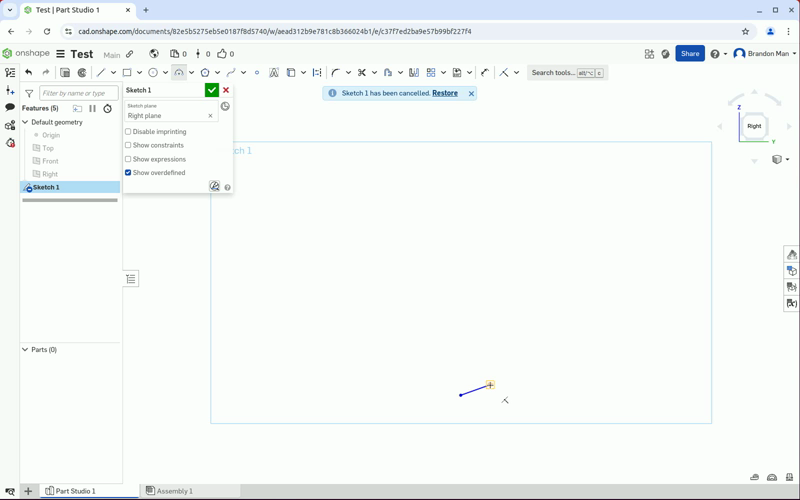
click(490, 384)
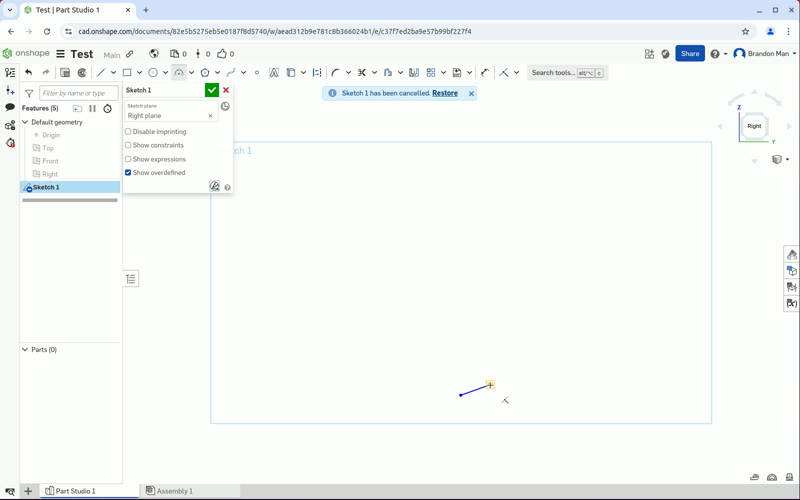
key_down(shift)
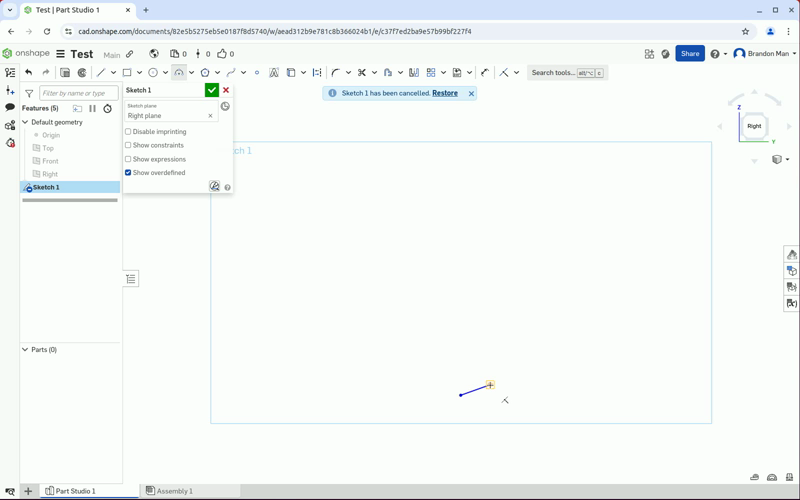
mouse_move(503, 364)
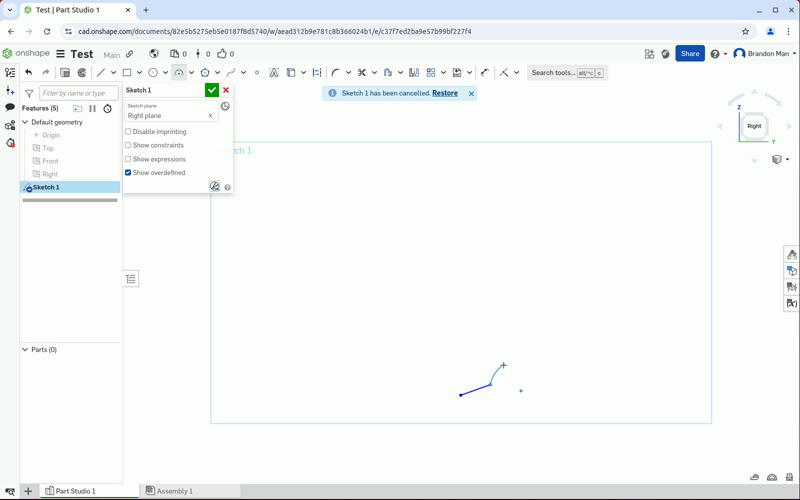
click(503, 364)
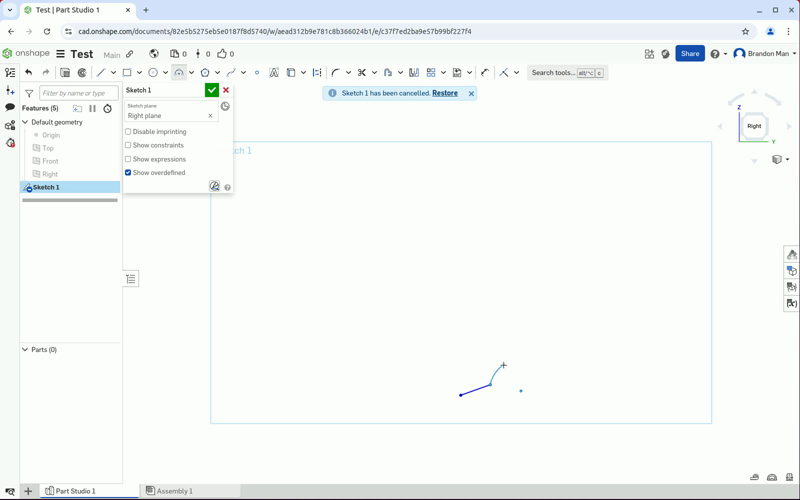
mouse_move(500, 376)
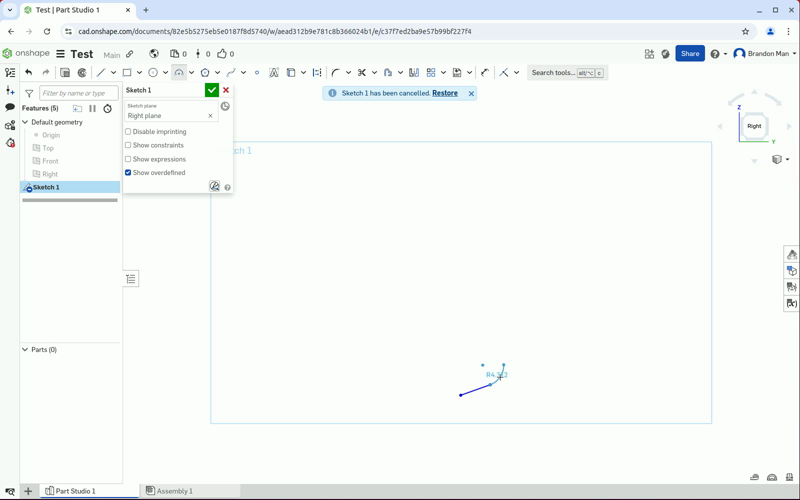
click(500, 376)
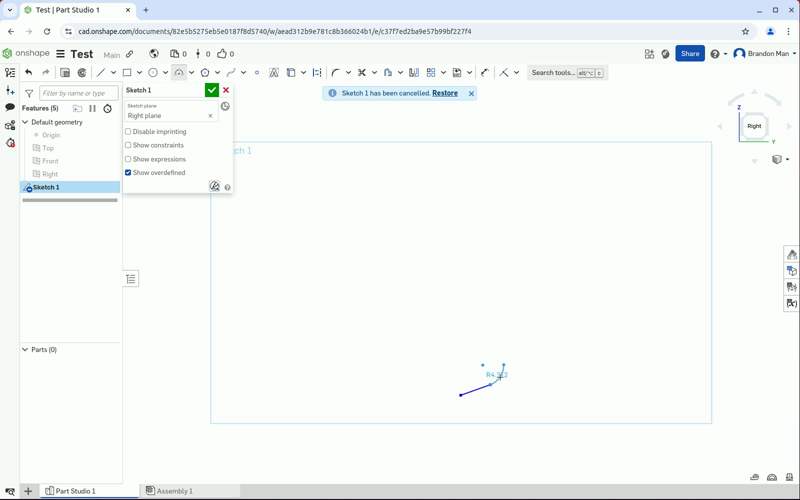
key_up(shift)
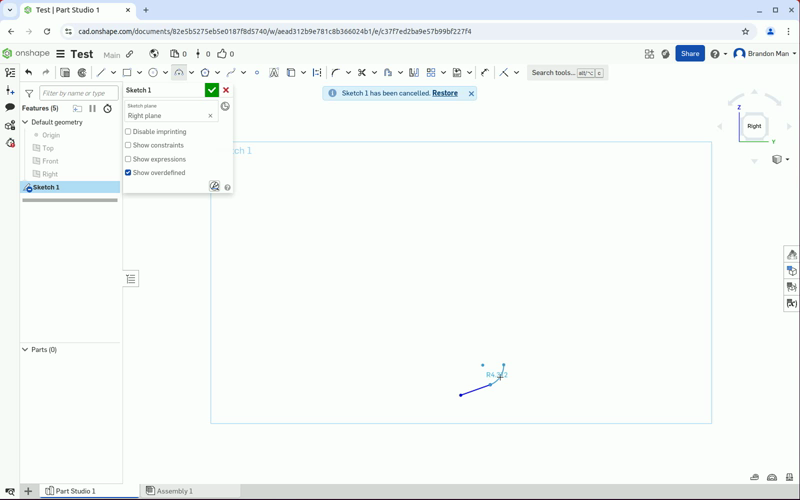
key(esc)
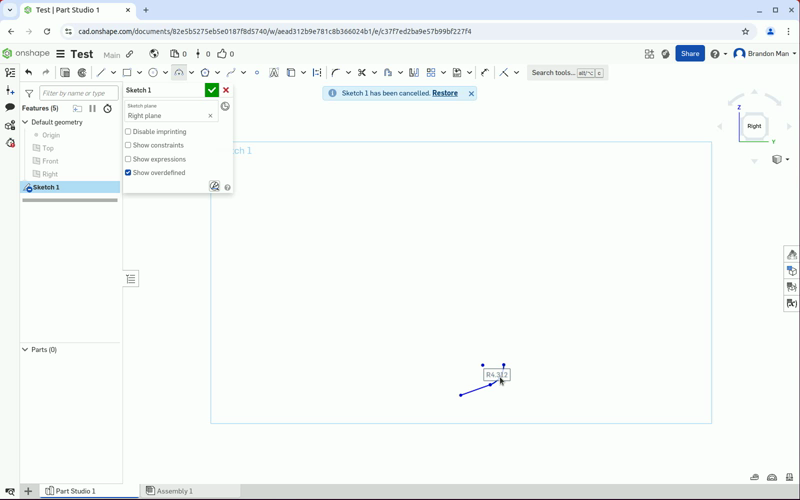
key(l)
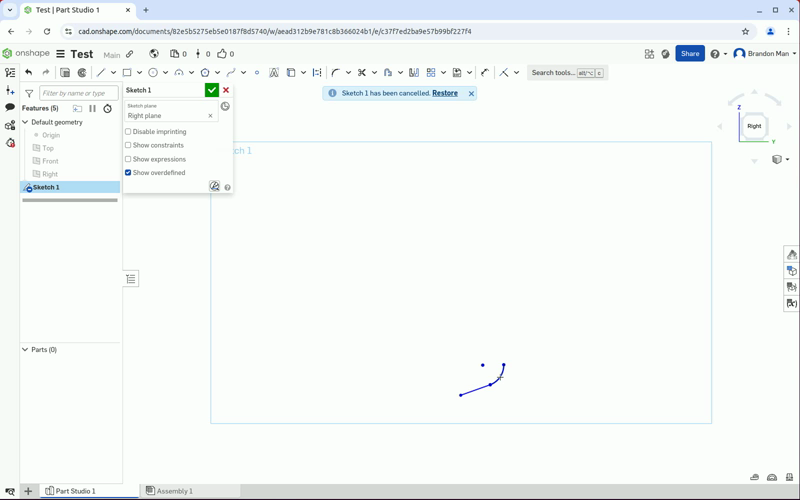
mouse_move(503, 364)
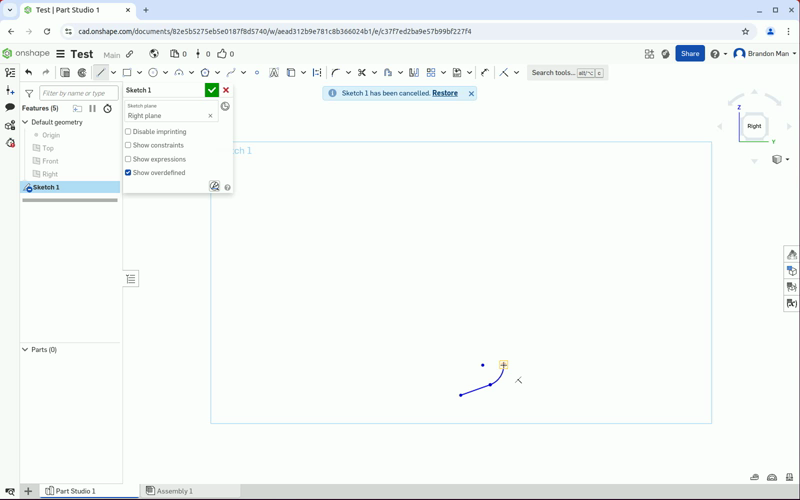
click(503, 364)
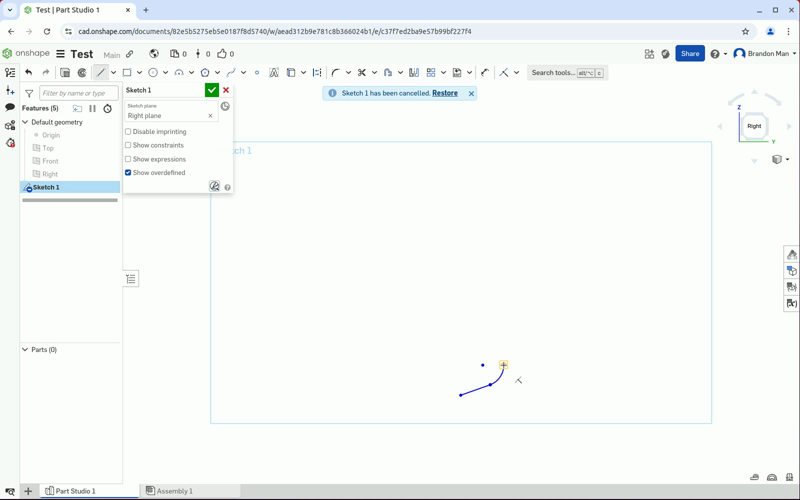
key_down(shift)
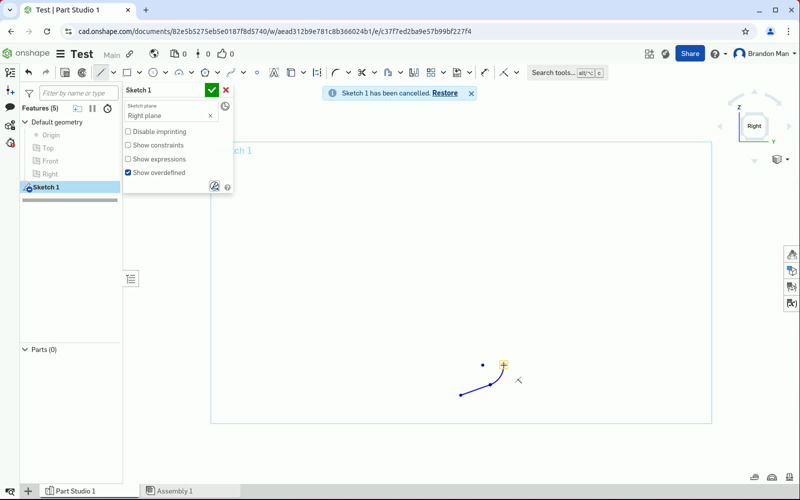
mouse_move(503, 267)
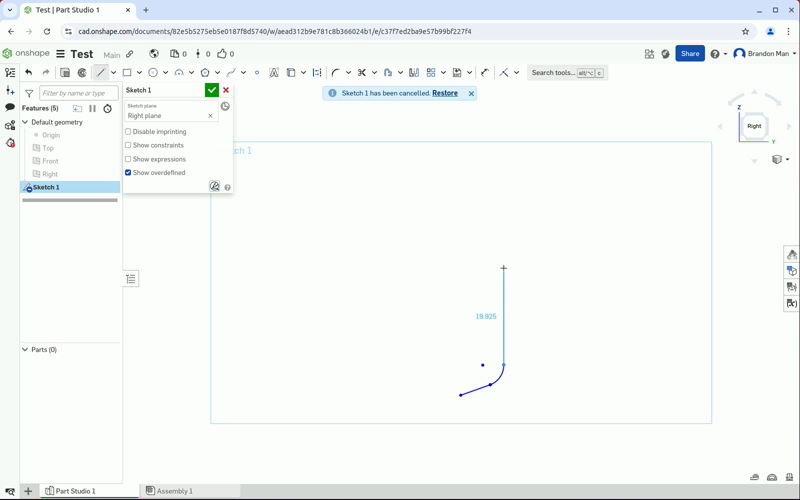
click(503, 267)
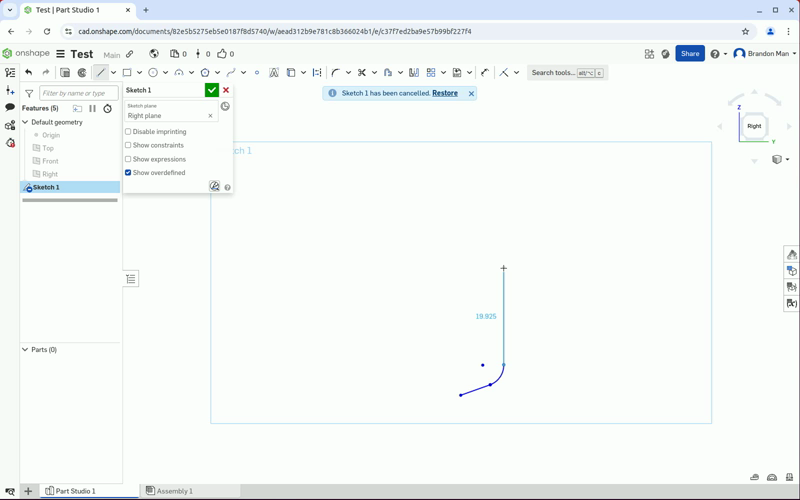
key_up(shift)
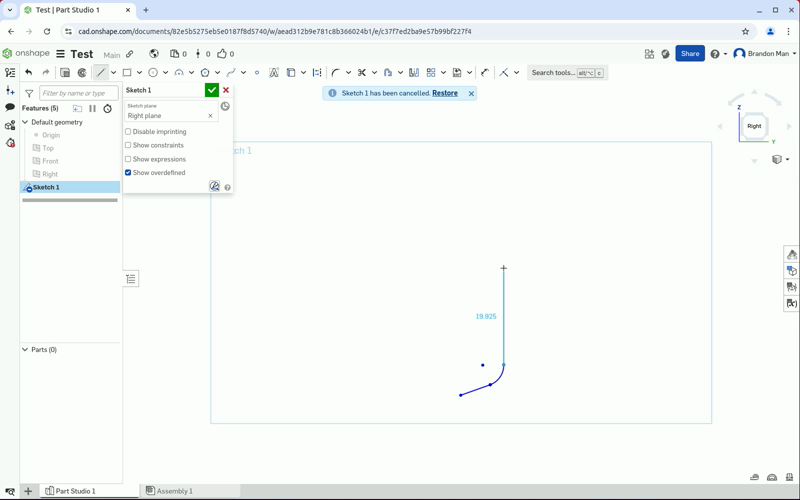
key_down(shift)
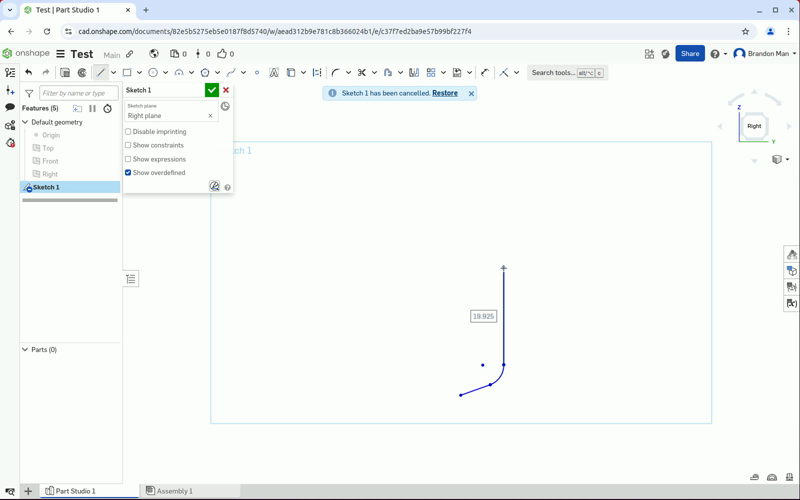
mouse_move(533, 267)
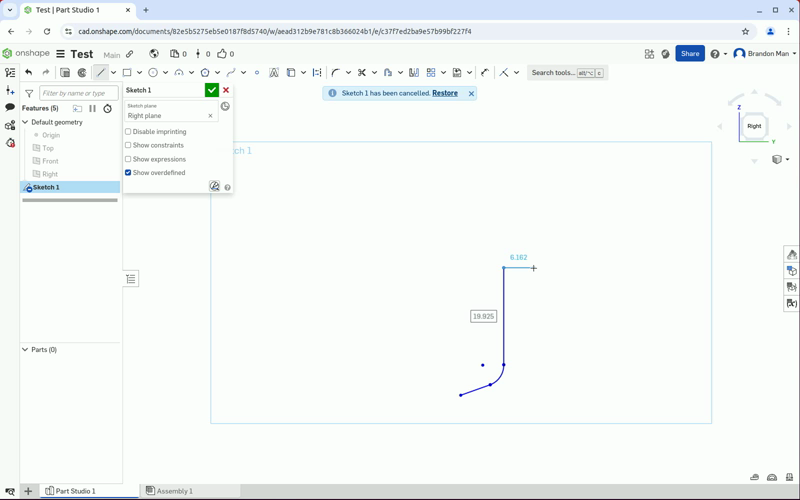
mouse_move(460, 283)
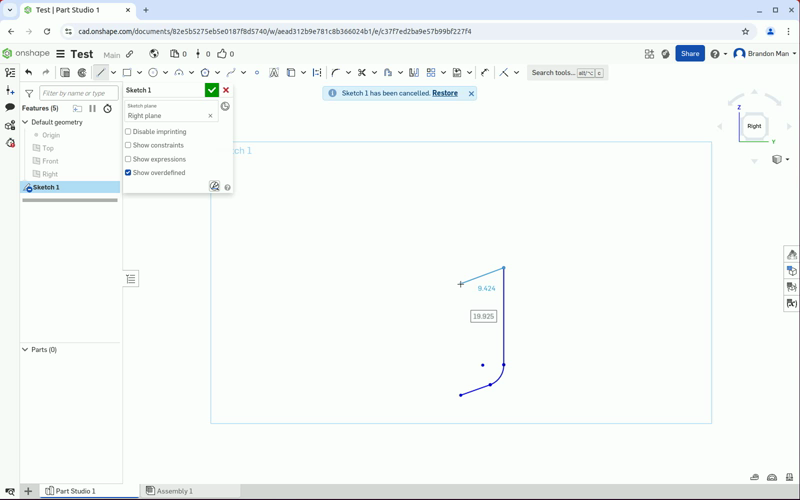
click(460, 283)
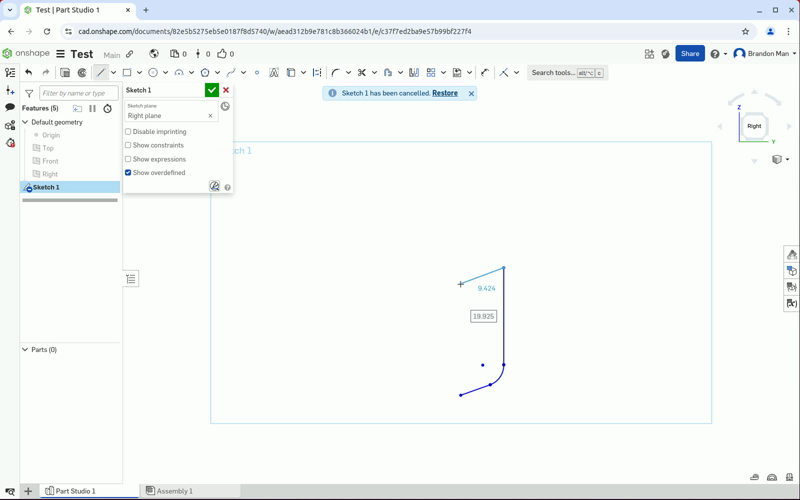
key_up(shift)
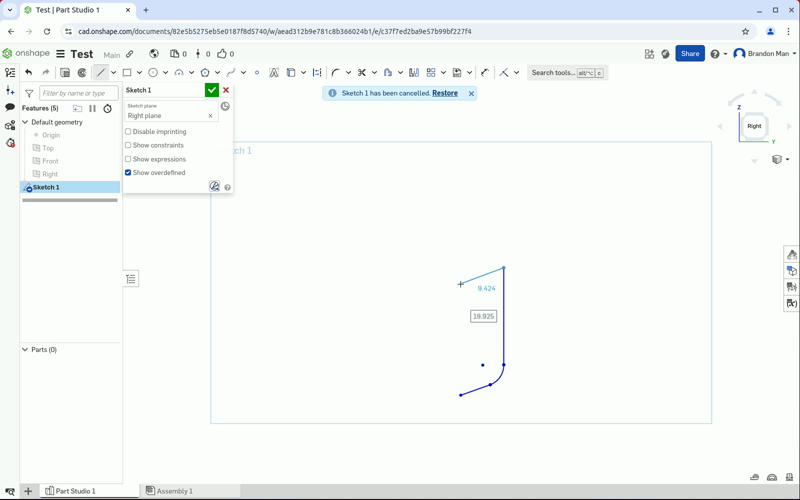
key_down(shift)
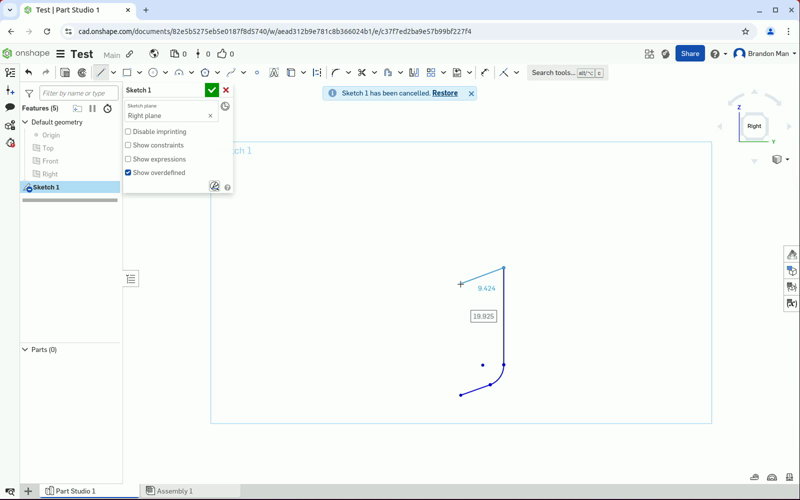
mouse_move(460, 395)
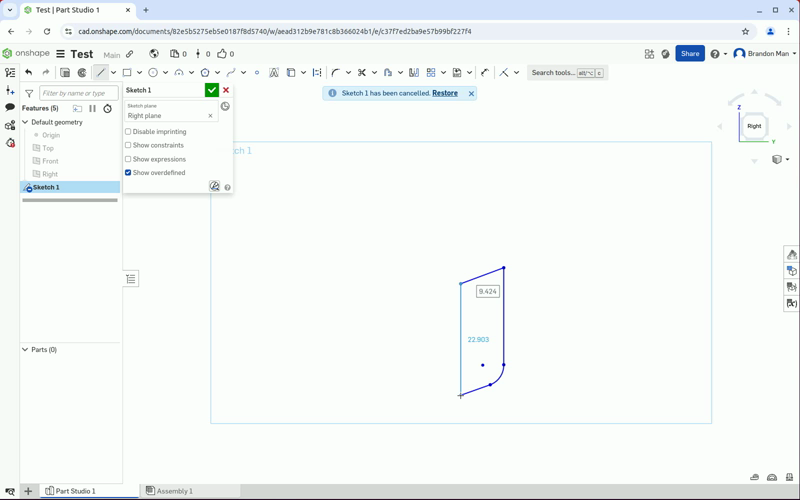
key_up(shift)
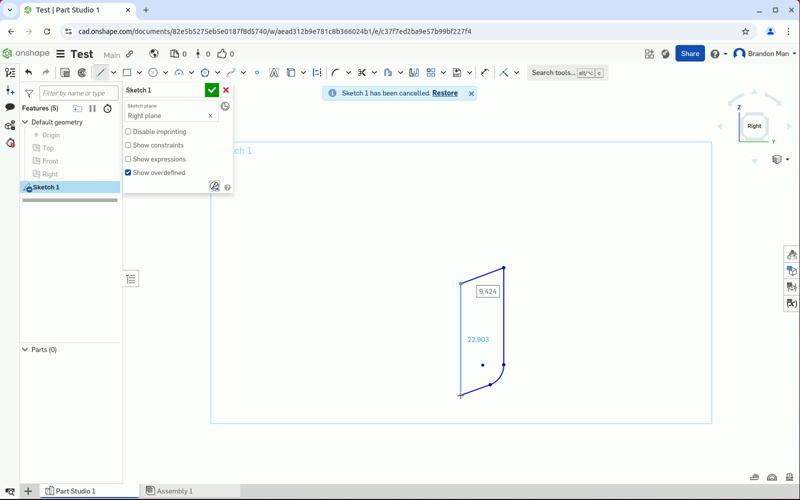
click(460, 395)
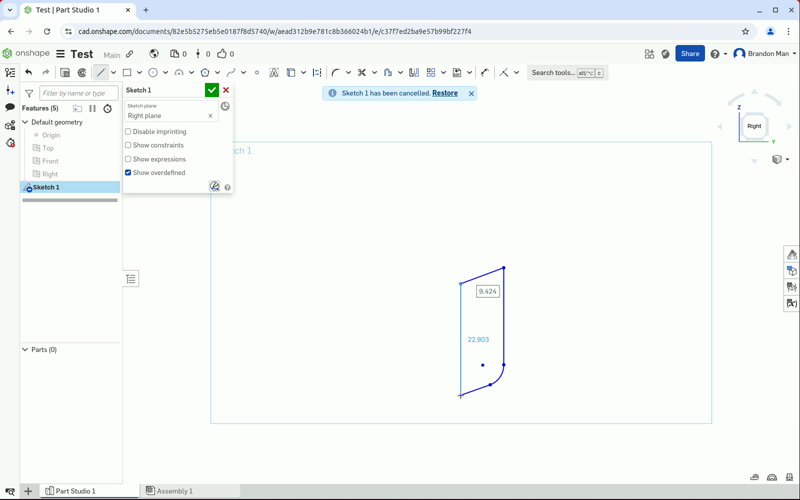
key(esc)
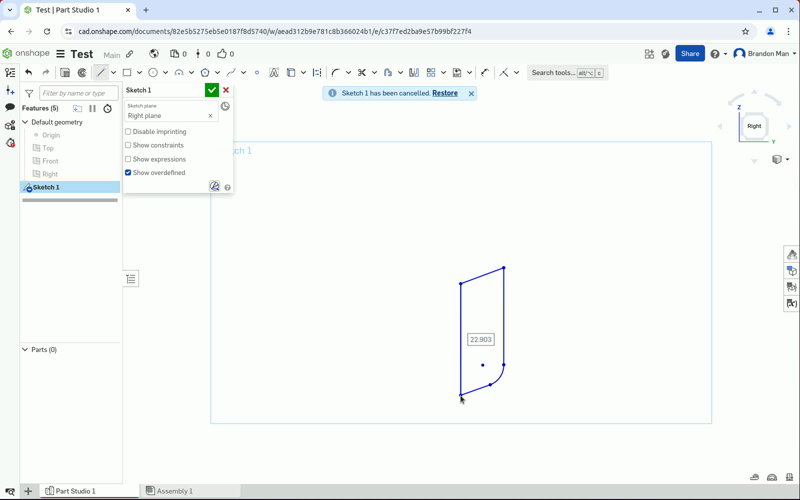
mouse_move(483, 302)
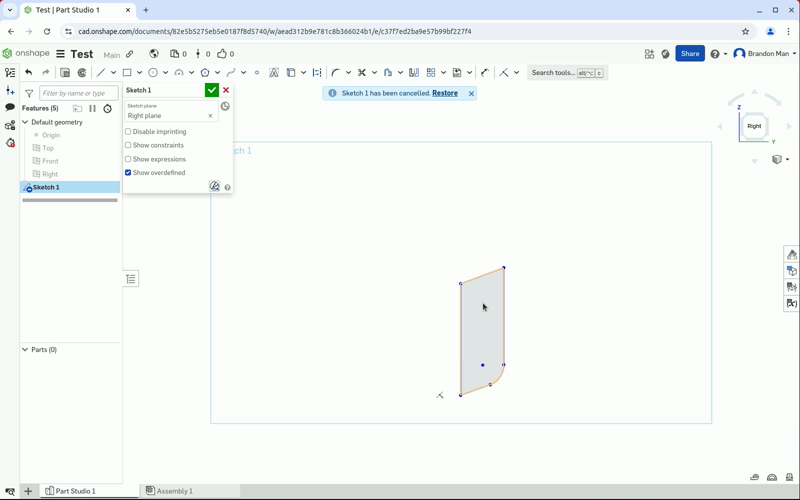
click(483, 302)
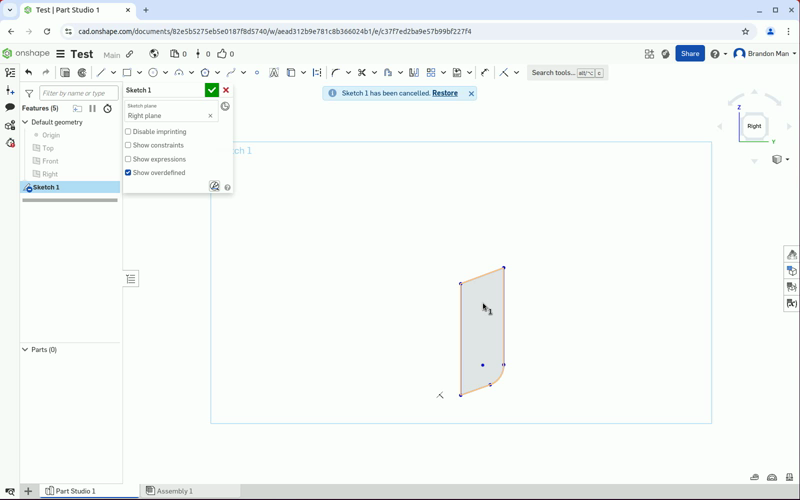
mouse_move(73, 352)
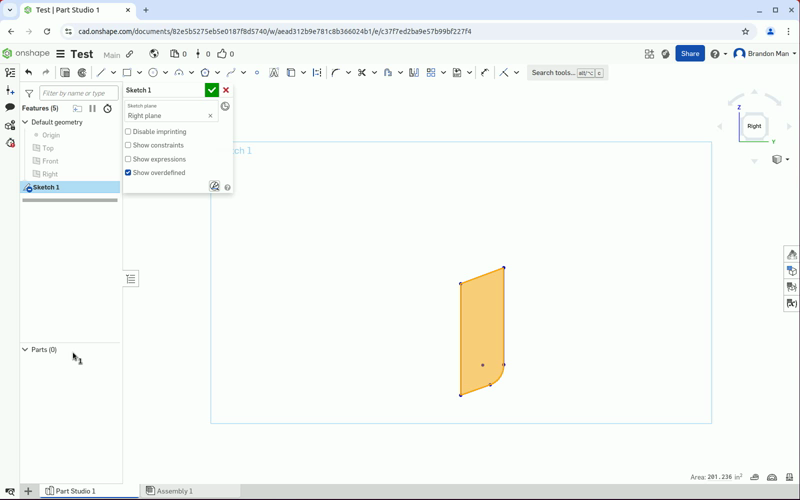
key(shift+y)
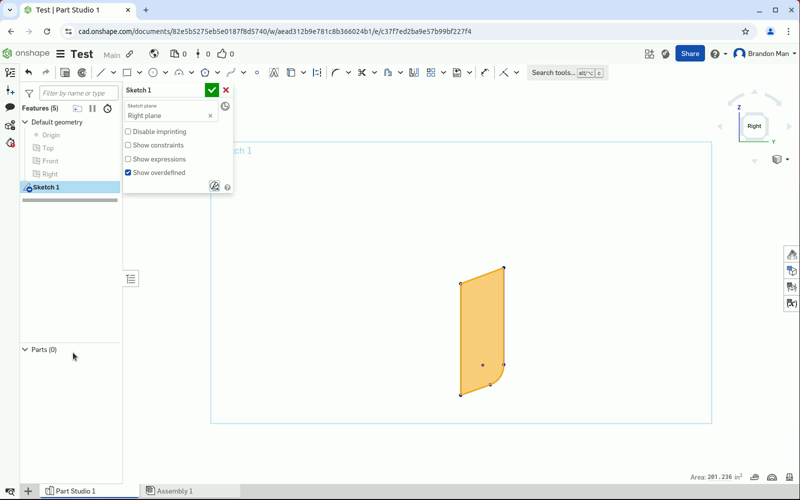
key(shift+e)
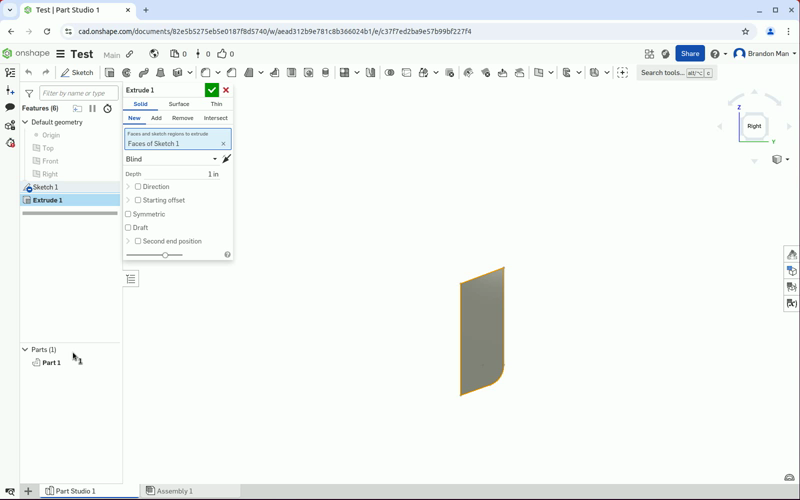
mouse_move(143, 106)
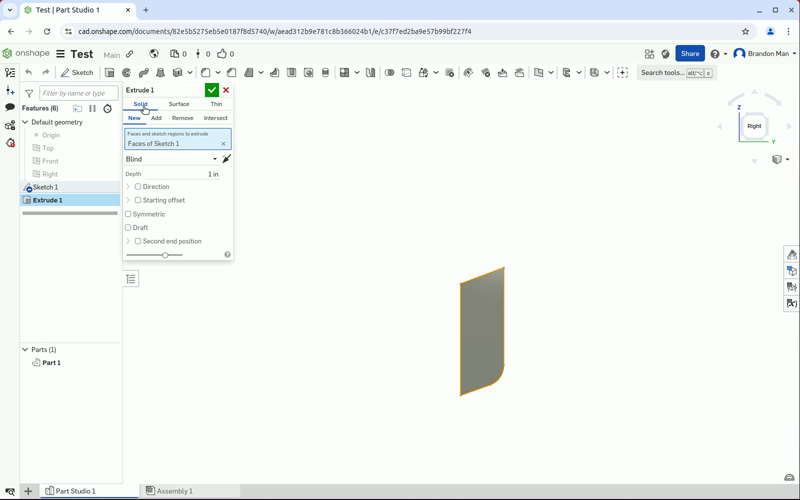
click(143, 106)
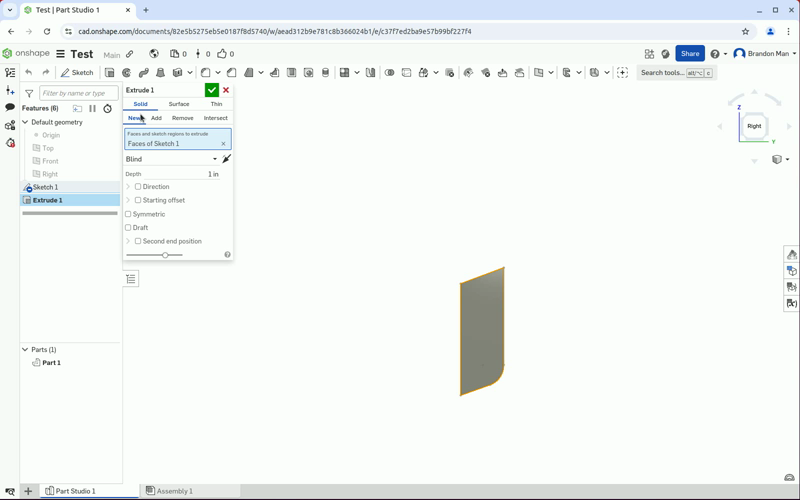
mouse_move(137, 120)
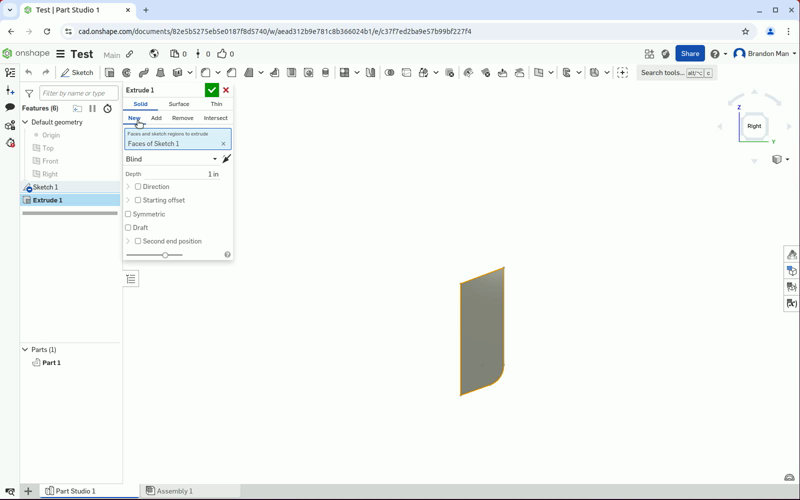
click(137, 120)
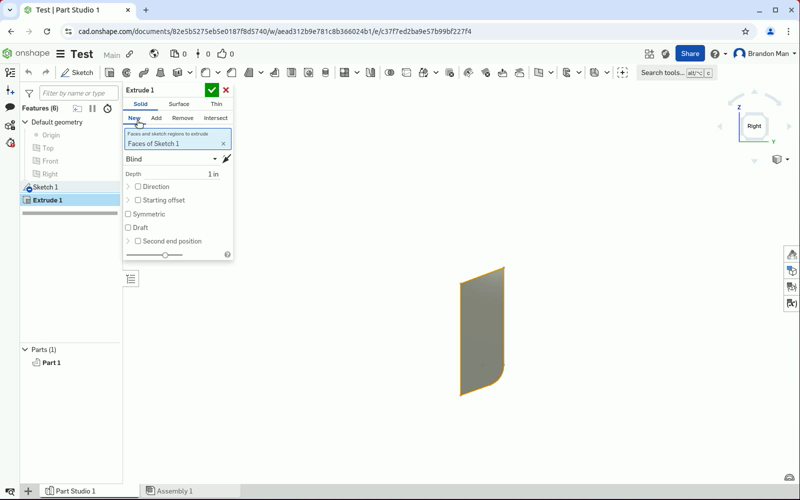
key(tab, 4)
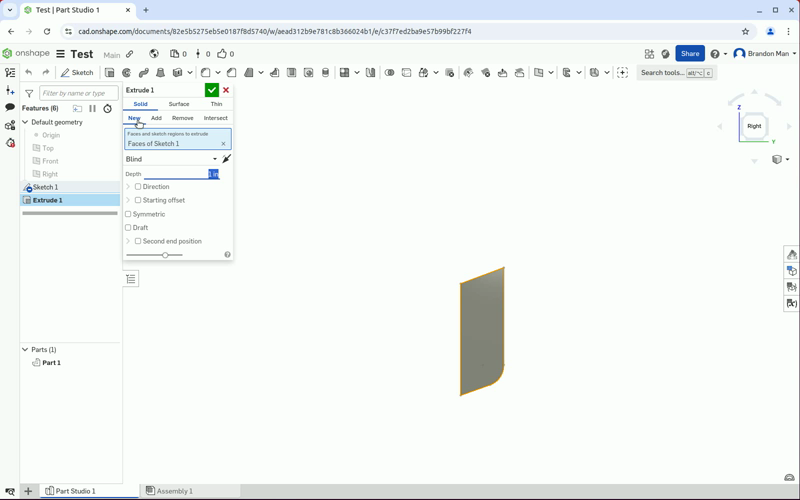
text(0.963)
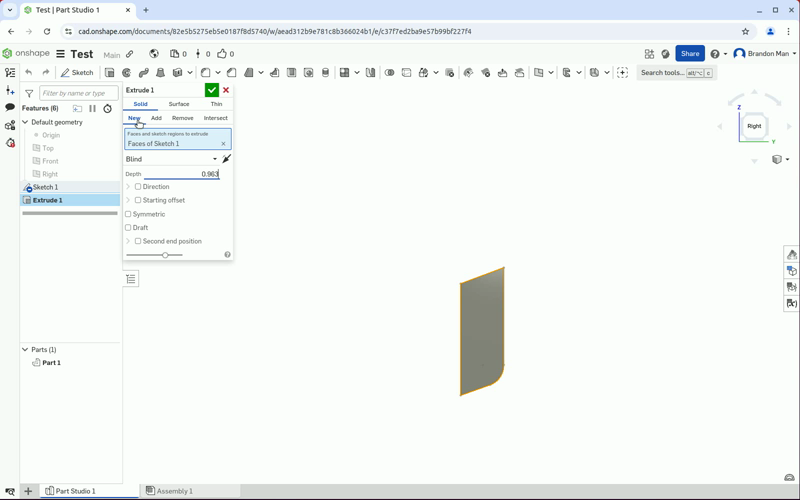
key(enter)
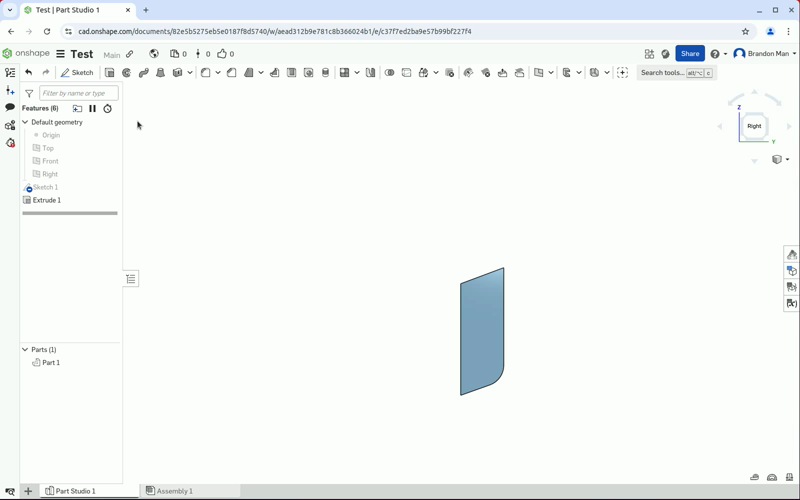
key(shift+h)
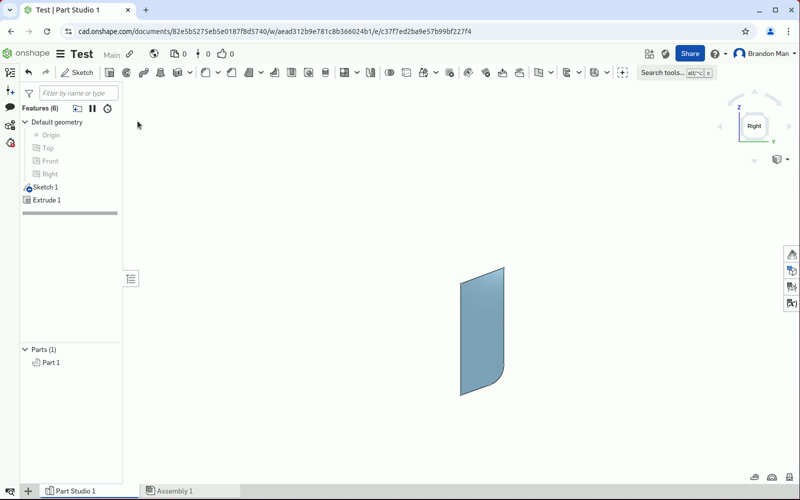
key(shift+h)
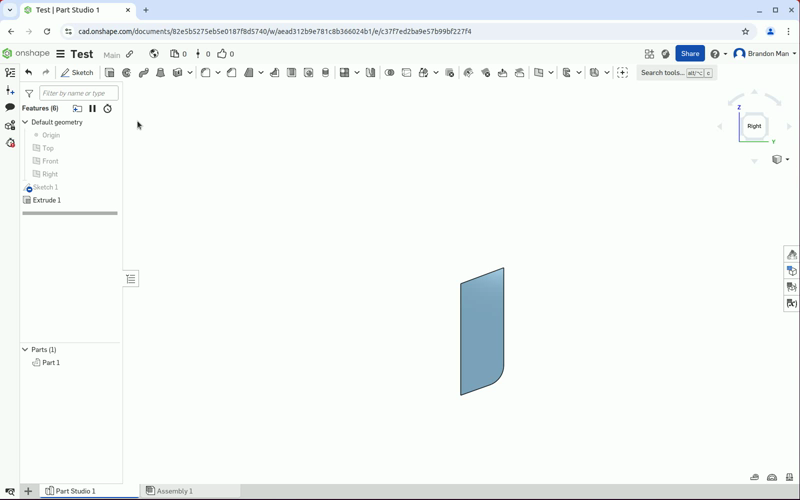
mouse_move(73, 189)
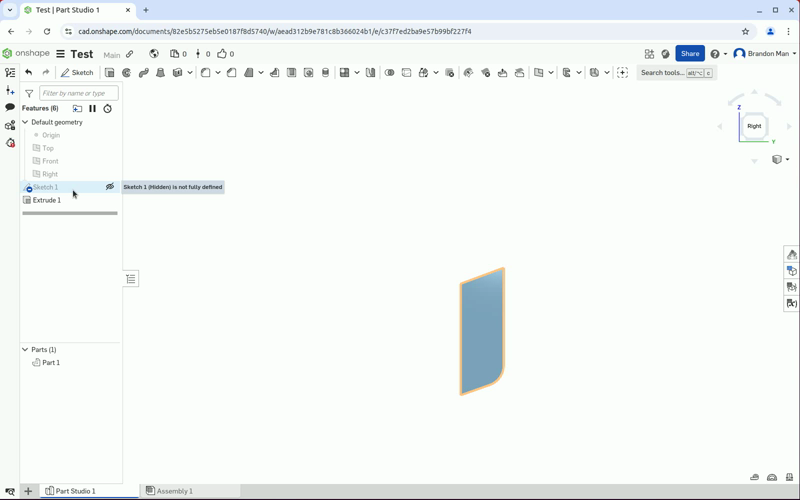
click(73, 189)
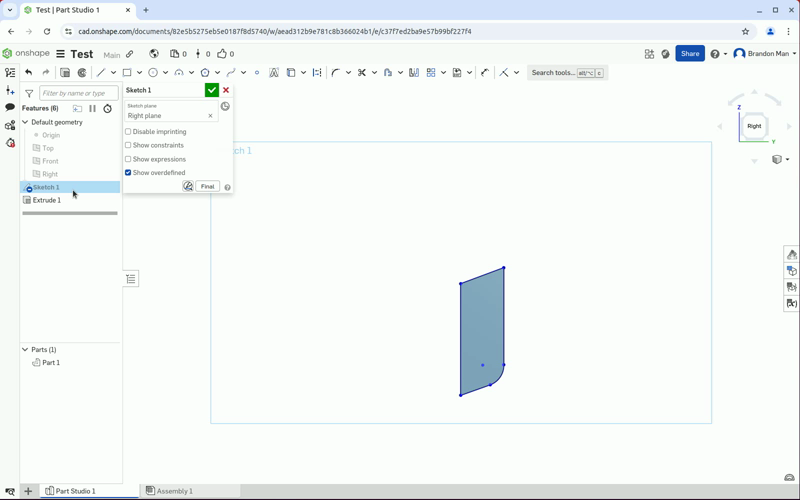
mouse_move(229, 92)
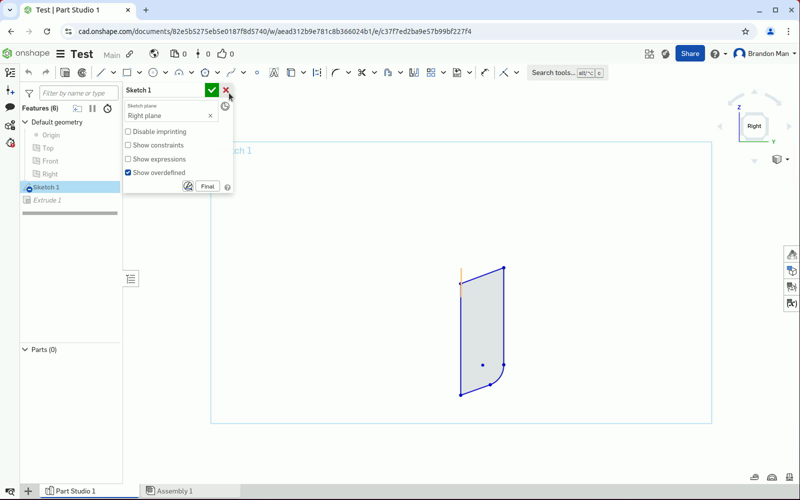
click(229, 92)
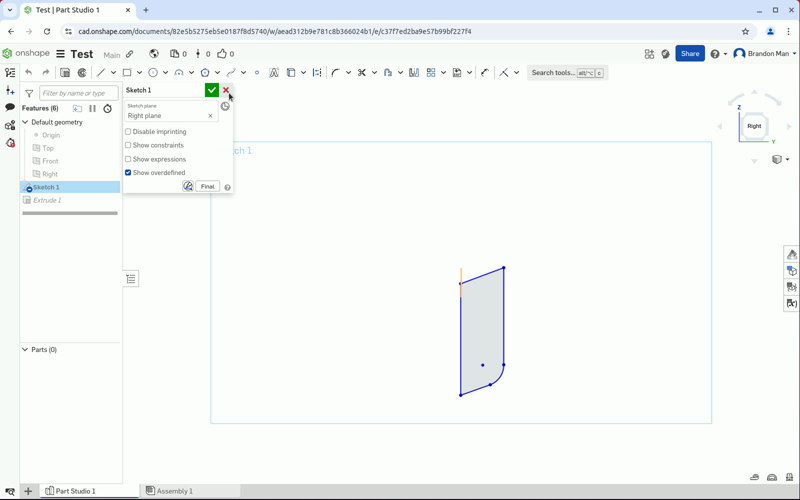
key(shift+s)
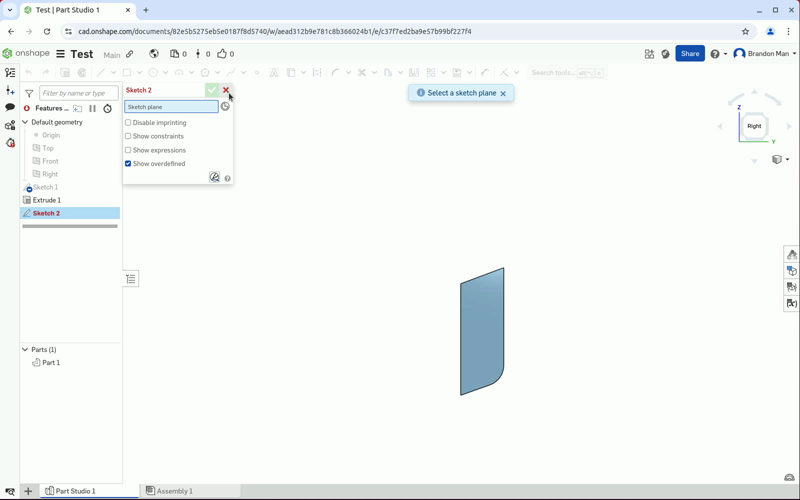
mouse_move(73, 176)
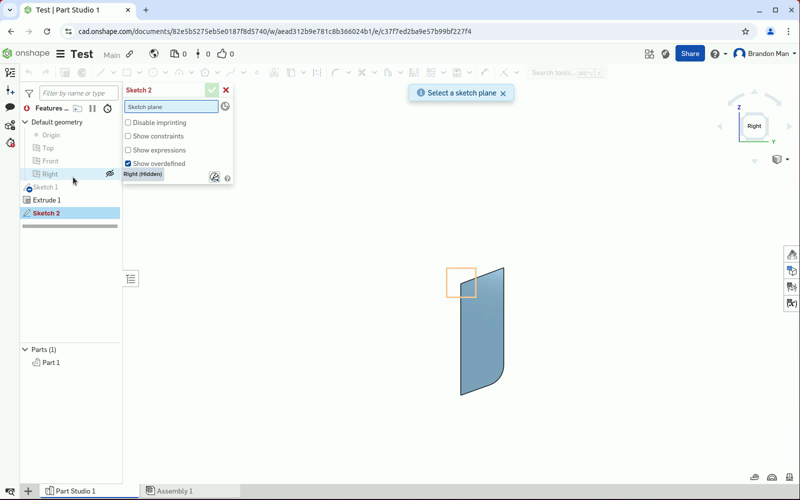
click(73, 176)
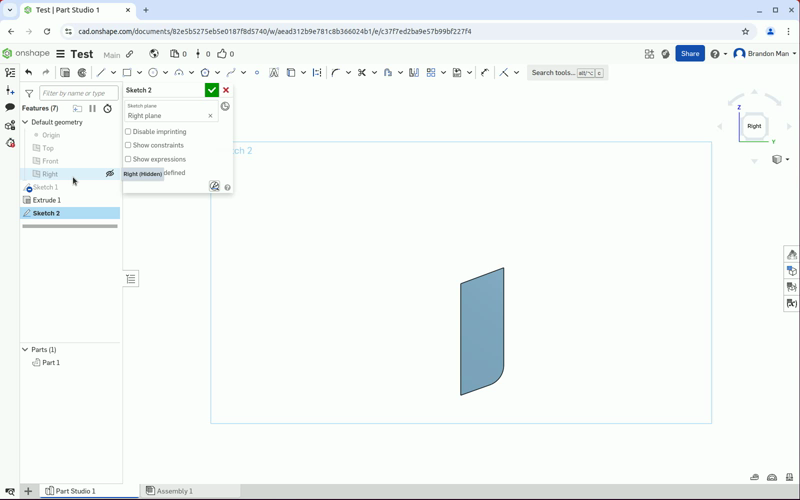
mouse_move(73, 352)
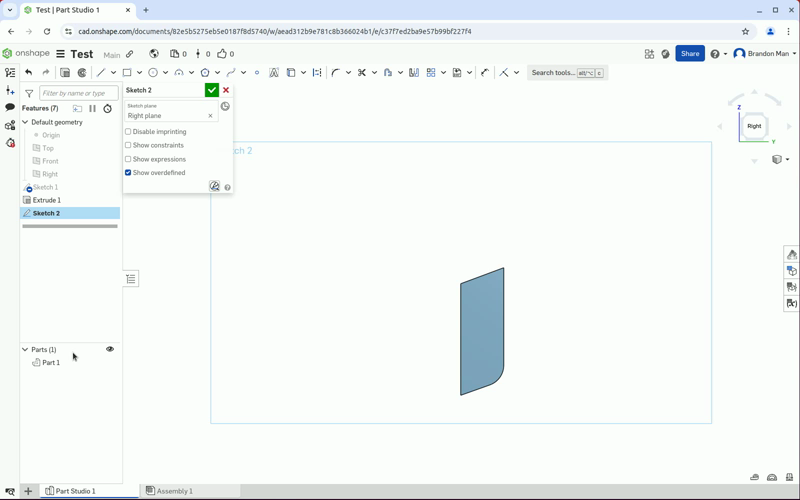
key(y)
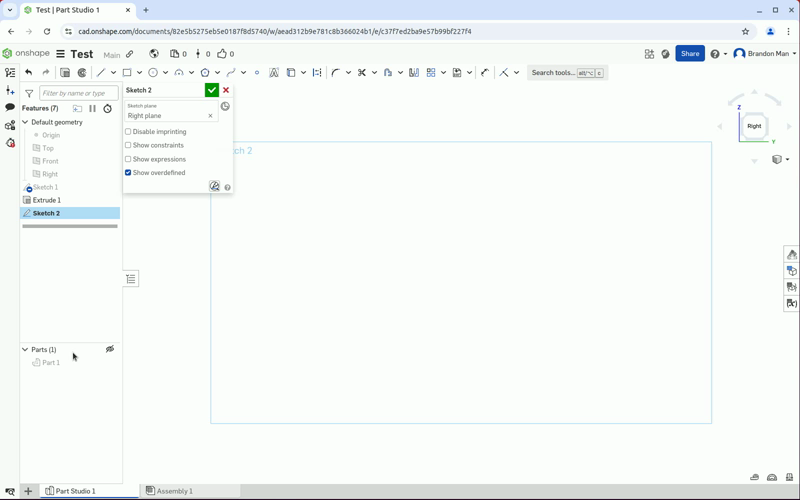
key(c)
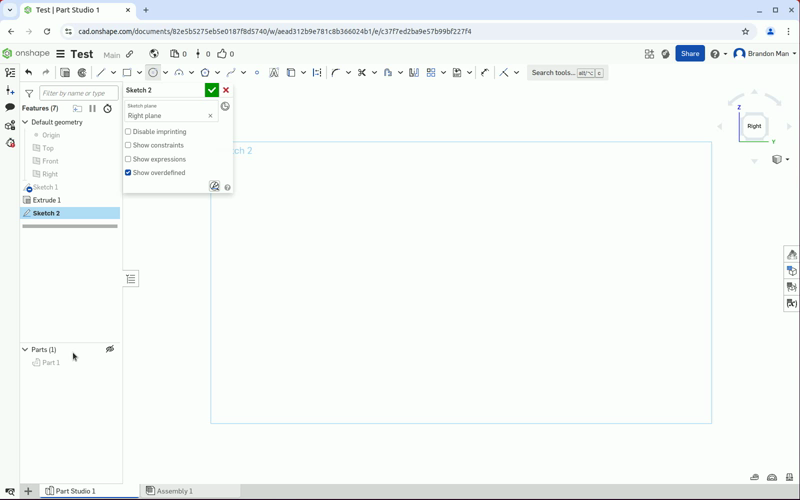
key_down(shift)
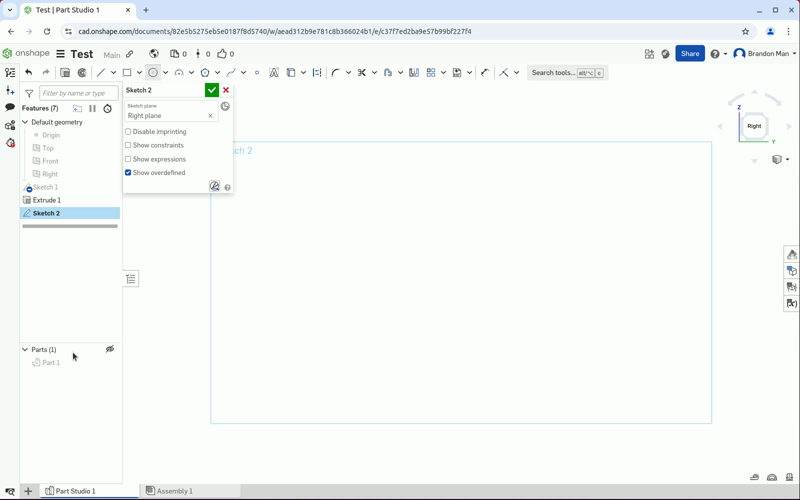
mouse_move(483, 365)
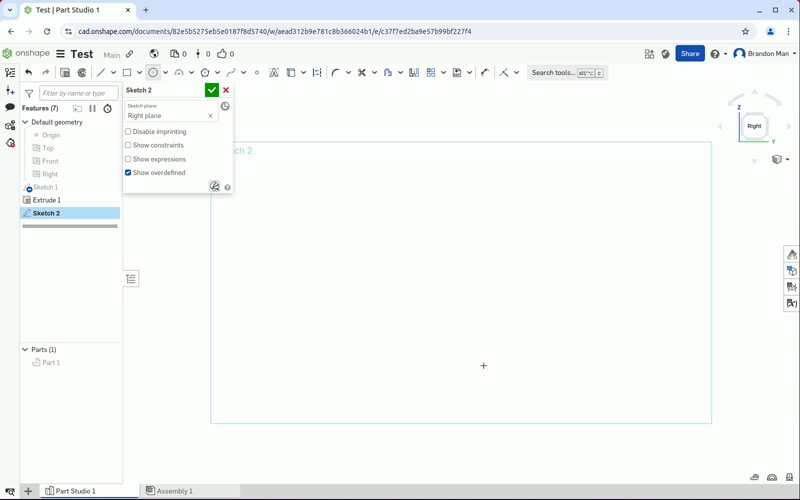
click(483, 365)
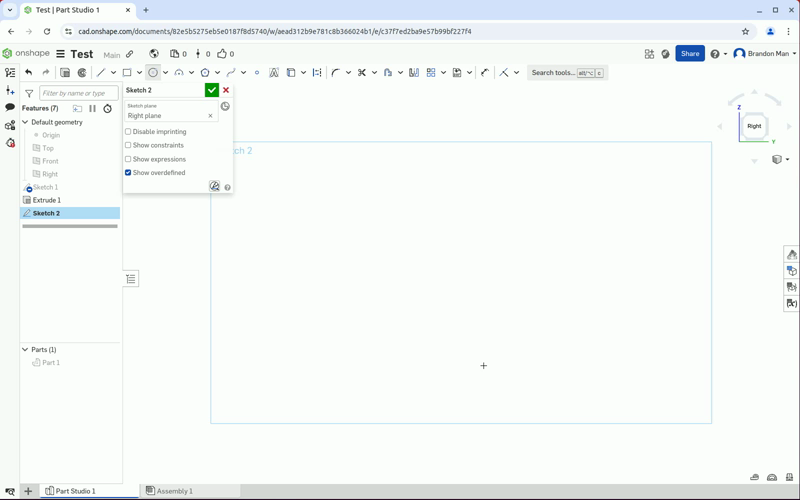
key_up(shift)
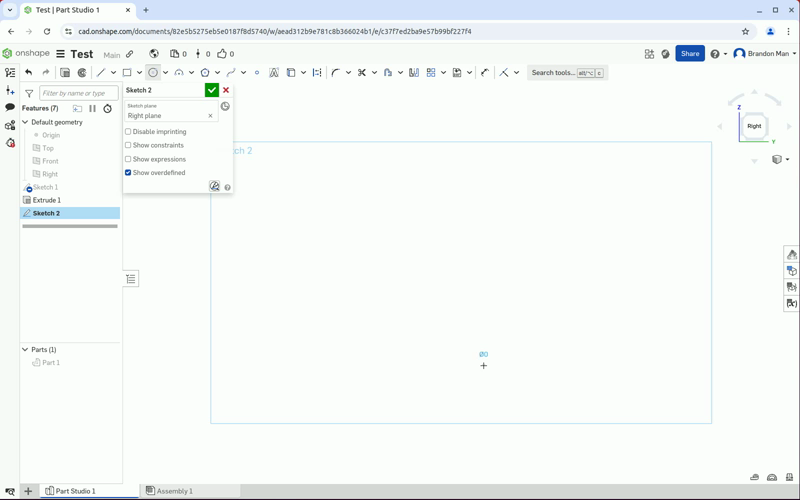
mouse_move(487, 365)
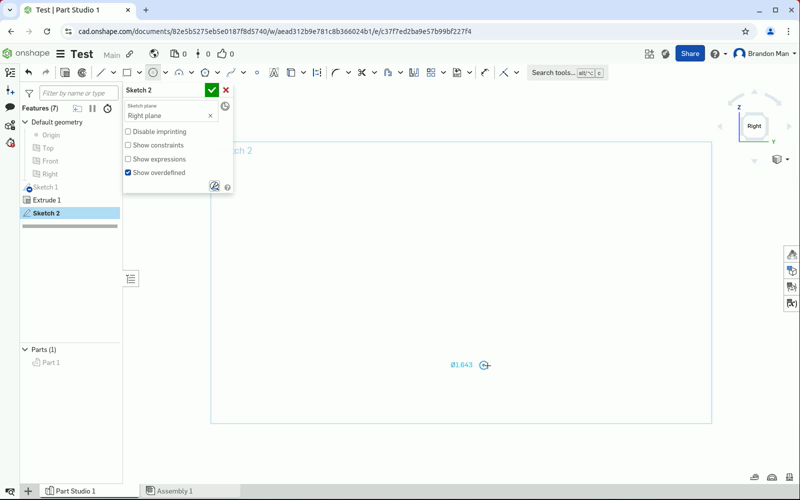
click(487, 365)
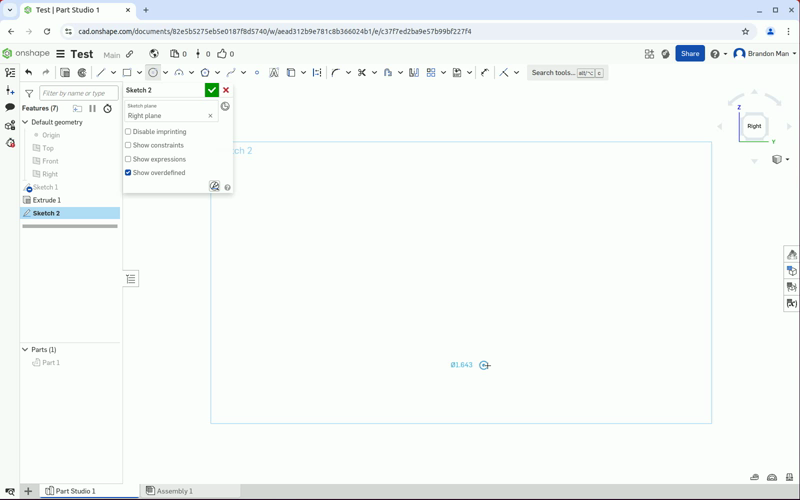
key(esc)
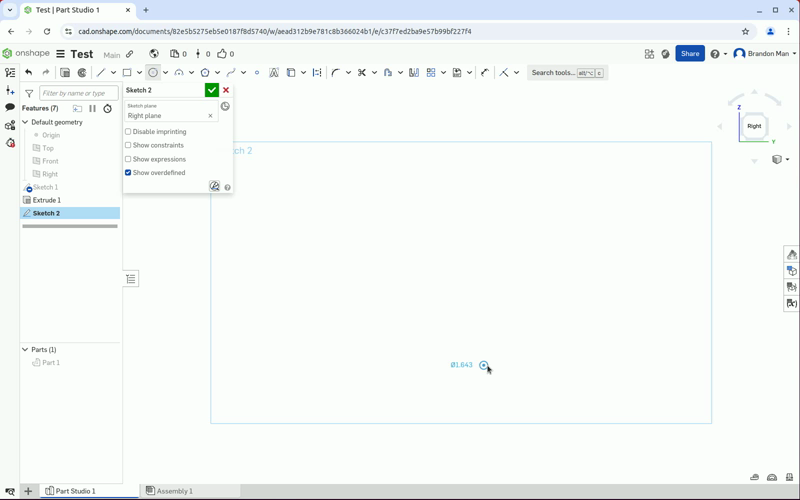
mouse_move(481, 368)
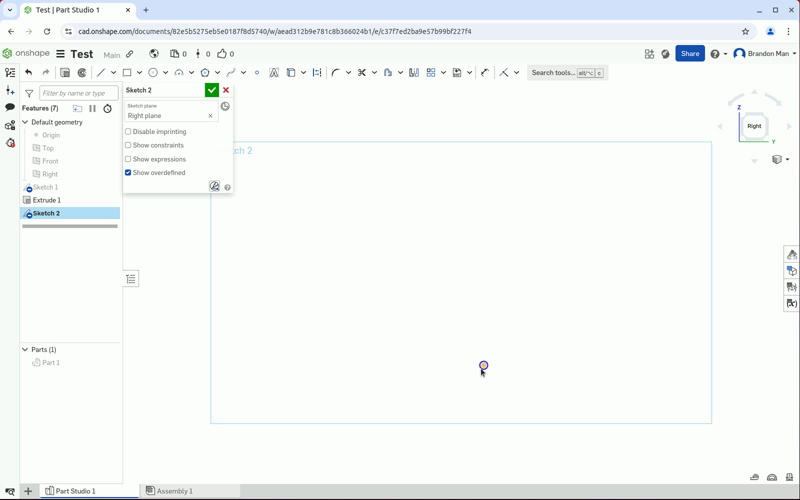
scroll(6)
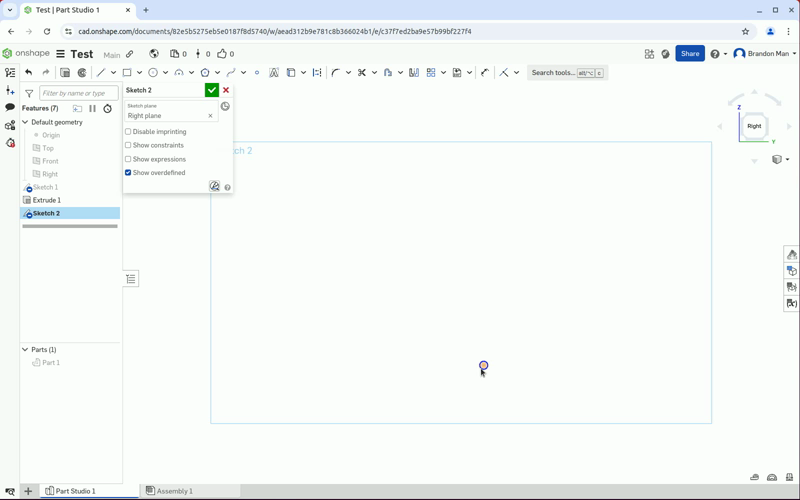
scroll(6)
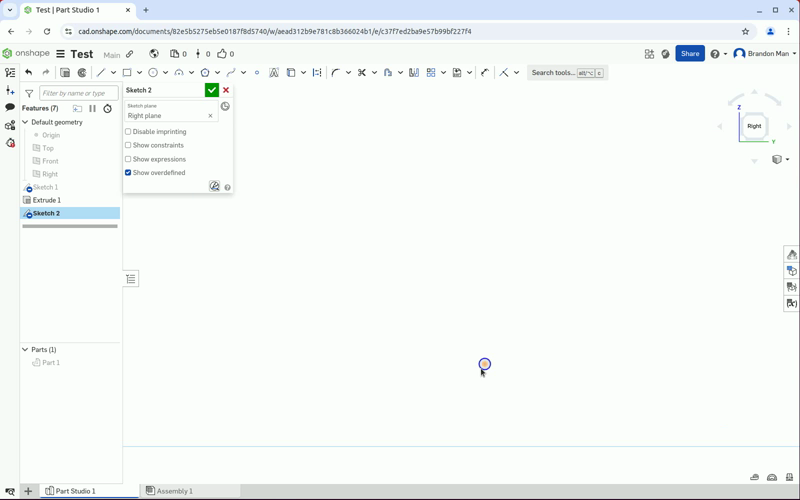
scroll(6)
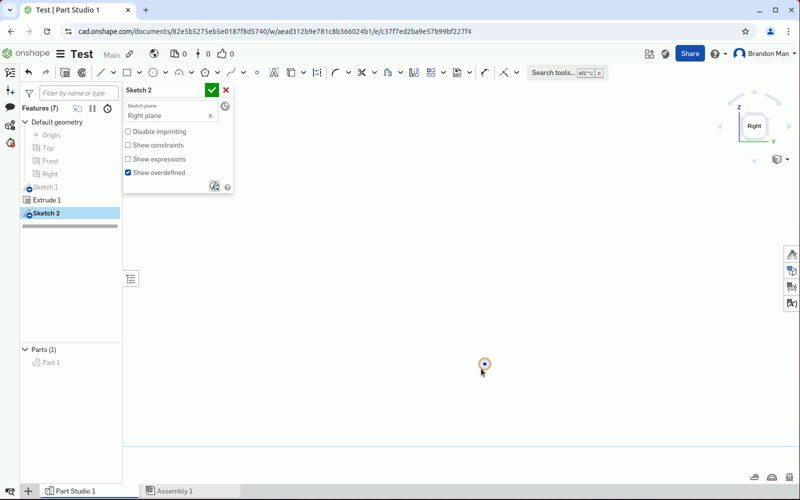
scroll(6)
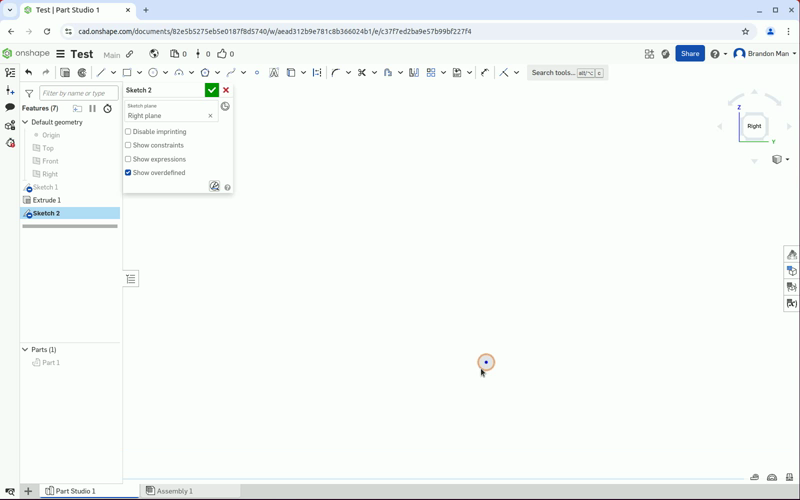
scroll(6)
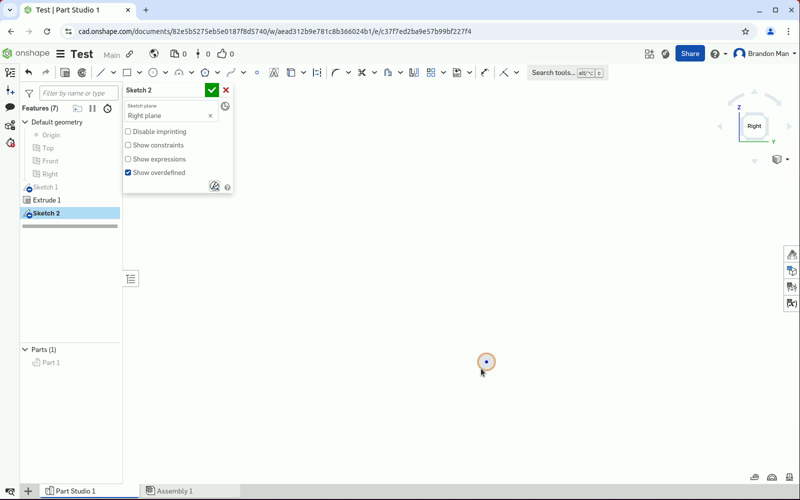
scroll(6)
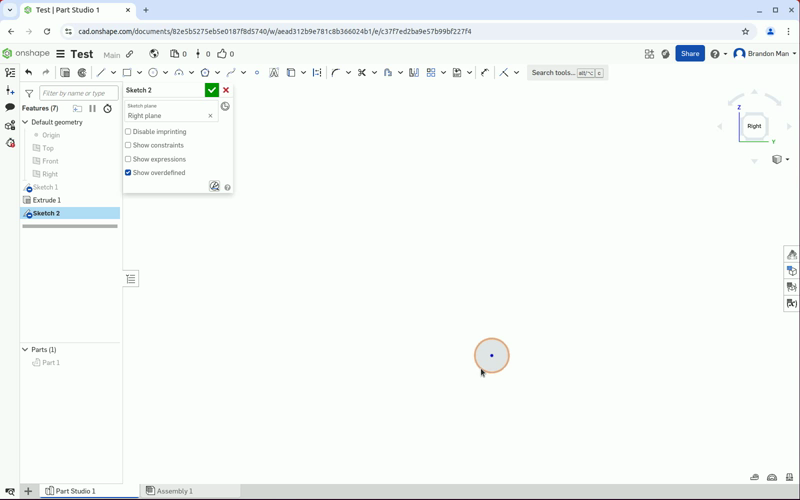
scroll(6)
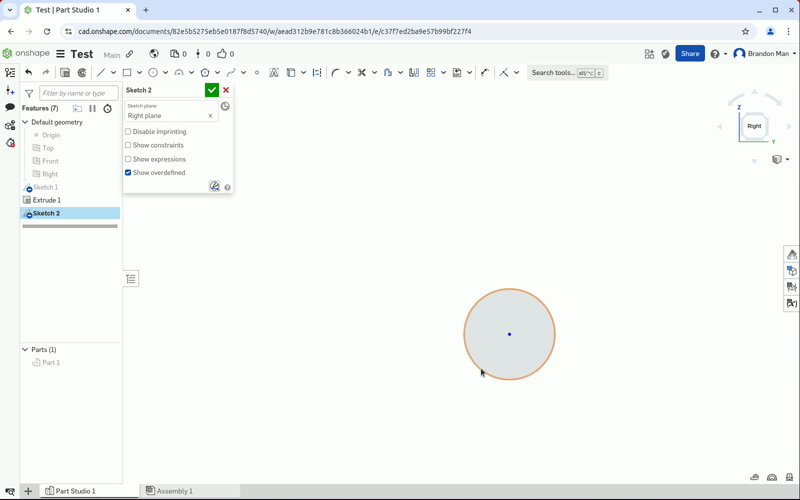
click(481, 368)
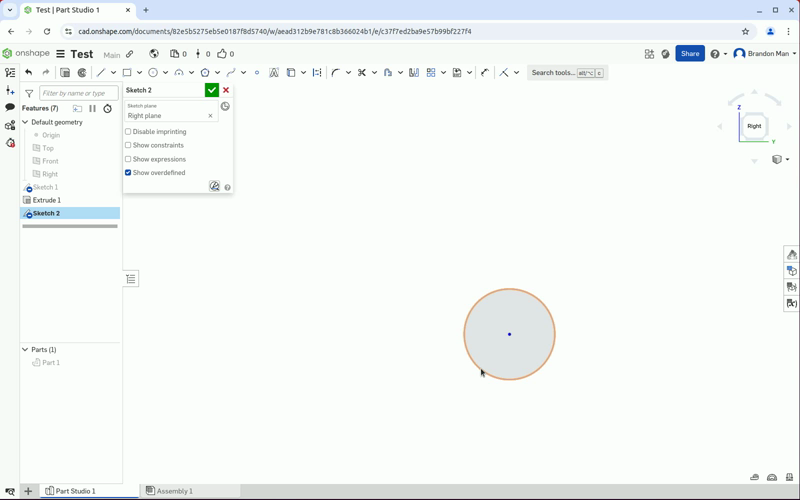
scroll(-6)
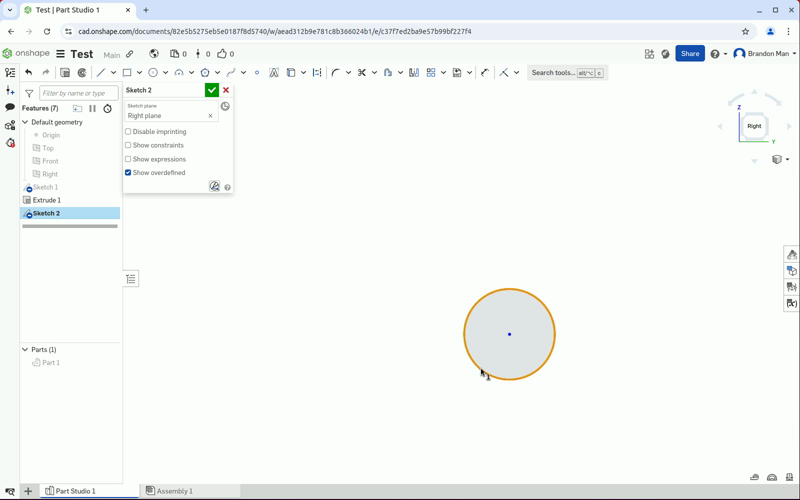
scroll(-6)
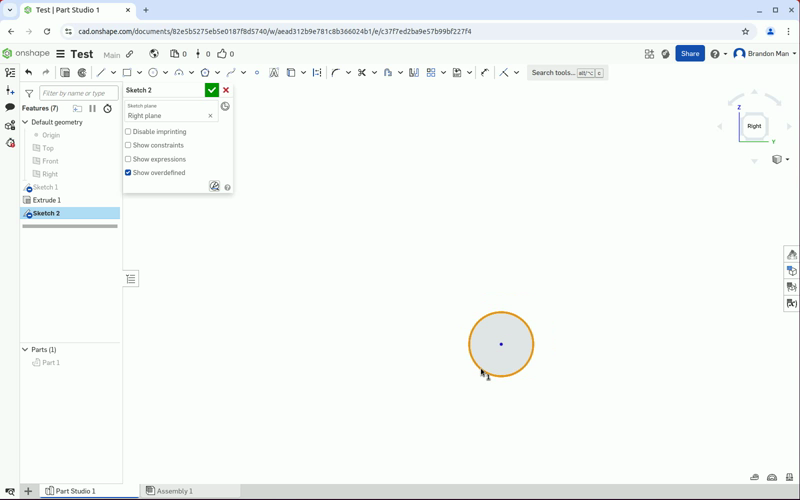
scroll(-6)
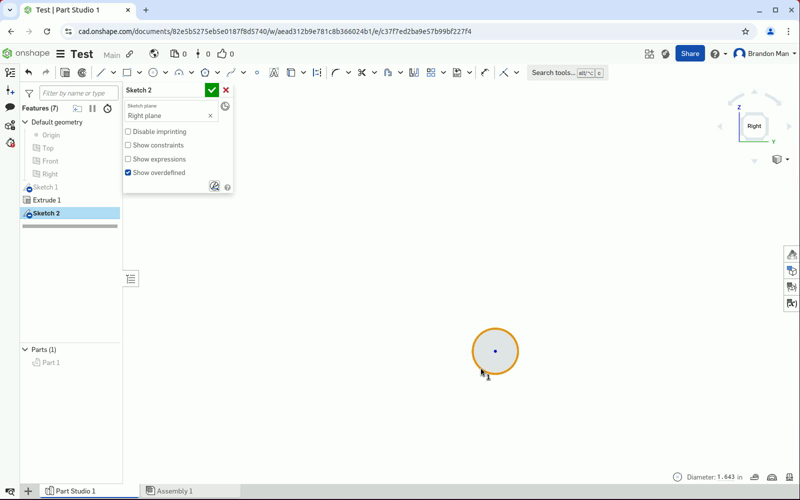
scroll(-6)
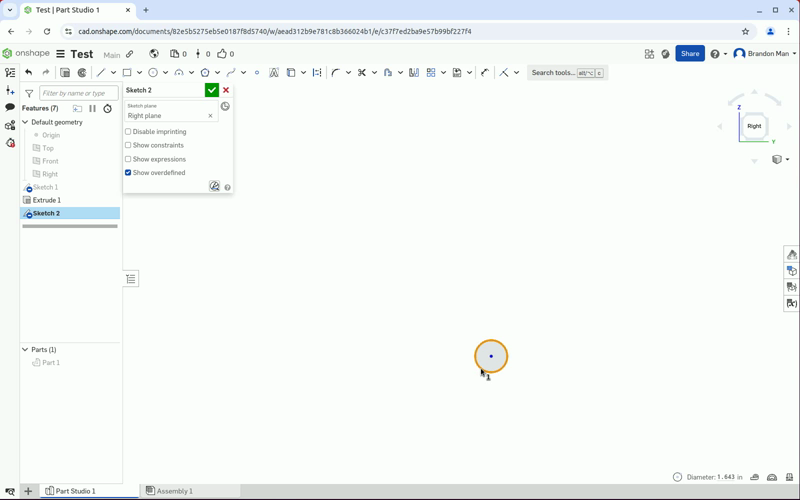
scroll(-6)
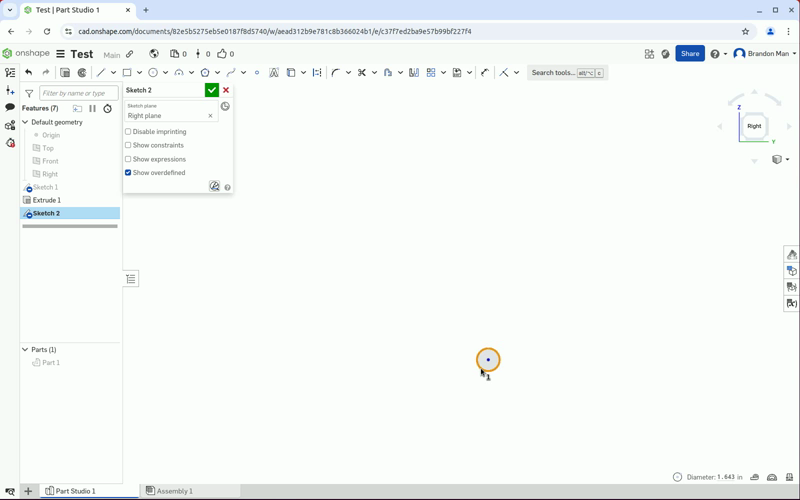
scroll(-6)
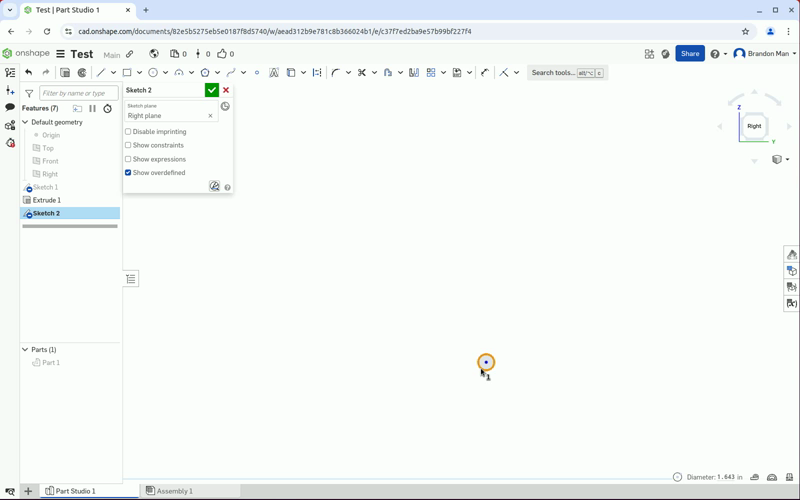
scroll(-6)
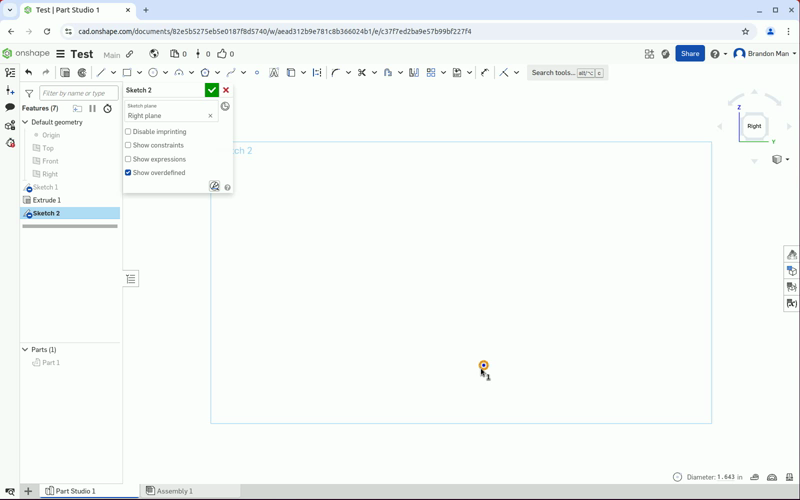
mouse_move(73, 352)
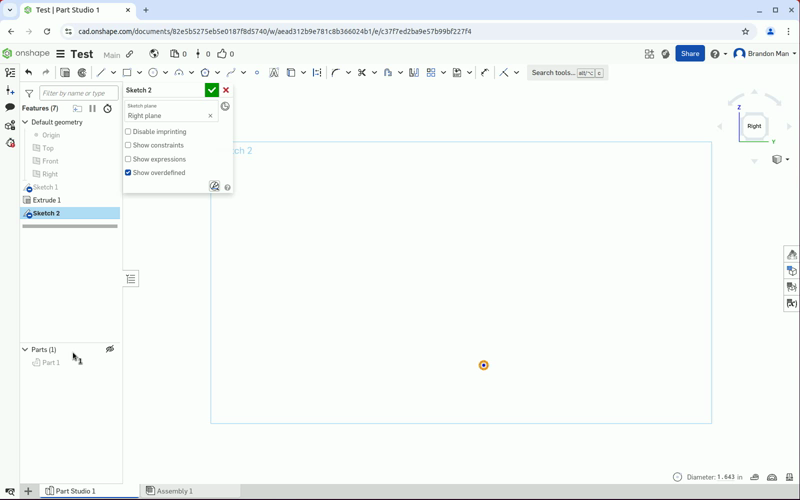
key(shift+y)
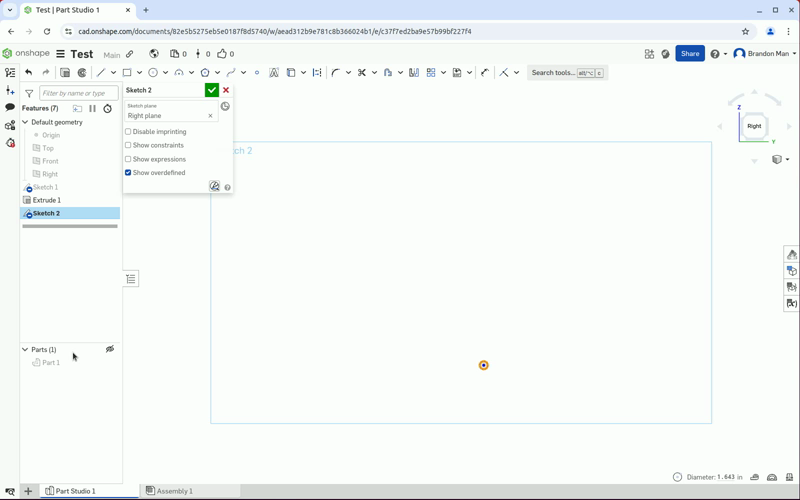
key(shift+e)
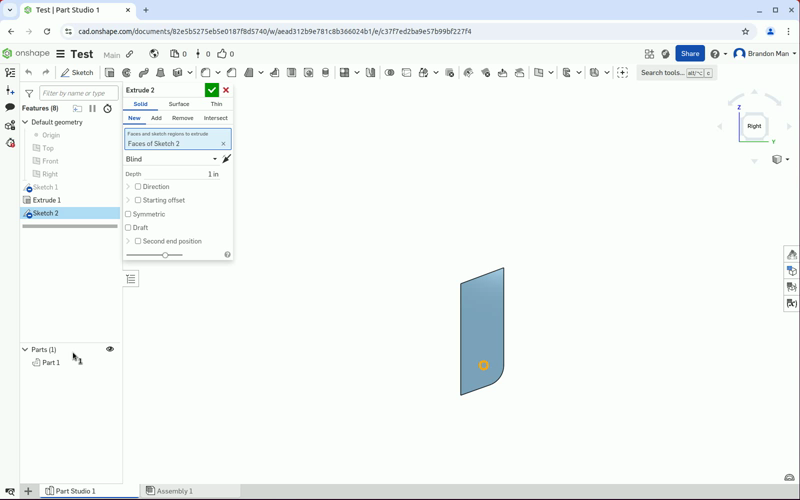
mouse_move(143, 106)
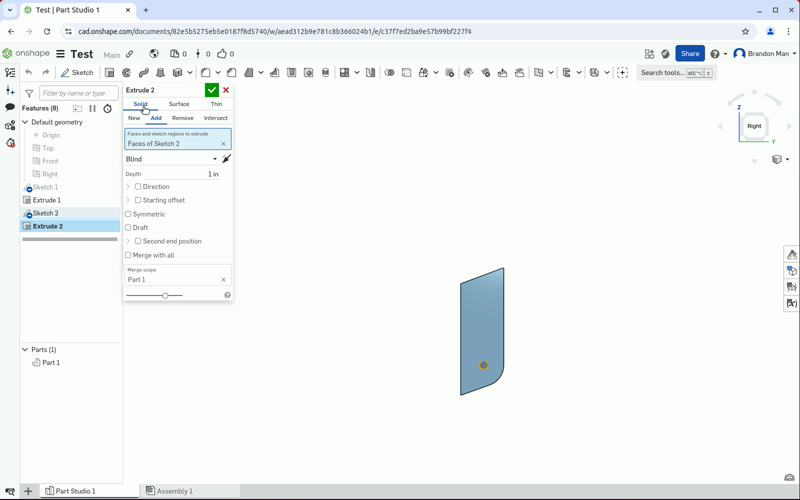
click(143, 106)
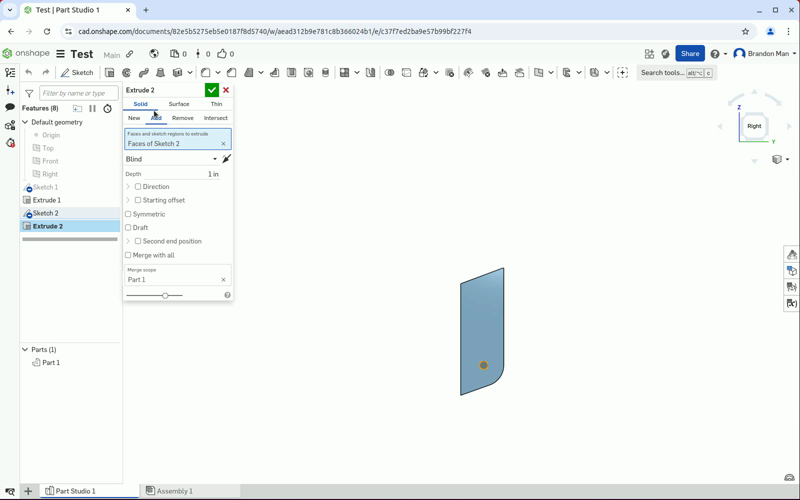
mouse_move(186, 120)
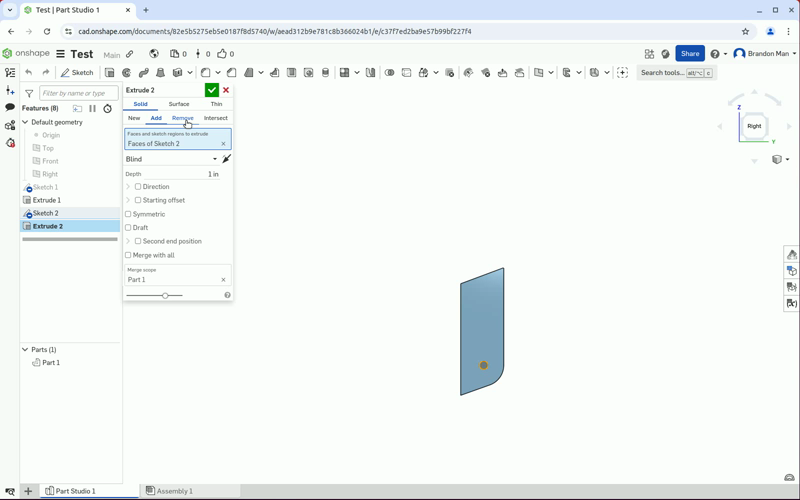
click(186, 120)
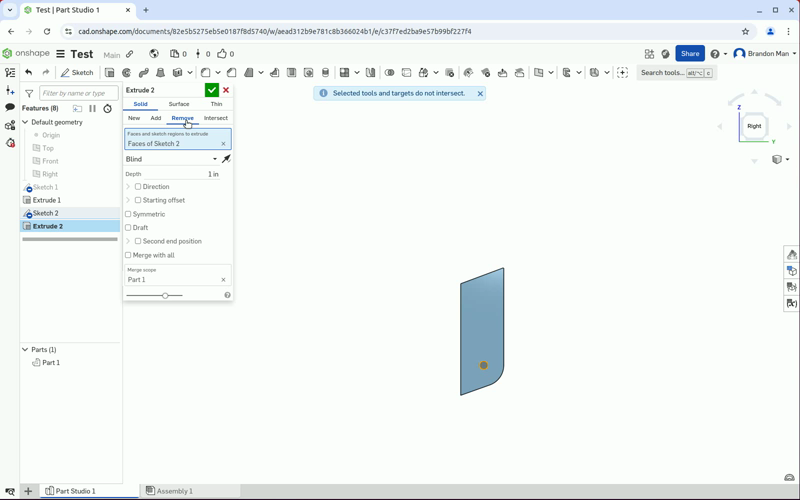
key(tab, 4)
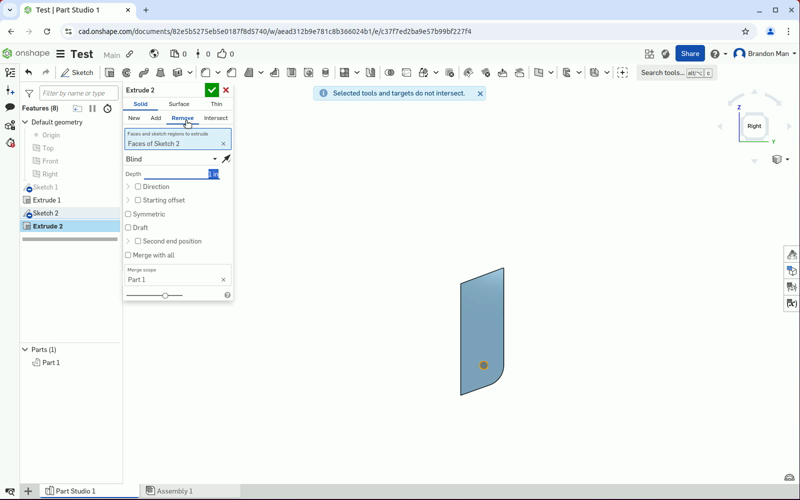
text(0.481)
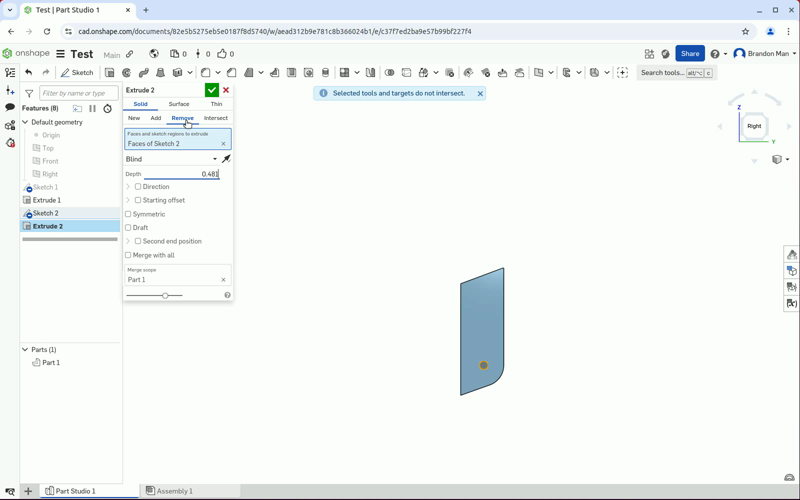
key(tab, 6)
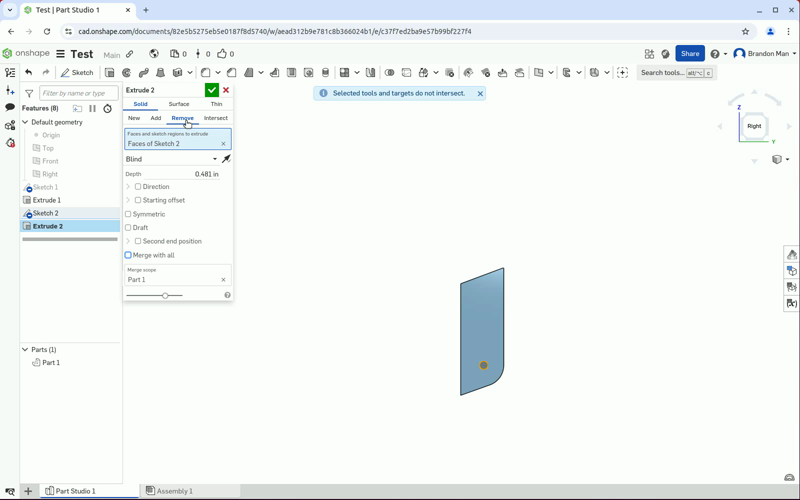
key(space)
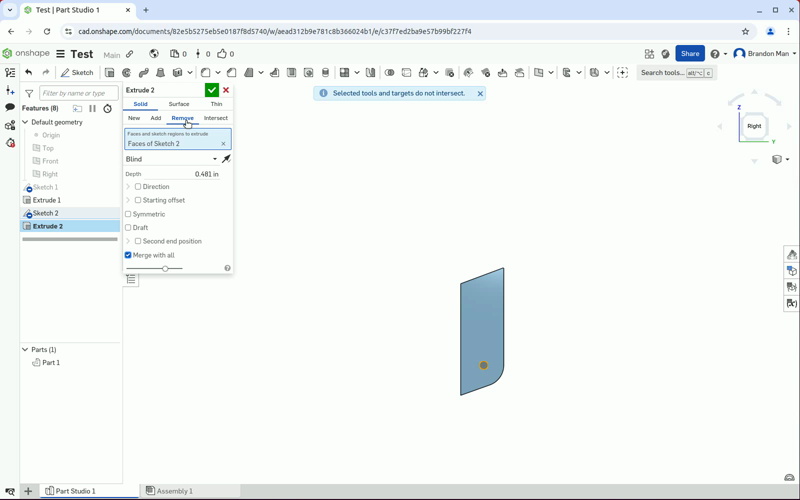
key(enter)
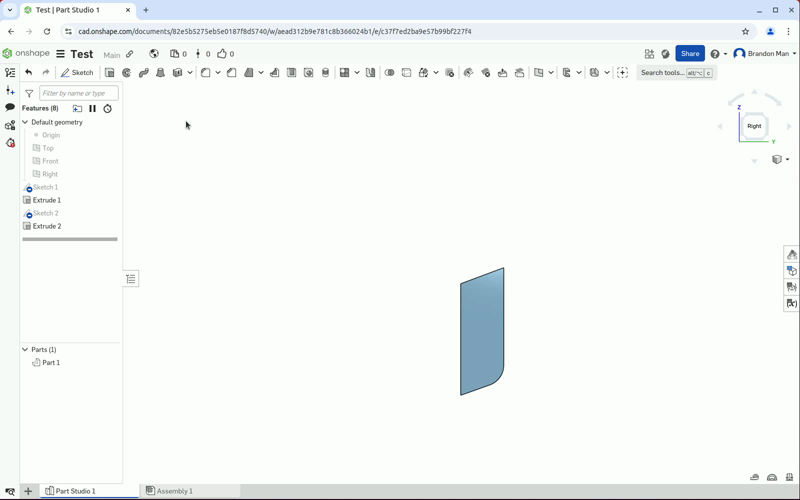
key(shift+h)
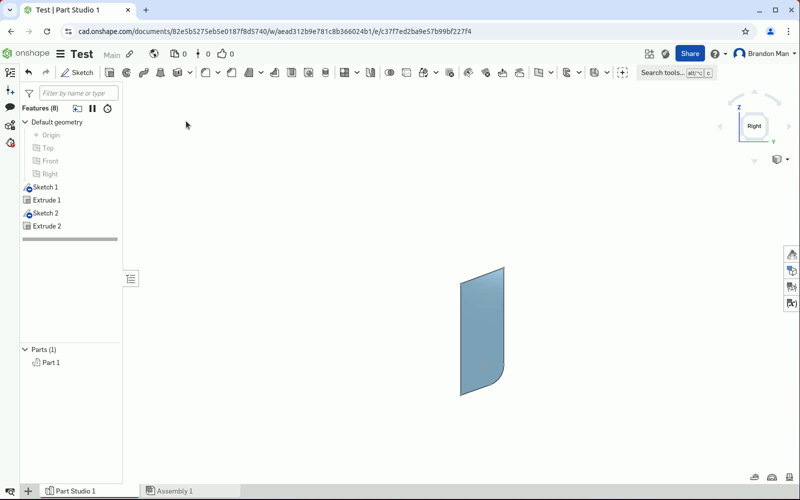
key(shift+h)
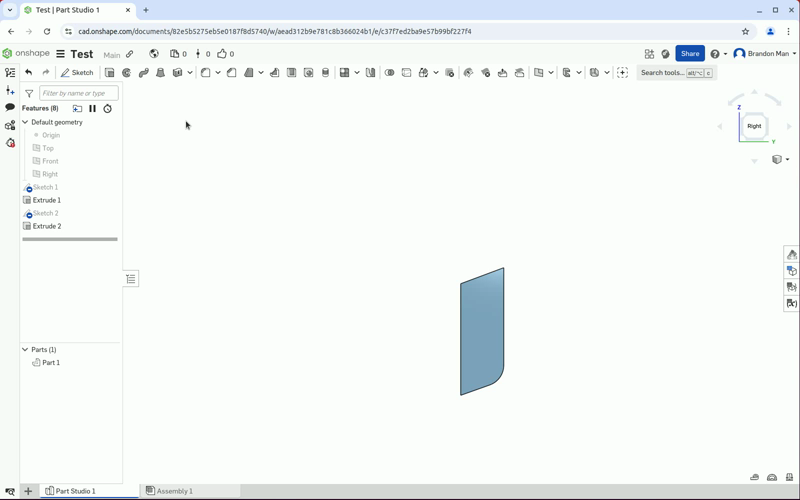
mouse_move(73, 189)
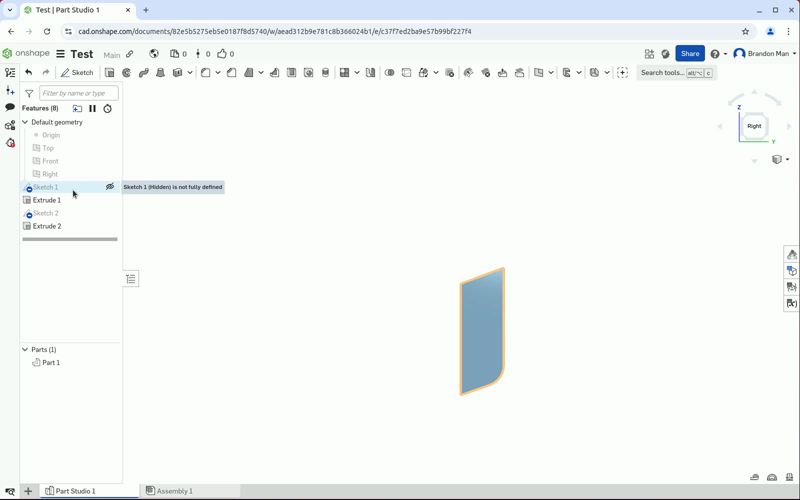
click(73, 189)
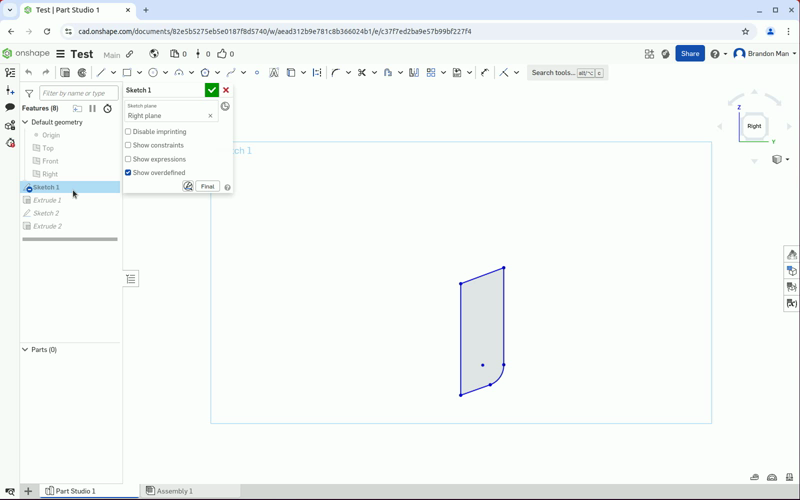
mouse_move(229, 92)
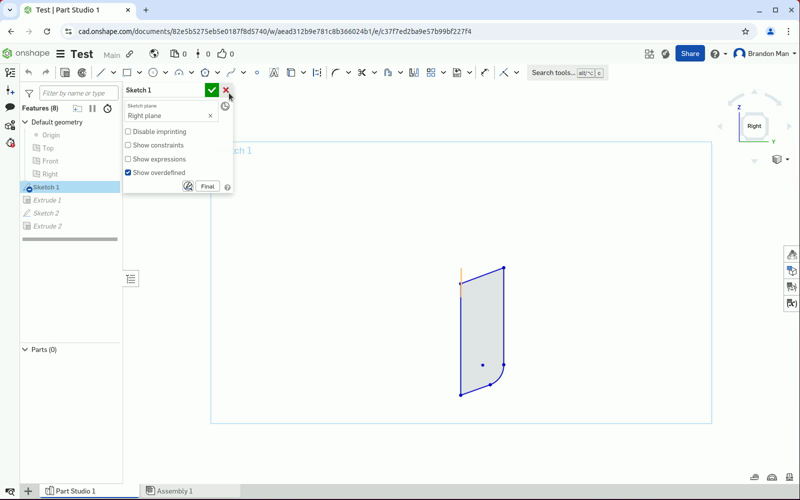
click(229, 92)
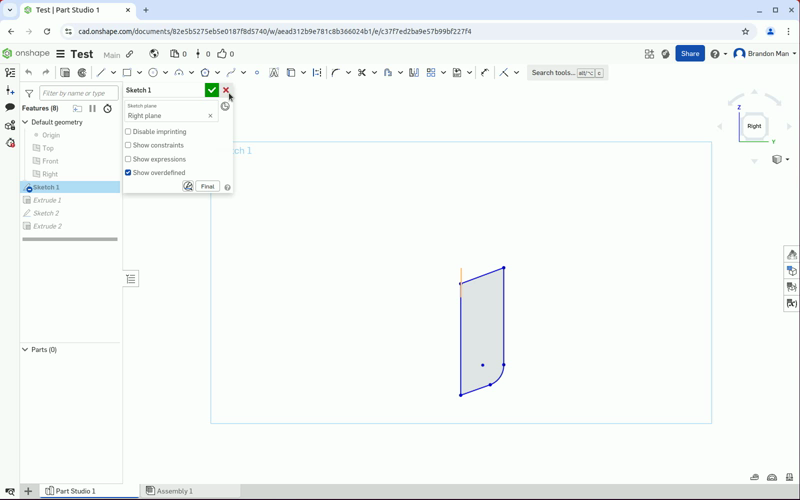
key(shift+s)
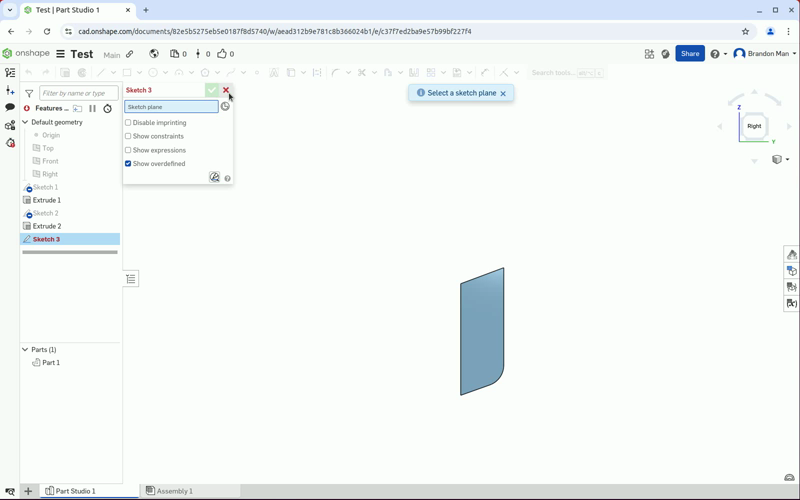
mouse_move(73, 176)
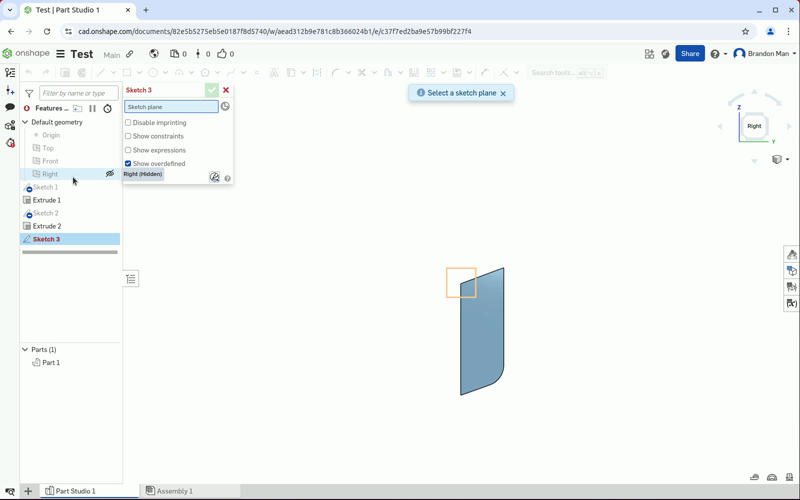
click(73, 176)
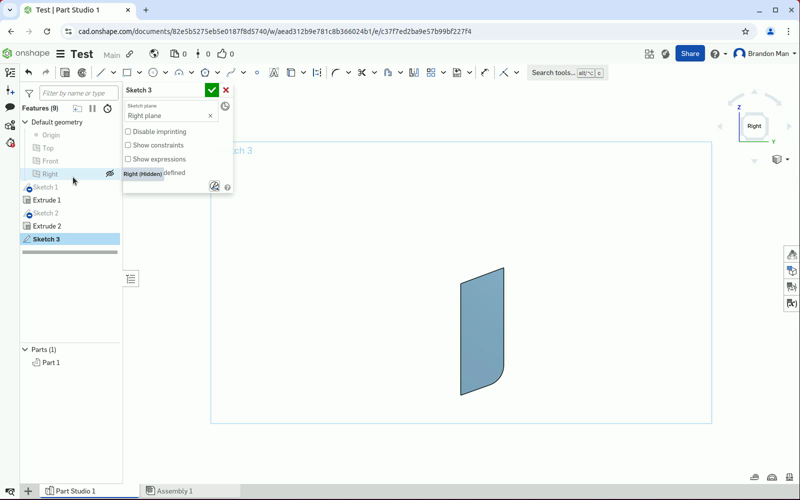
mouse_move(73, 352)
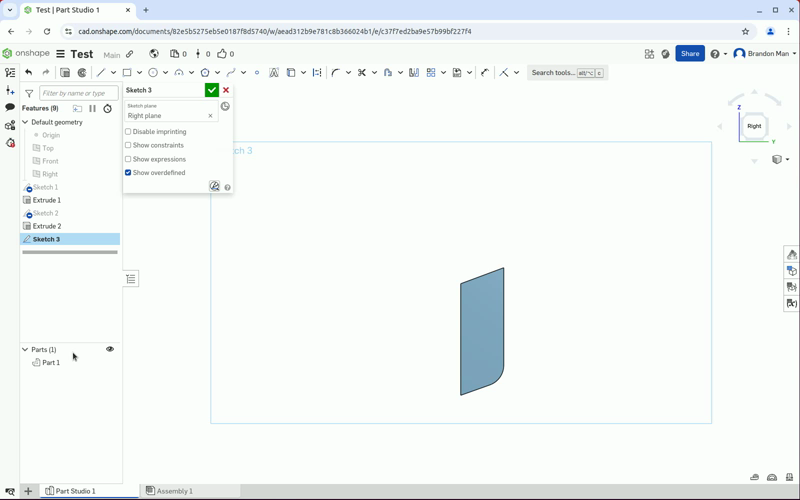
key(y)
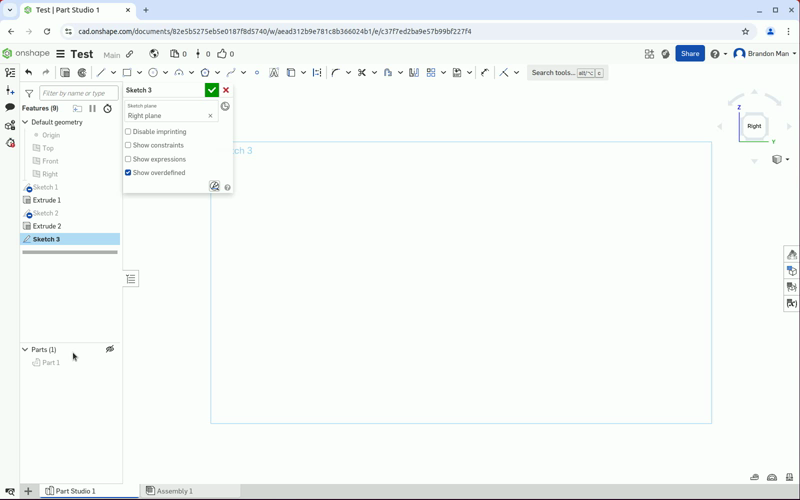
key(l)
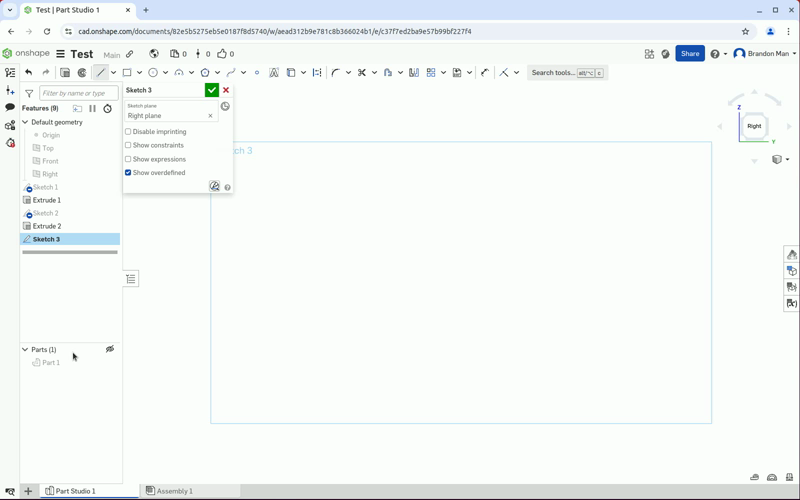
key_down(shift)
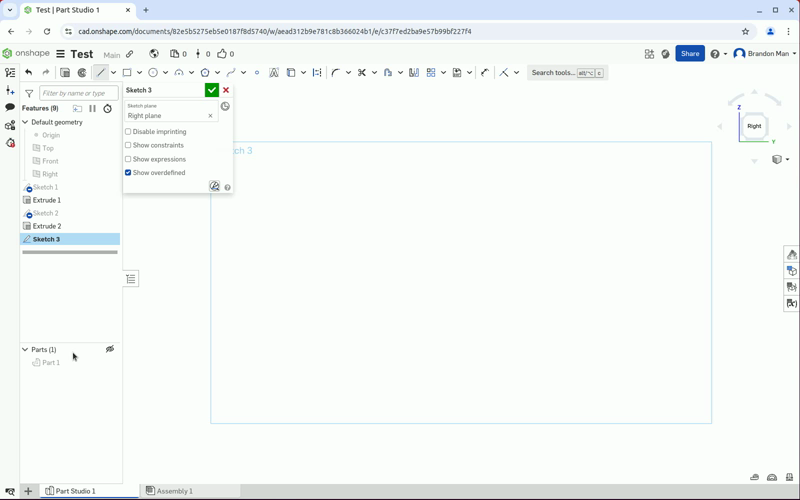
mouse_move(463, 316)
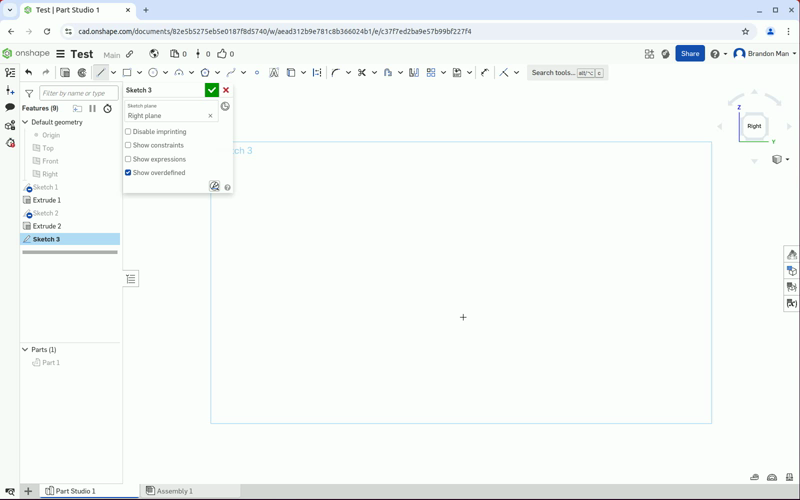
click(463, 316)
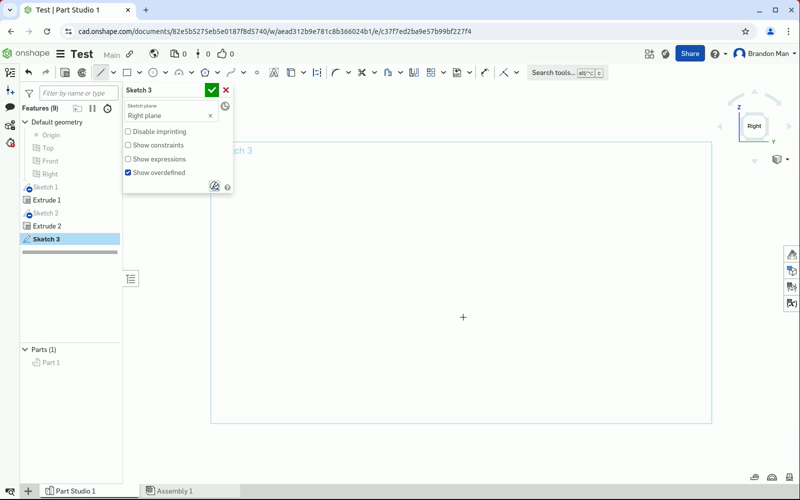
key_up(shift)
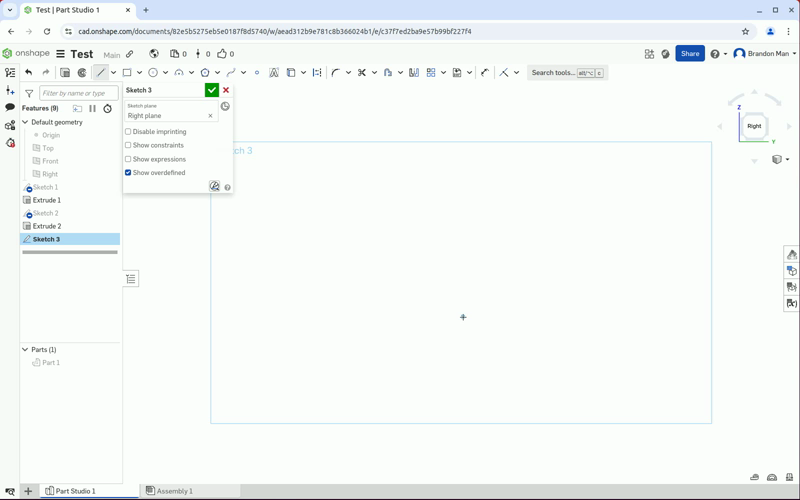
key_down(shift)
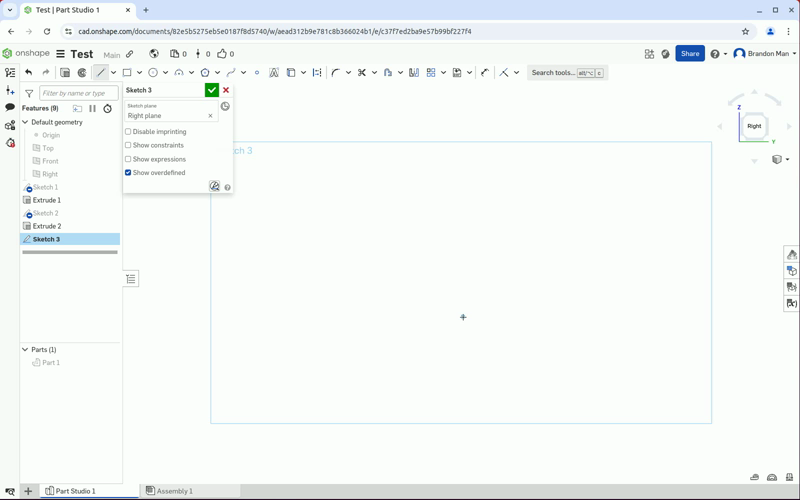
mouse_move(493, 316)
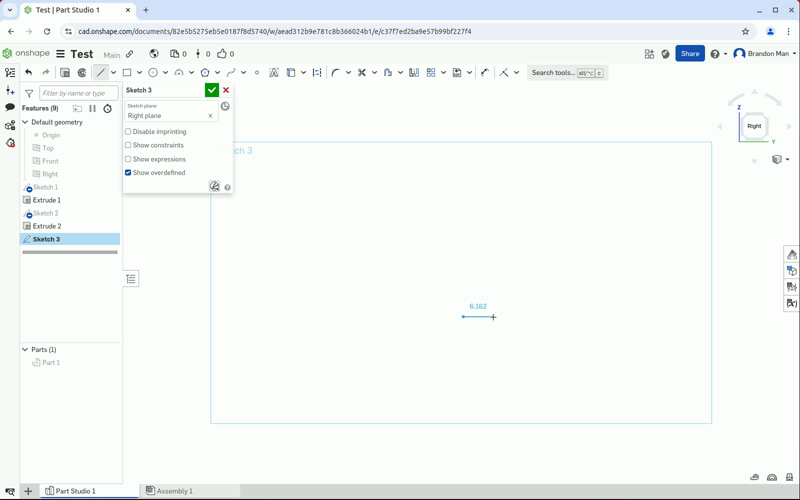
mouse_move(501, 330)
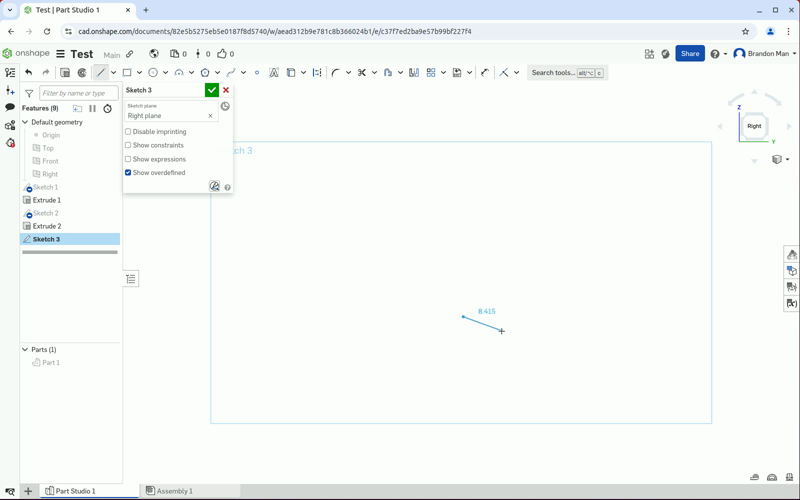
click(501, 330)
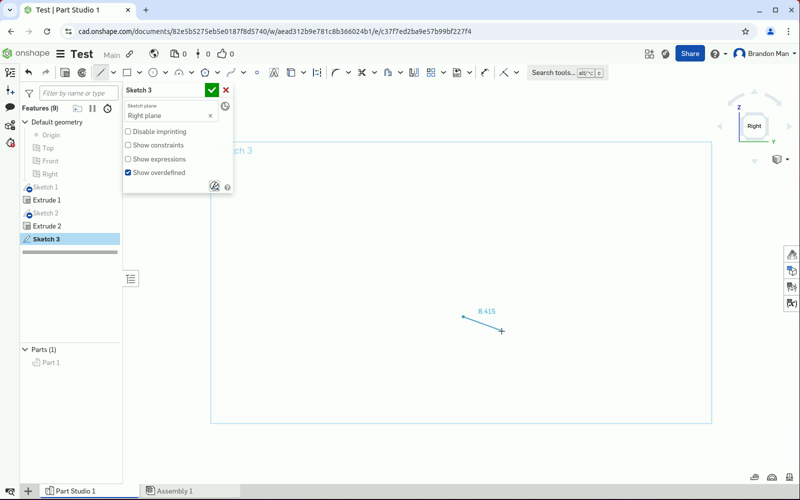
key_up(shift)
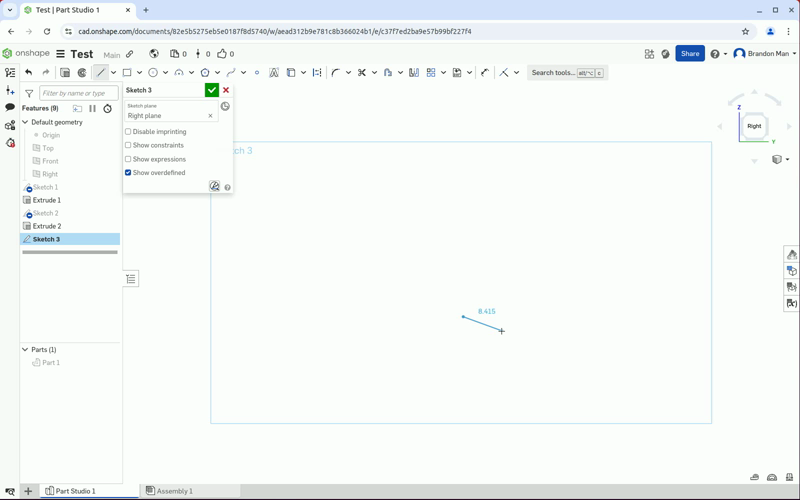
key_down(shift)
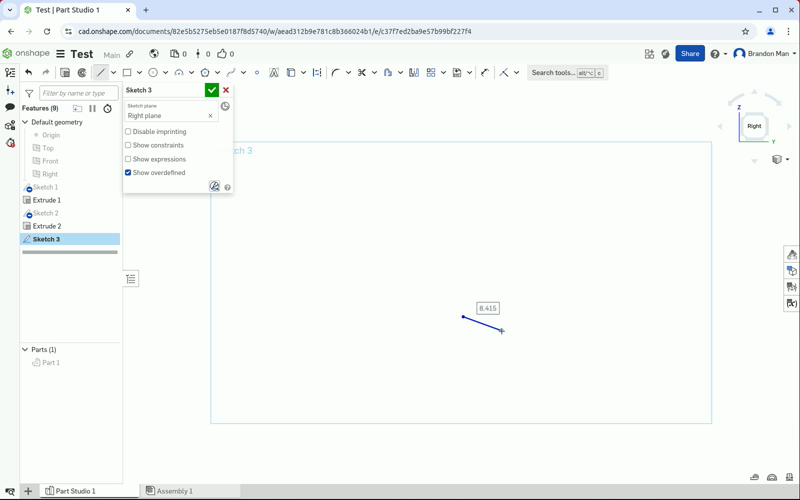
mouse_move(531, 330)
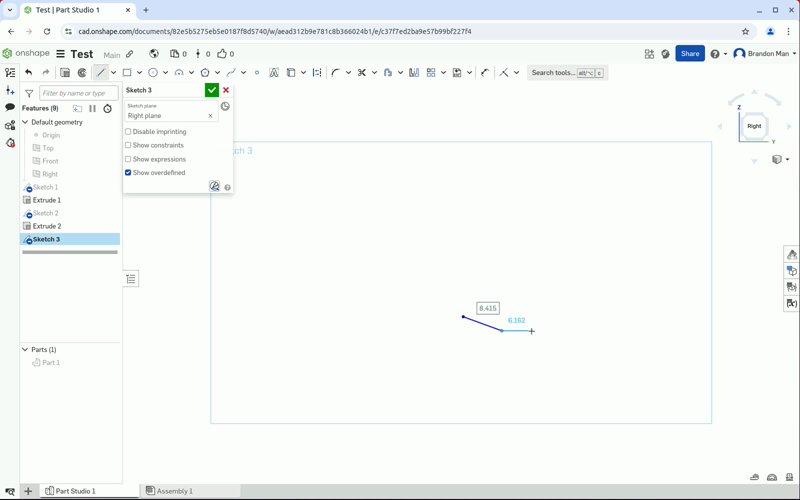
mouse_move(501, 327)
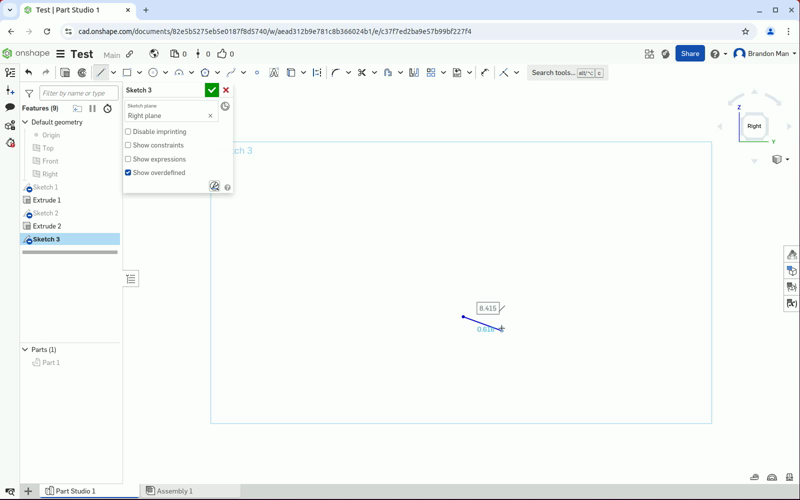
scroll(6)
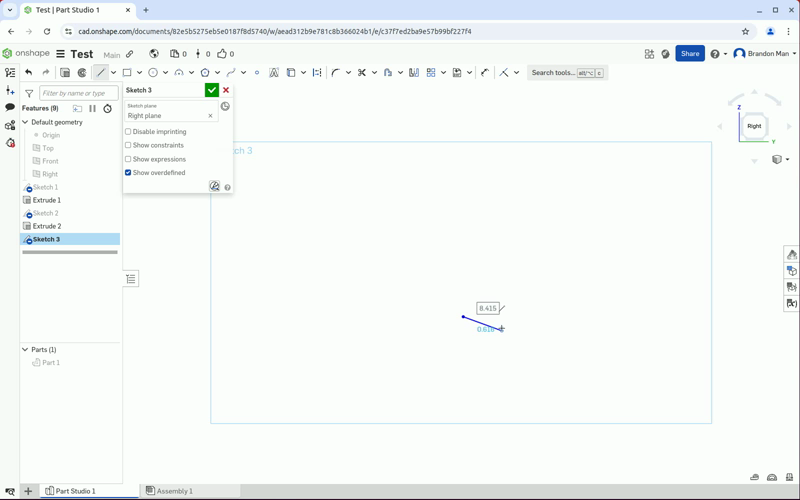
scroll(6)
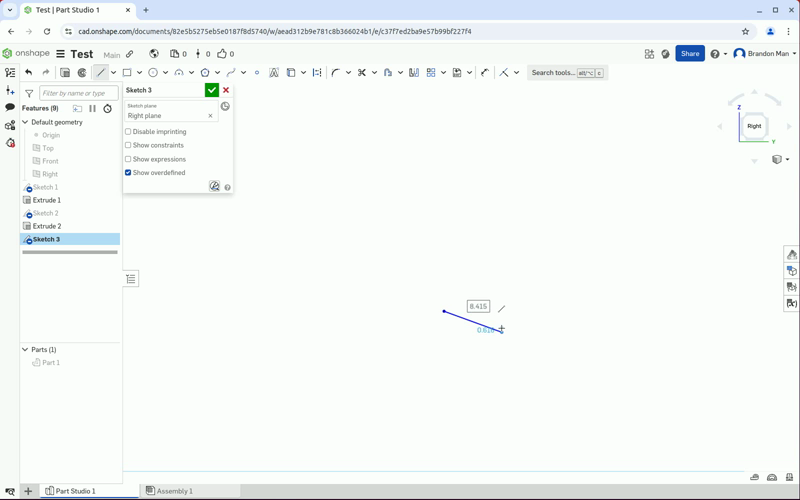
scroll(6)
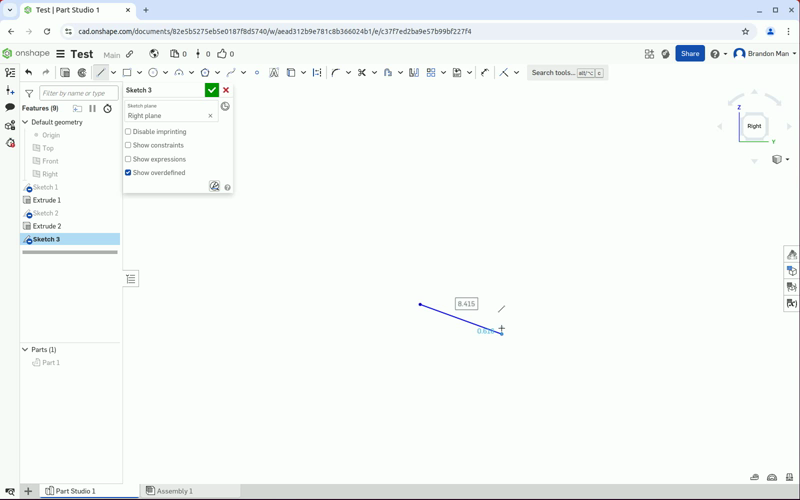
scroll(6)
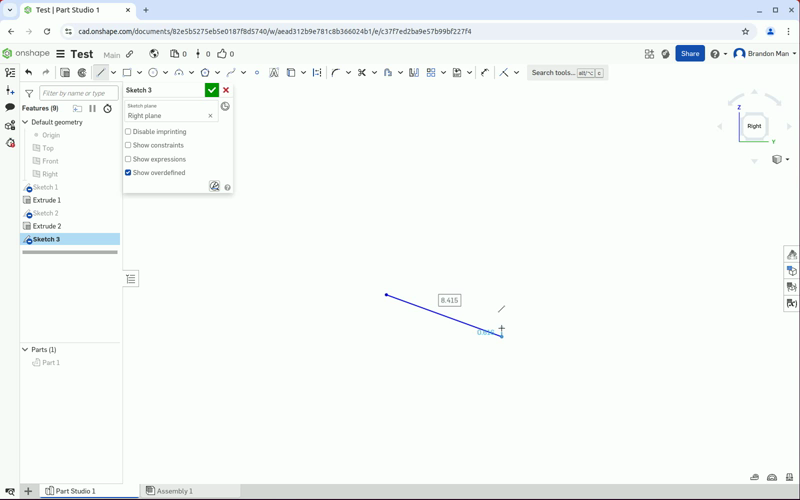
scroll(6)
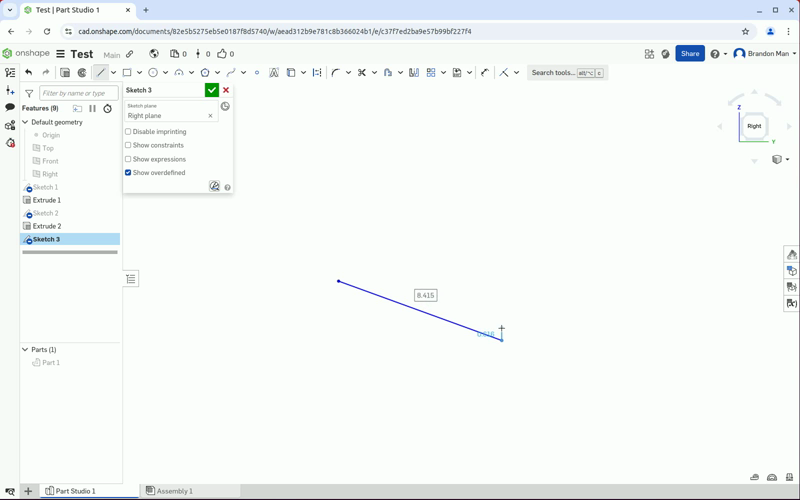
scroll(6)
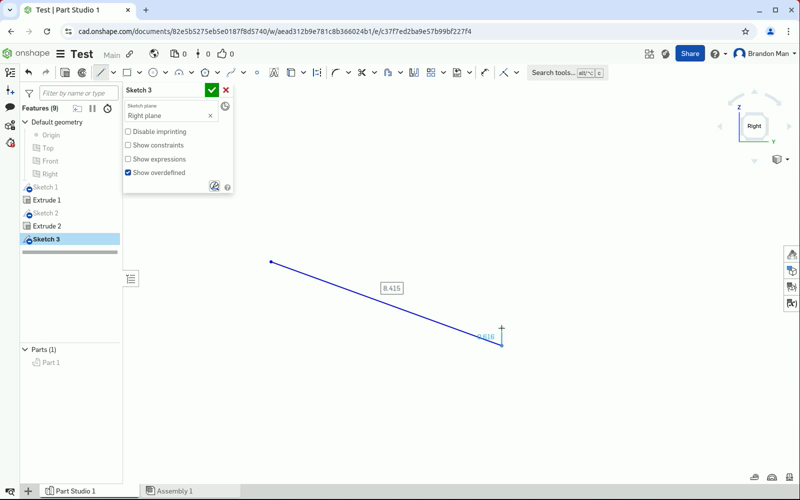
scroll(6)
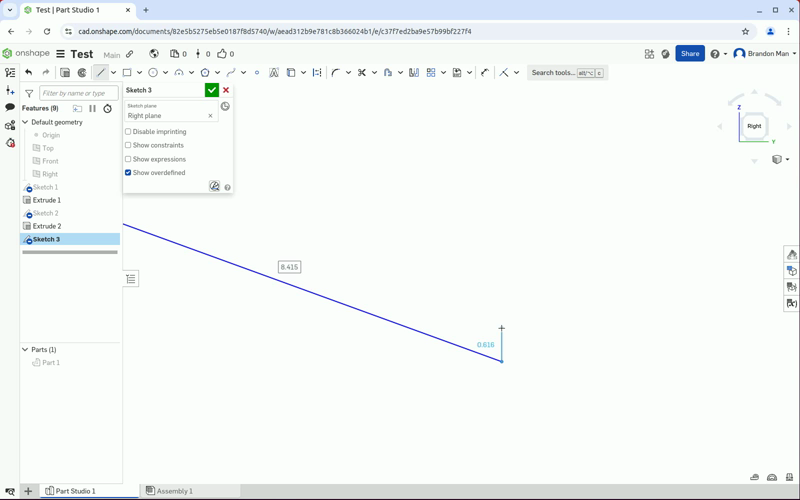
click(501, 327)
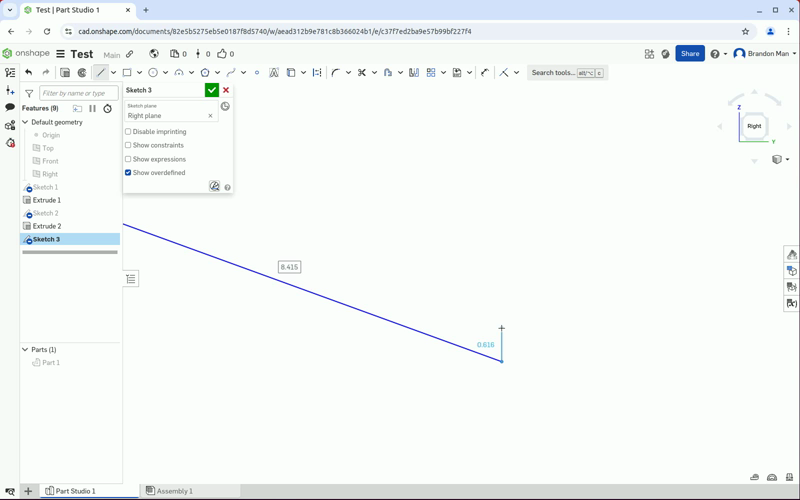
scroll(-6)
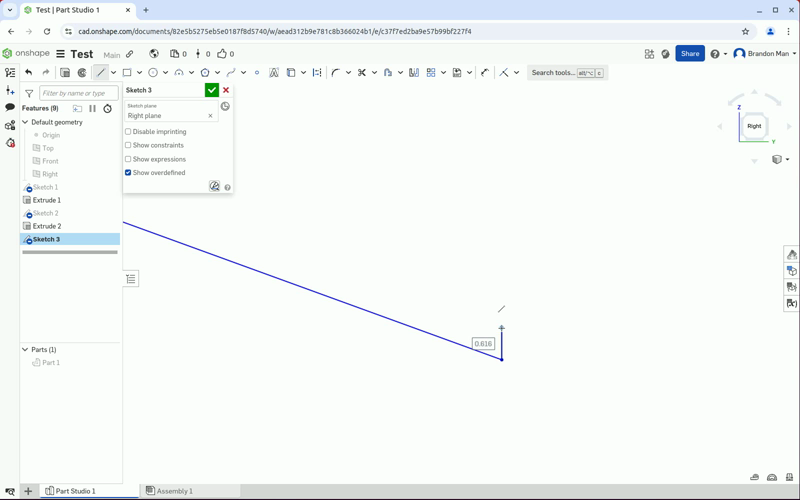
scroll(-6)
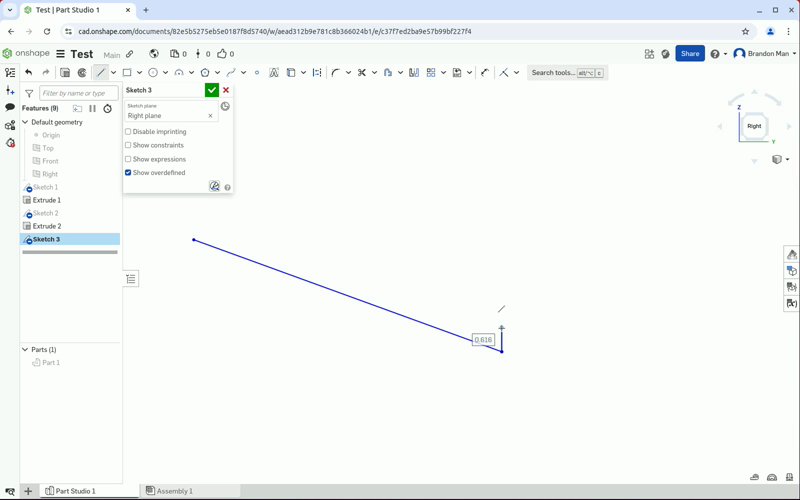
scroll(-6)
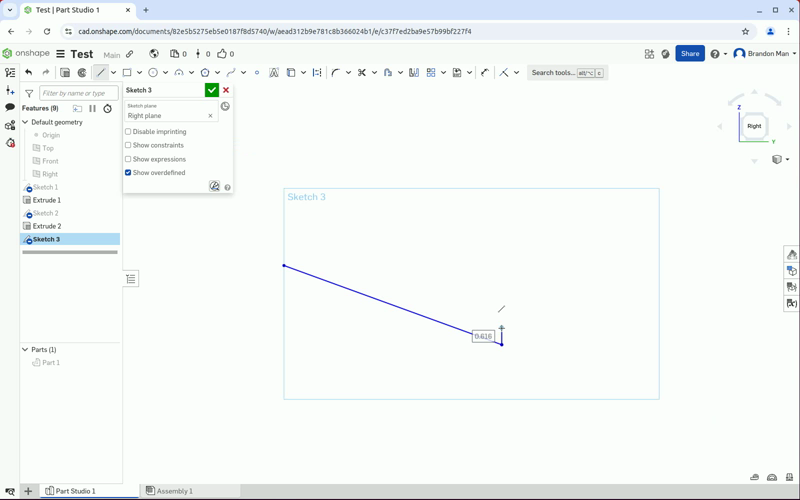
scroll(-6)
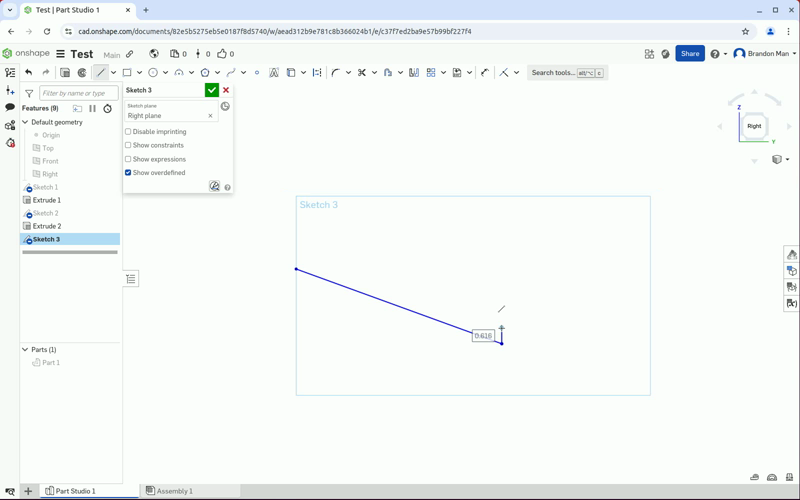
scroll(-6)
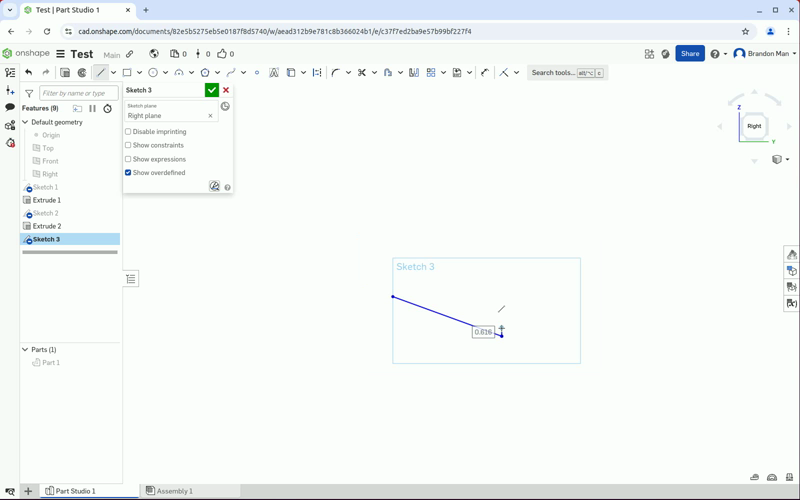
scroll(-6)
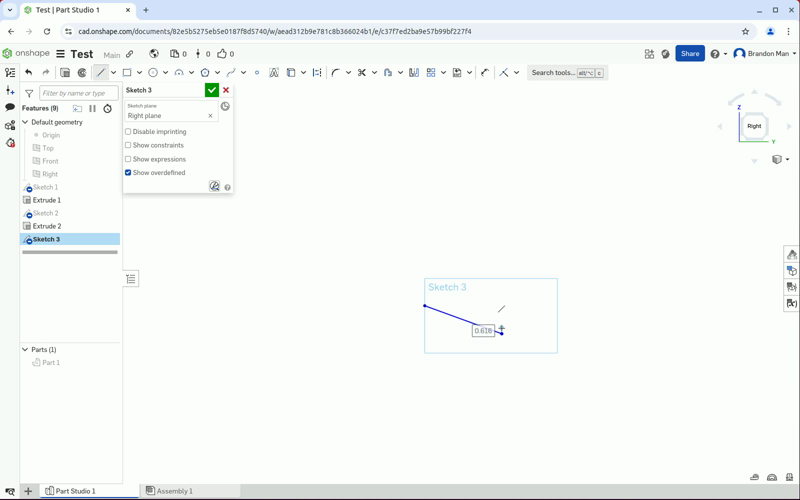
scroll(-6)
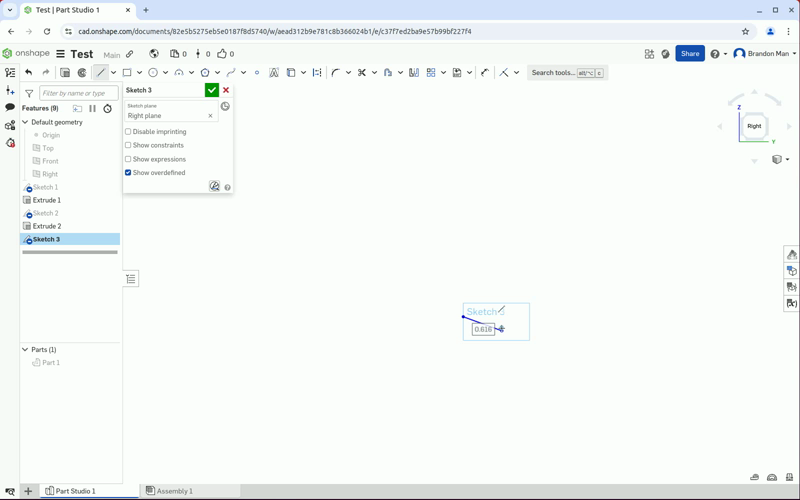
key_up(shift)
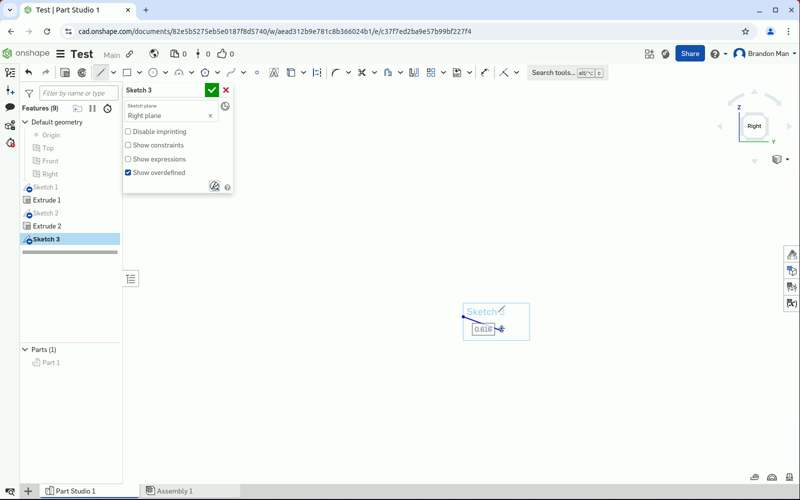
key_down(shift)
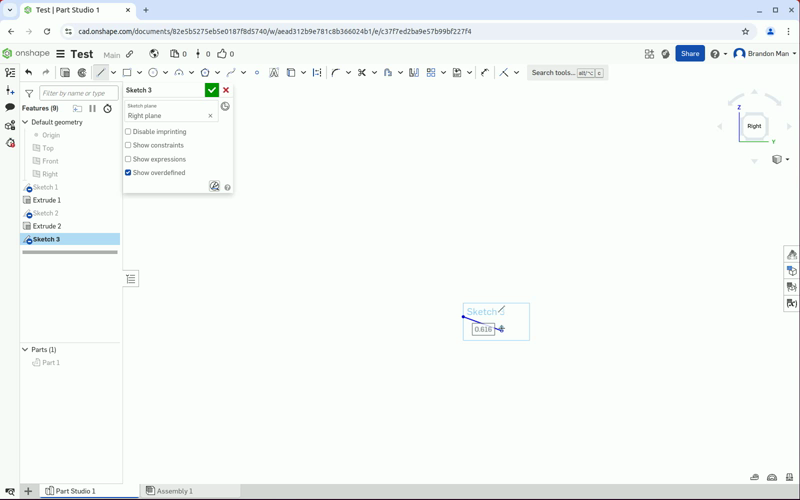
mouse_move(531, 327)
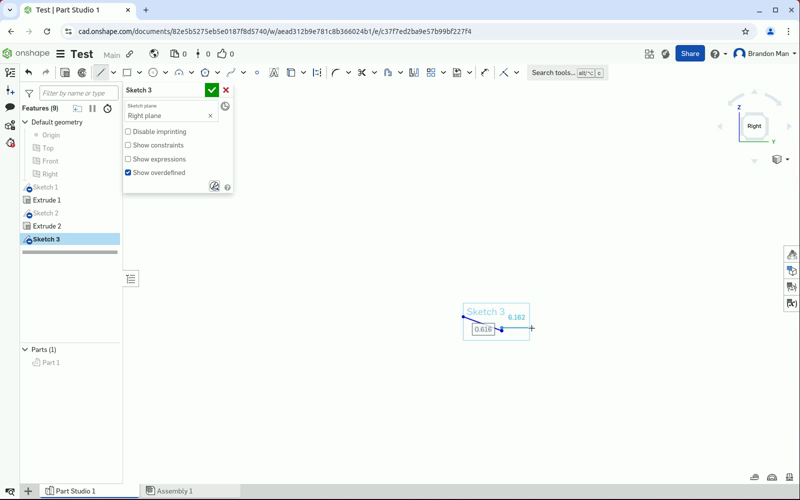
mouse_move(463, 314)
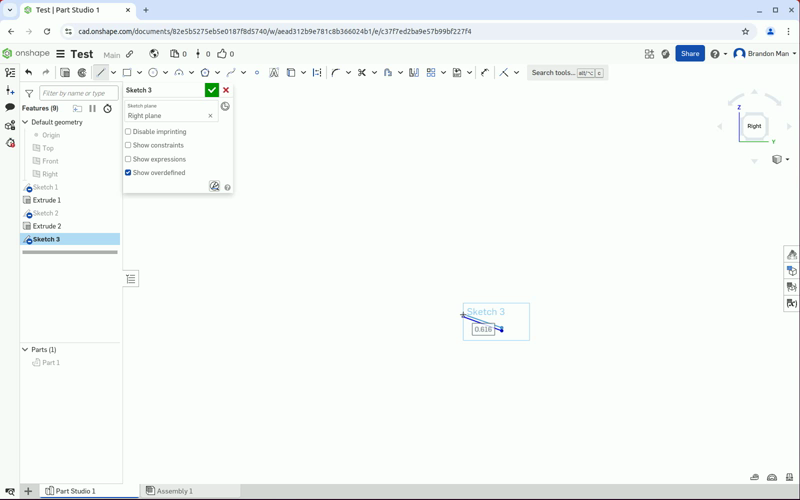
scroll(6)
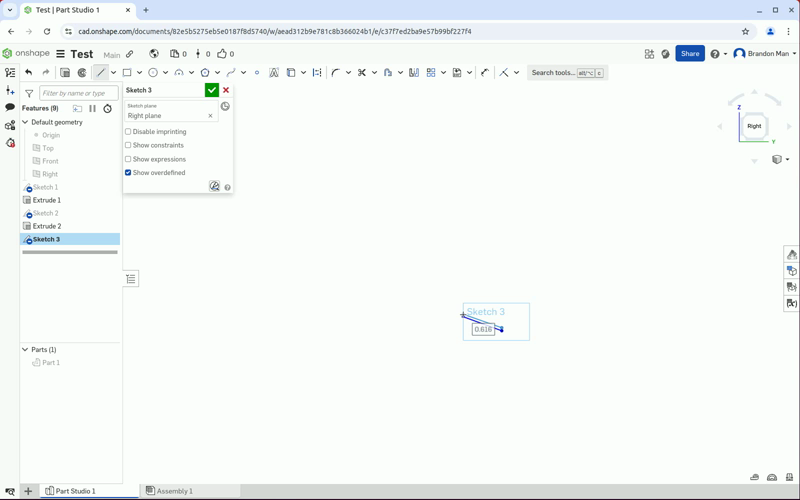
scroll(6)
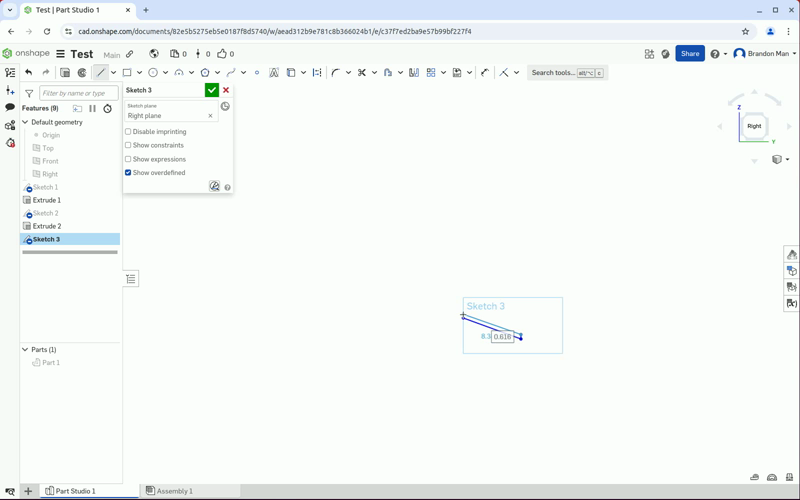
scroll(6)
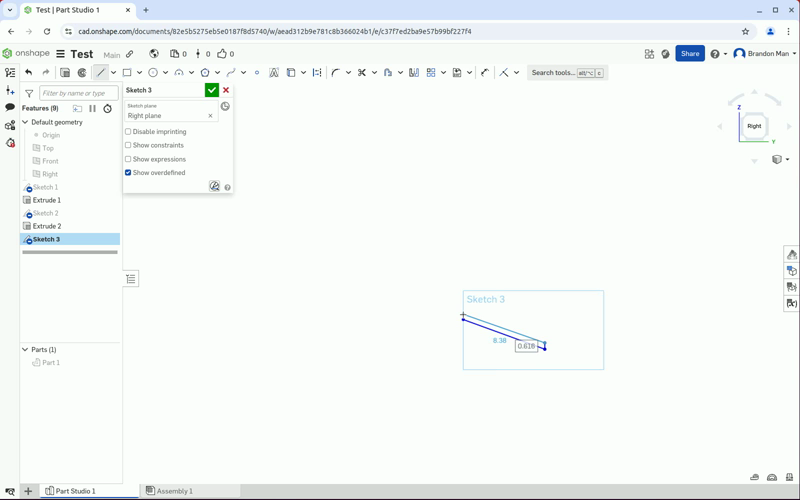
scroll(6)
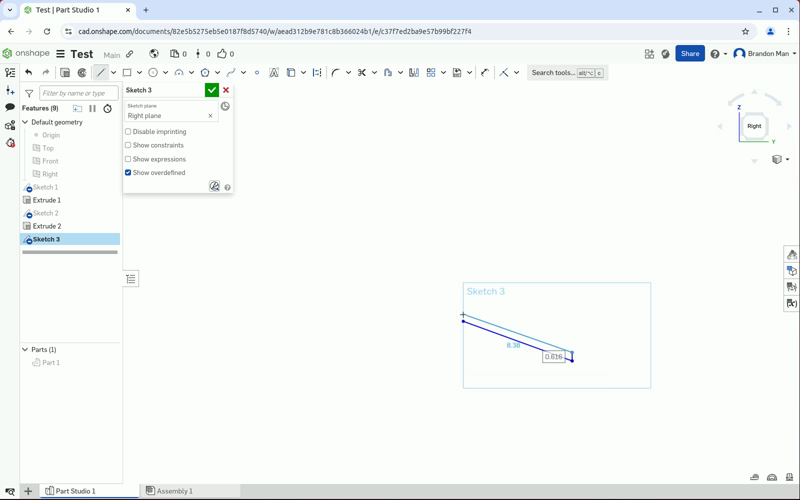
scroll(6)
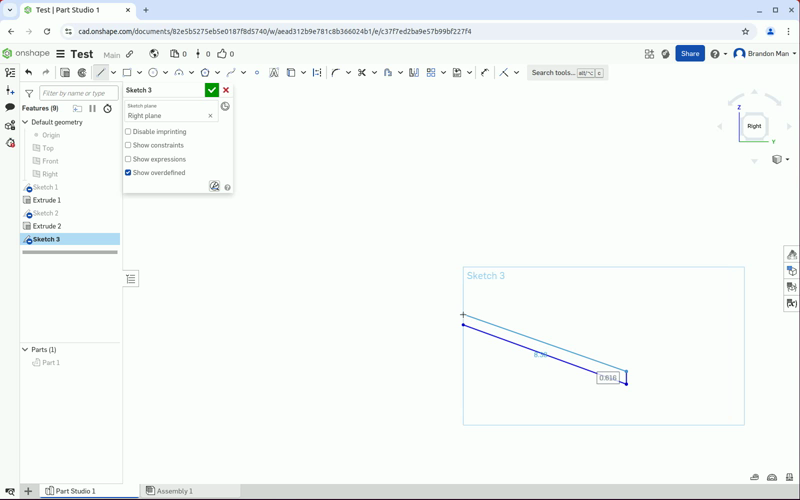
scroll(6)
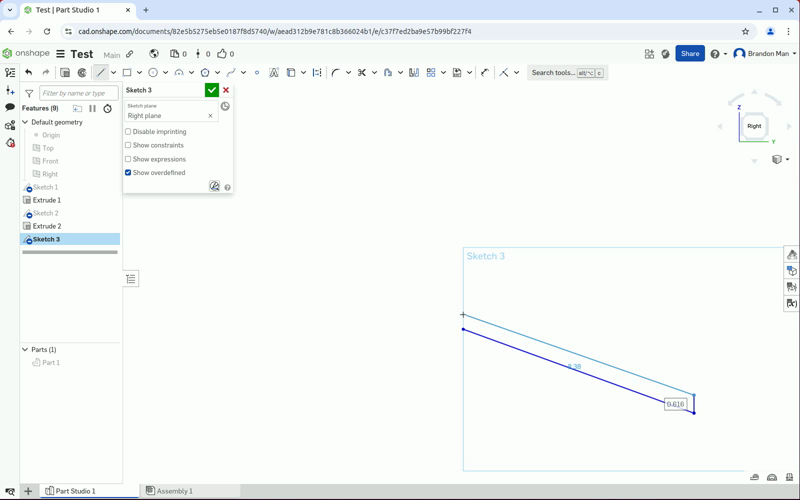
scroll(6)
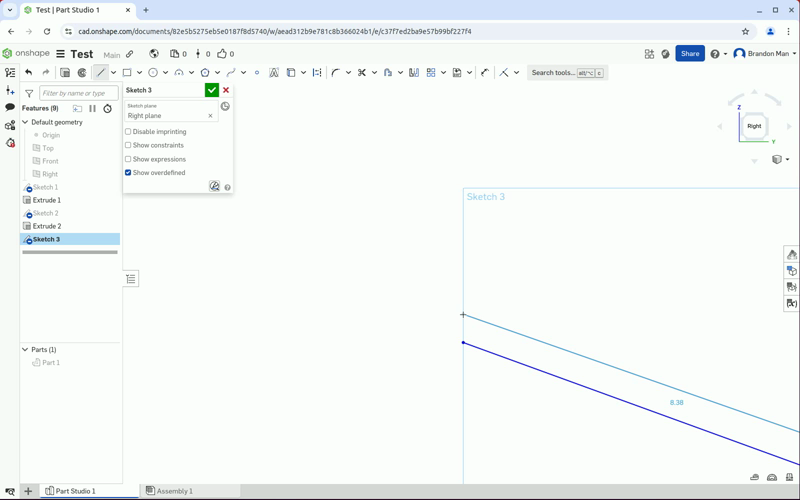
click(463, 314)
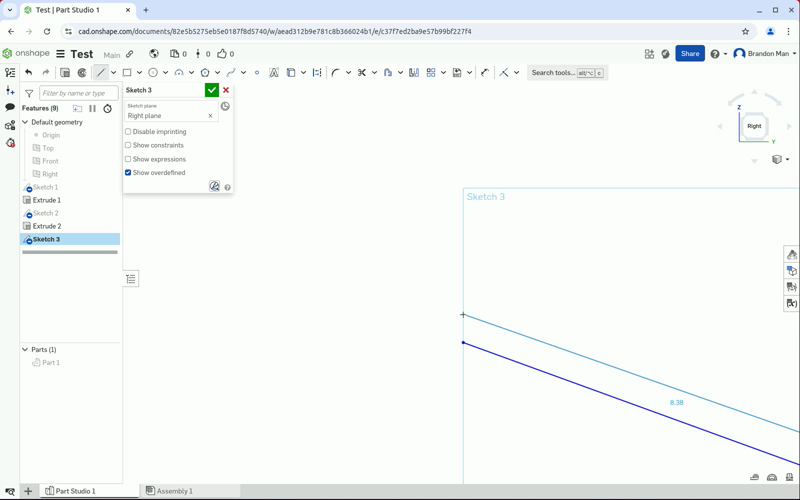
scroll(-6)
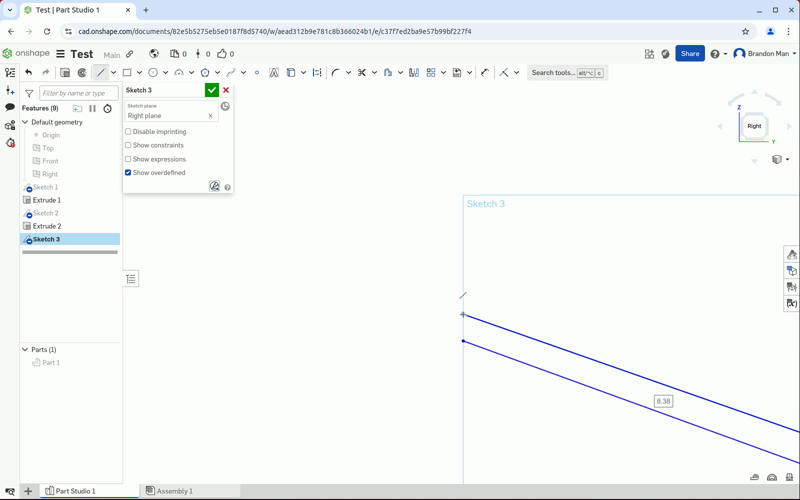
scroll(-6)
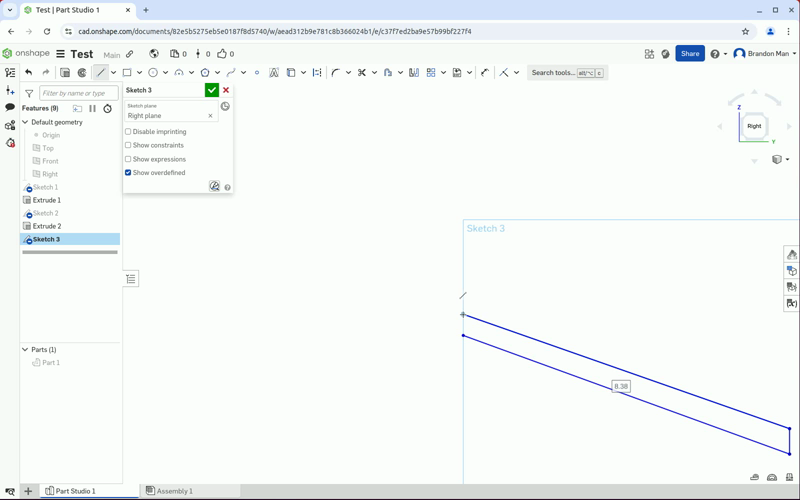
scroll(-6)
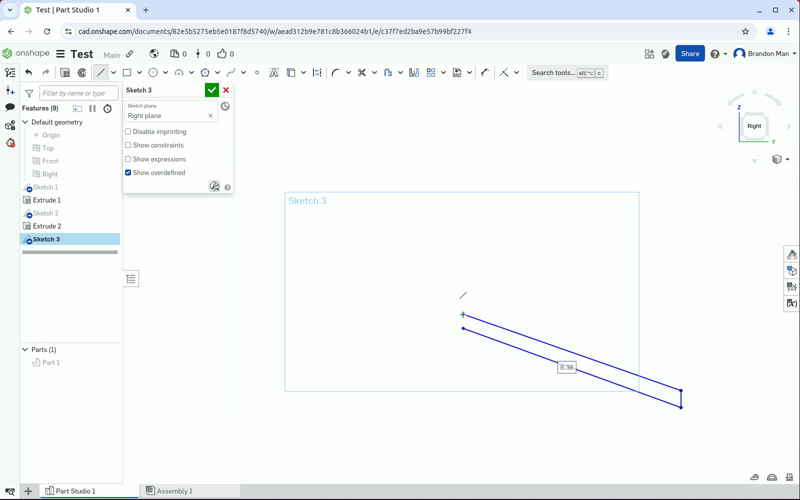
scroll(-6)
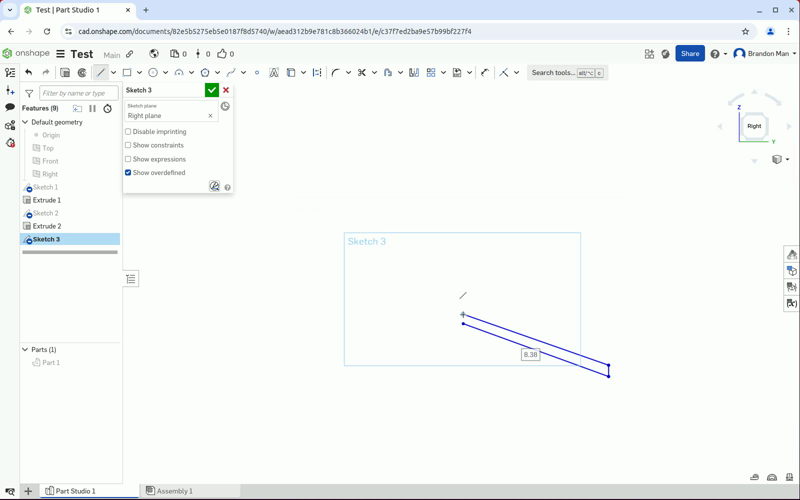
scroll(-6)
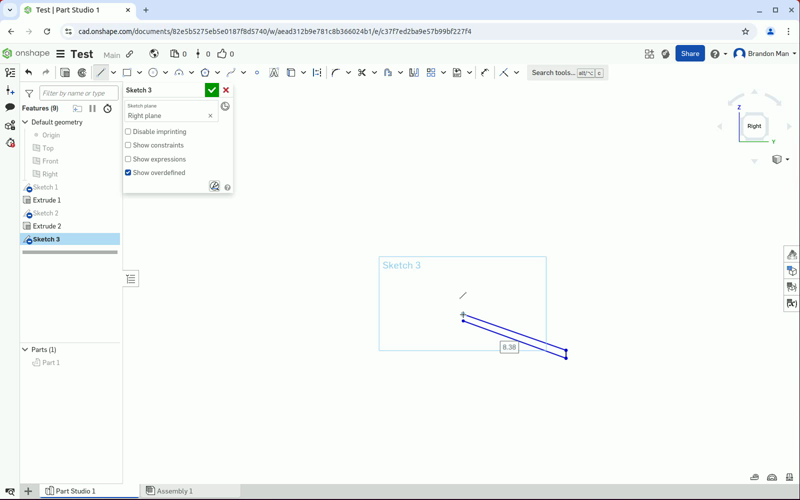
scroll(-6)
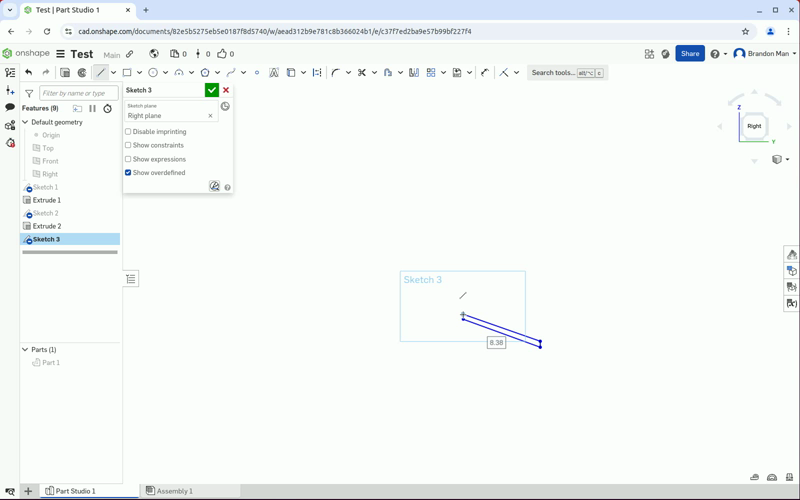
scroll(-6)
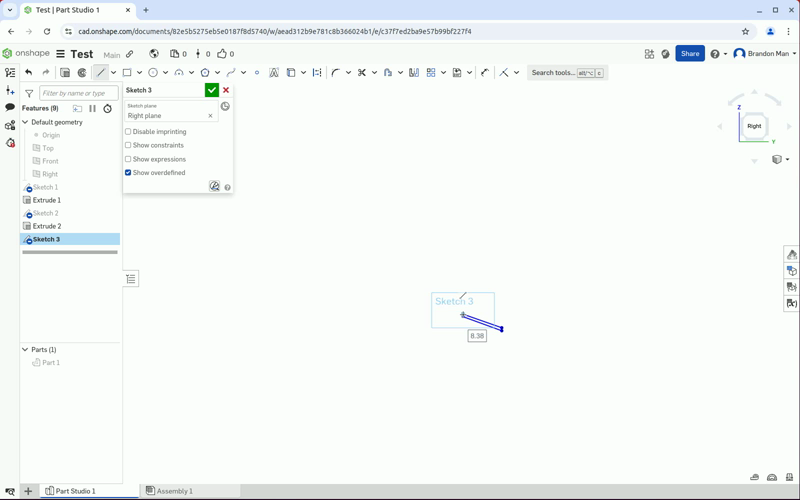
key_up(shift)
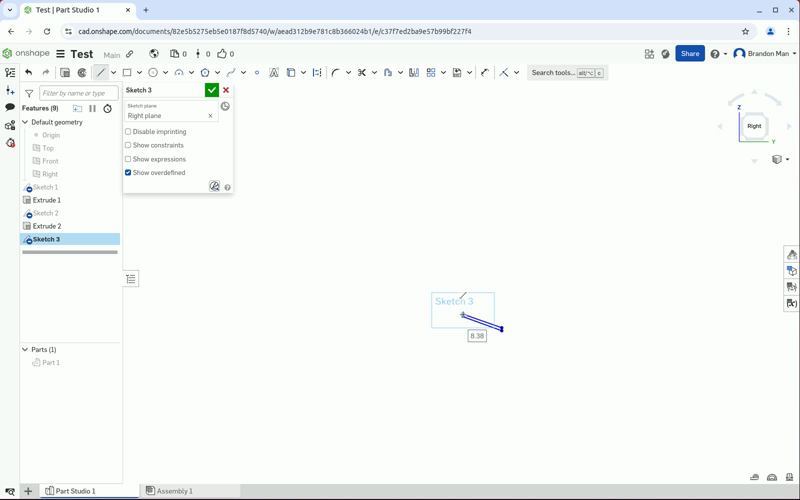
mouse_move(493, 314)
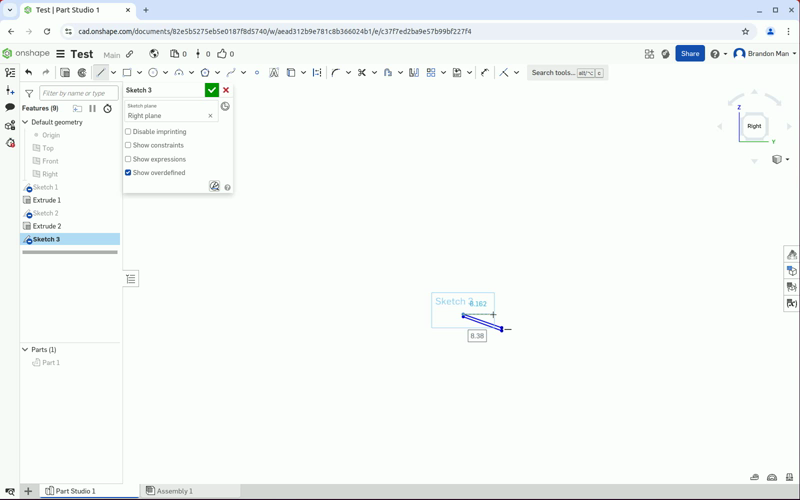
key_down(shift)
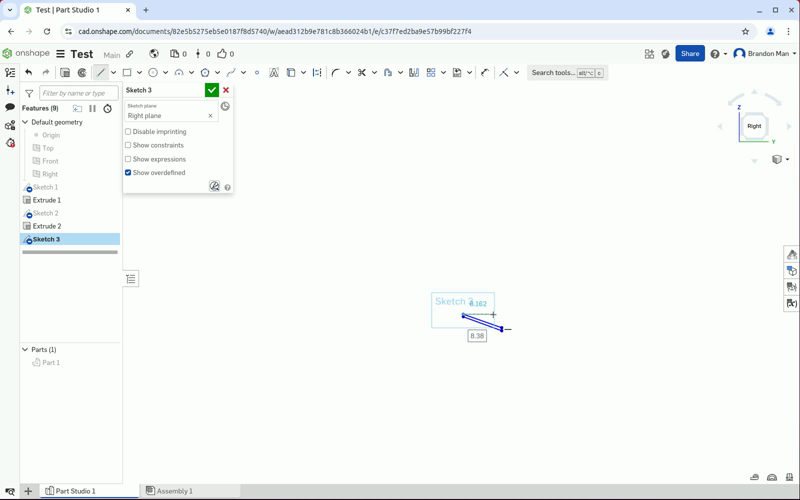
mouse_move(463, 316)
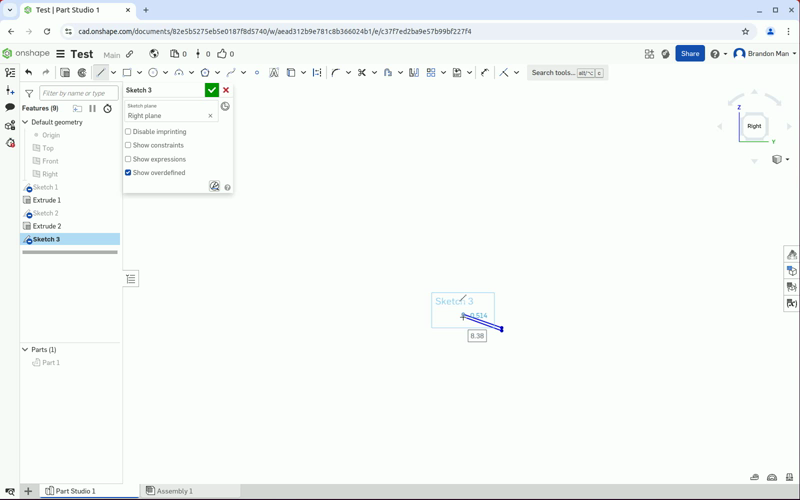
scroll(6)
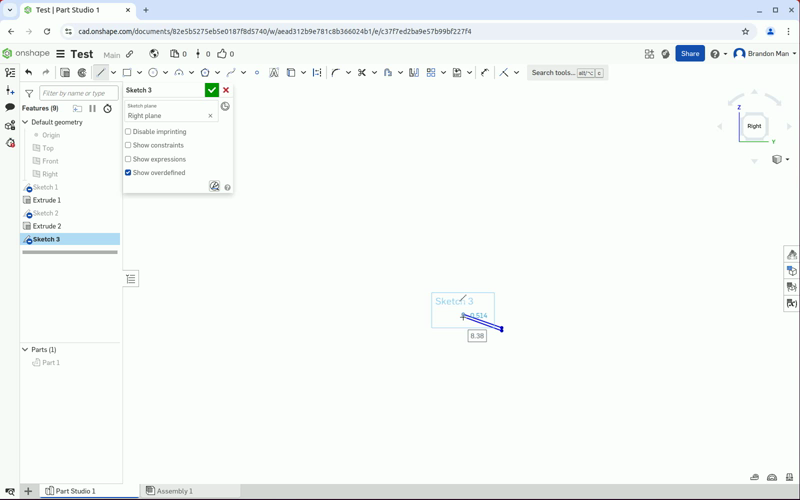
scroll(6)
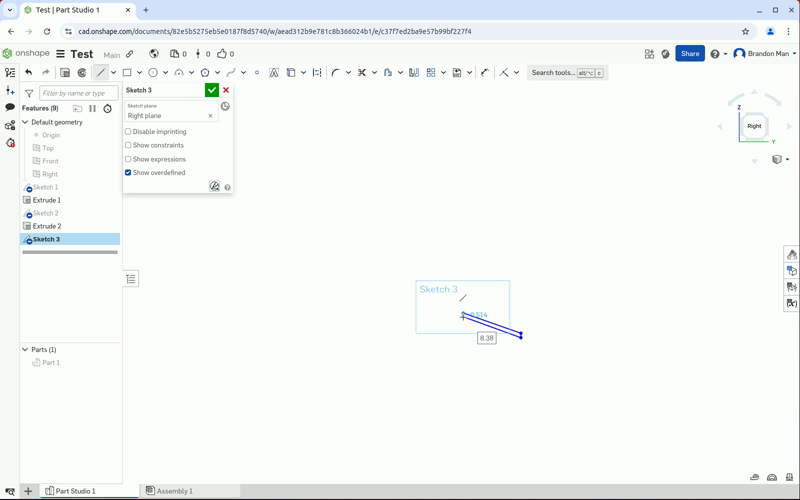
scroll(6)
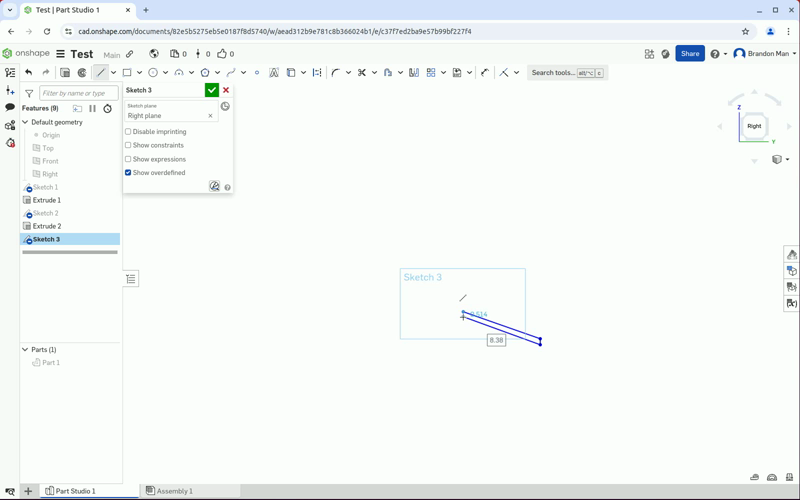
scroll(6)
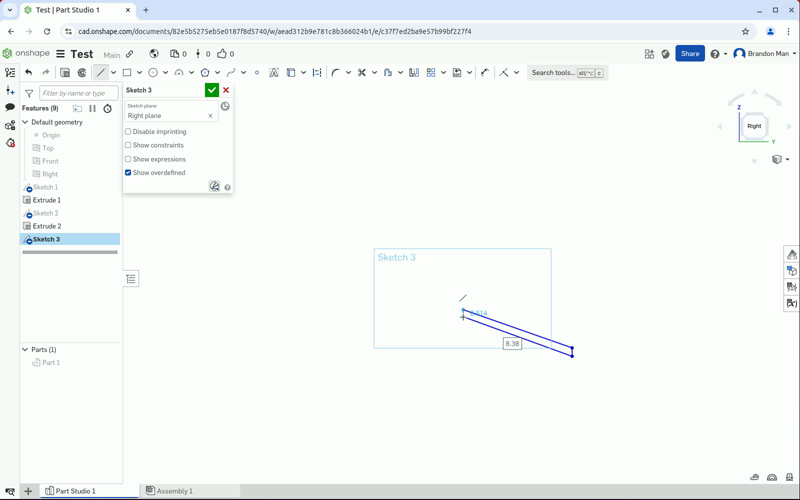
scroll(6)
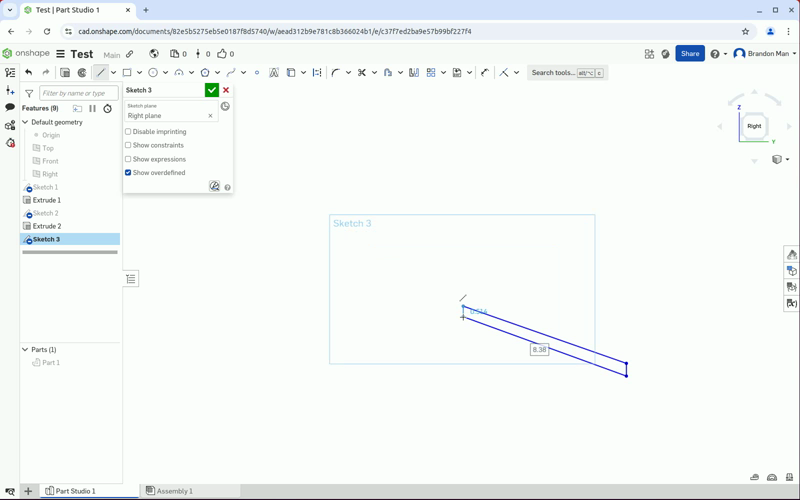
scroll(6)
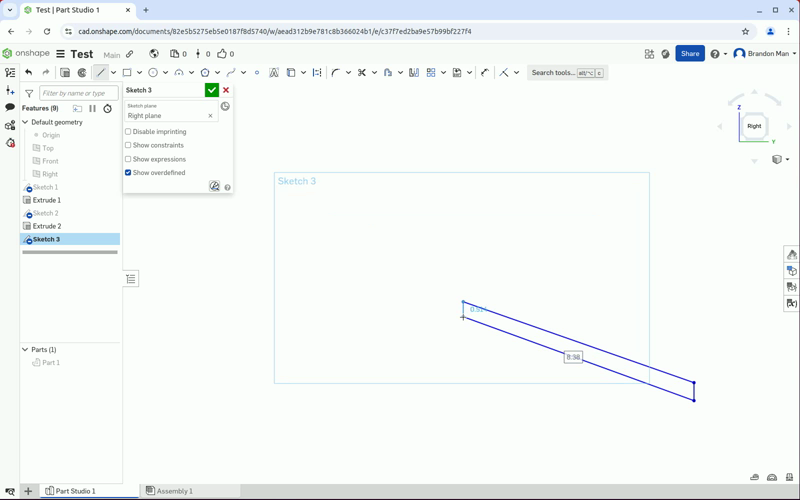
scroll(6)
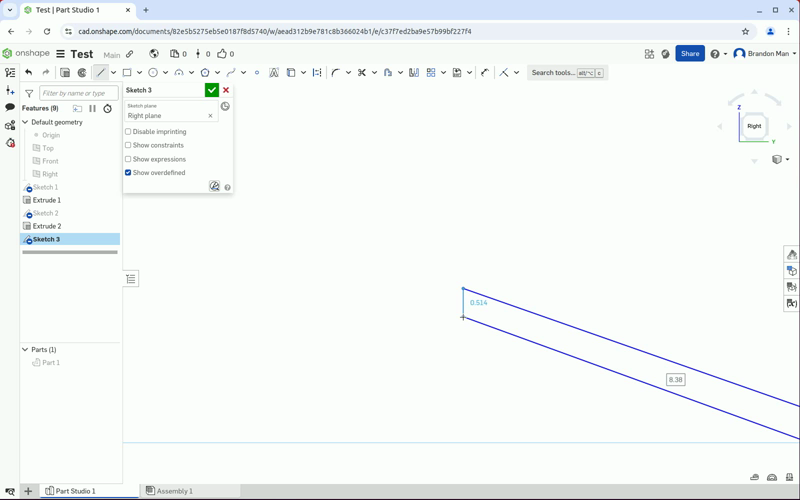
key_up(shift)
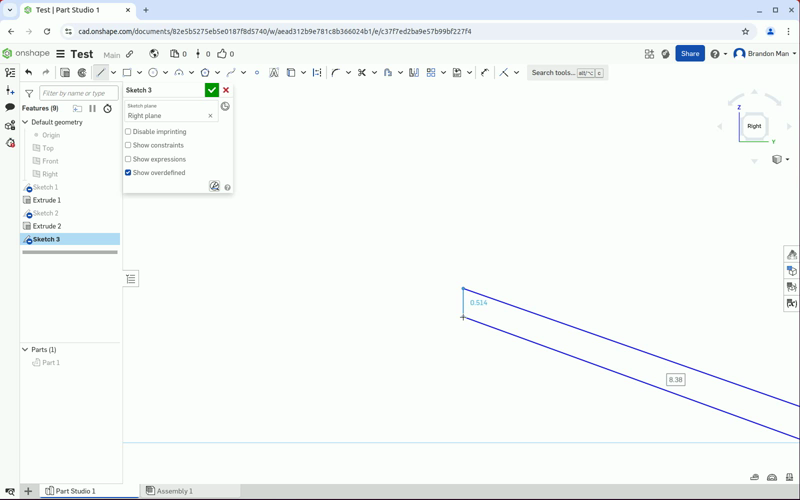
click(463, 316)
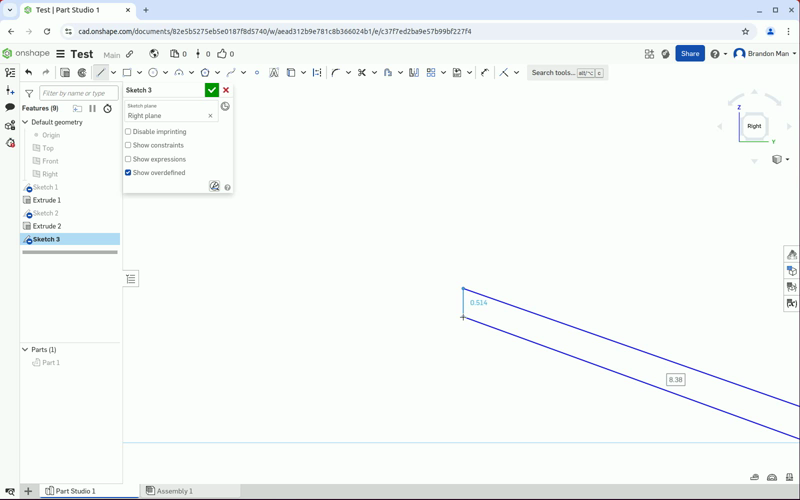
scroll(-6)
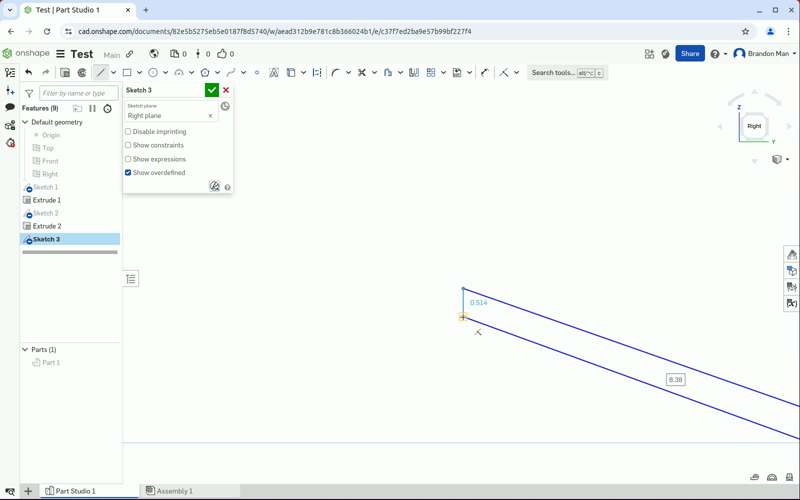
scroll(-6)
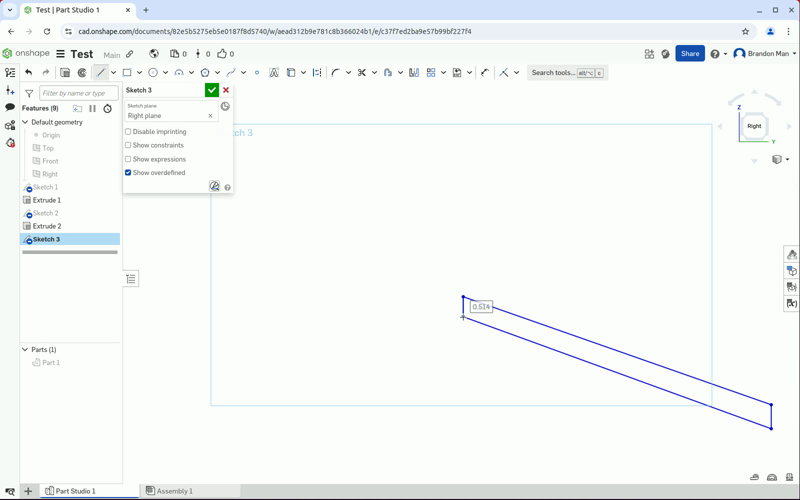
scroll(-6)
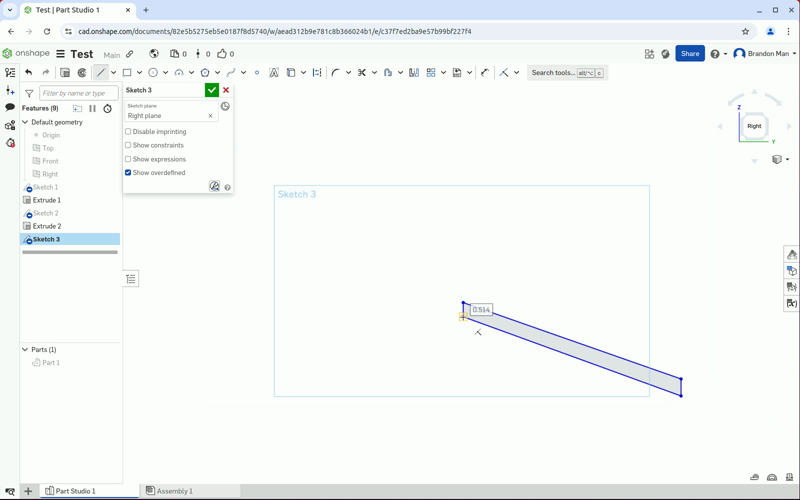
scroll(-6)
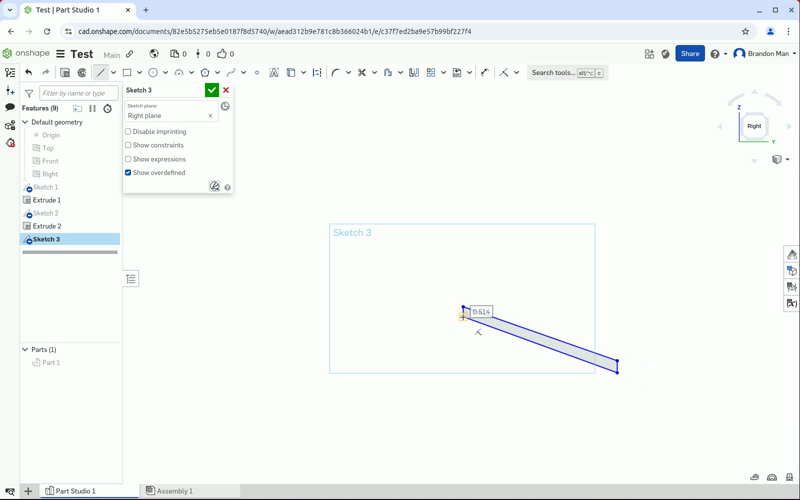
scroll(-6)
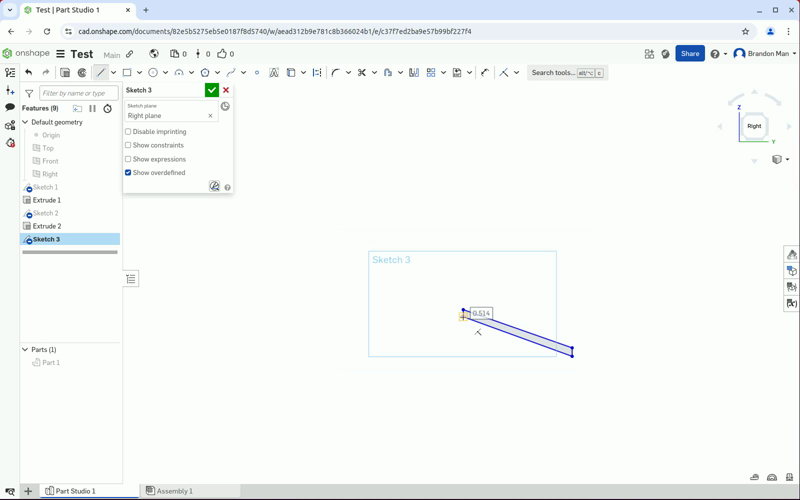
scroll(-6)
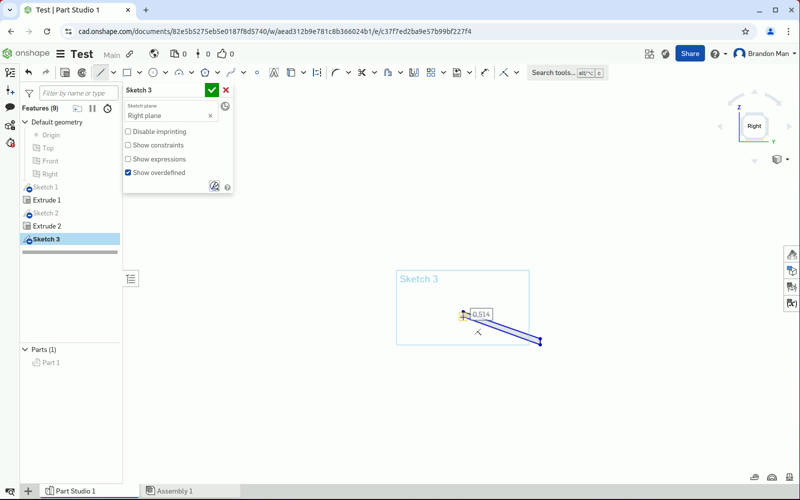
scroll(-6)
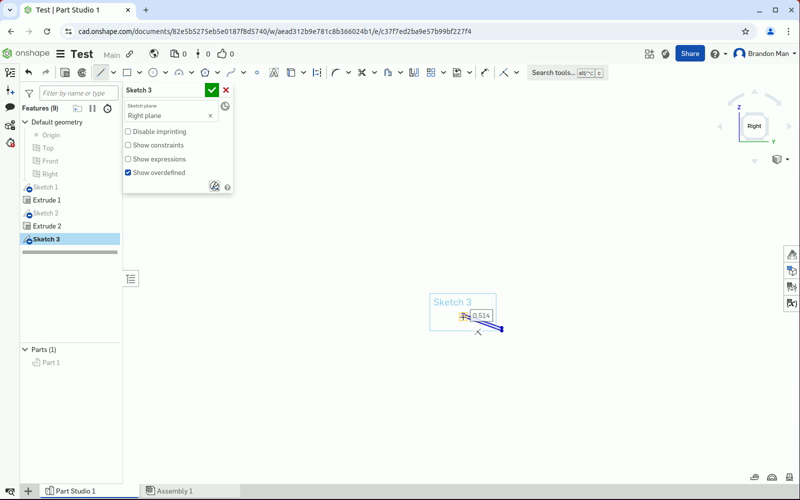
key(esc)
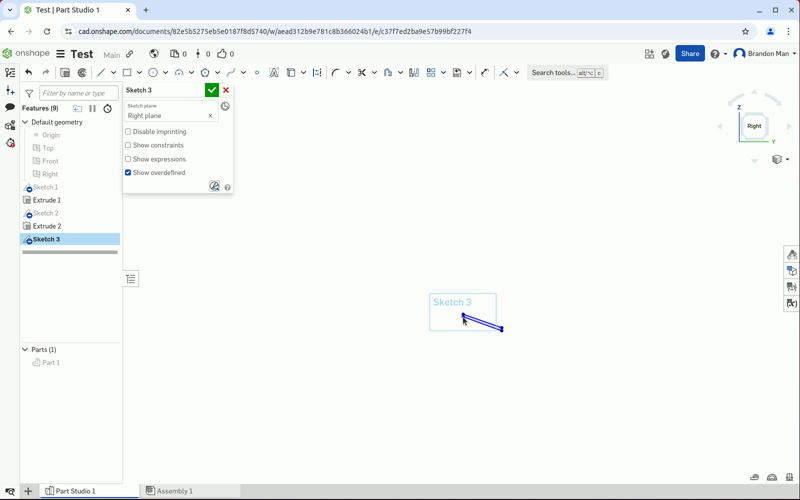
mouse_move(488, 324)
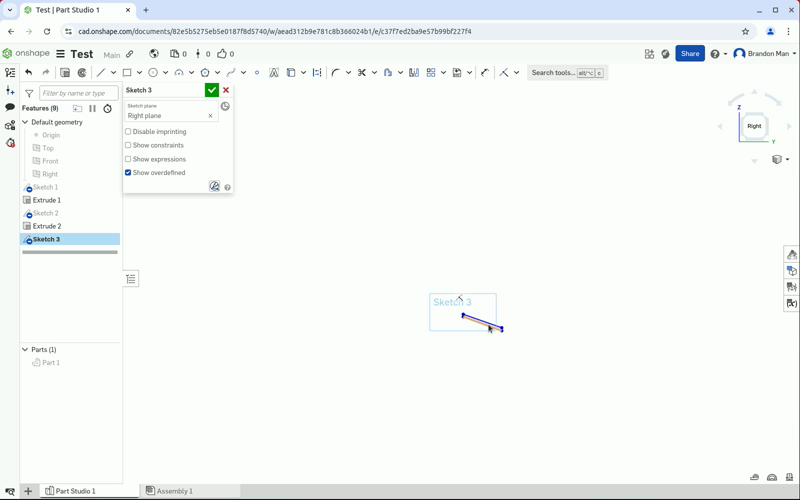
scroll(6)
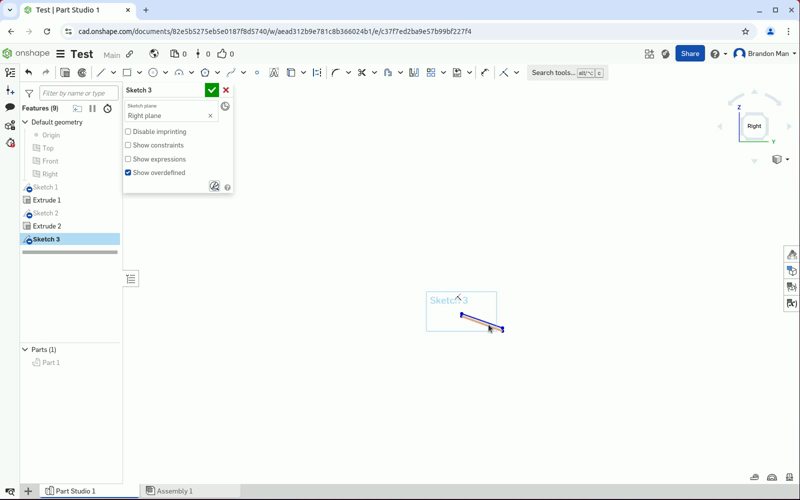
scroll(6)
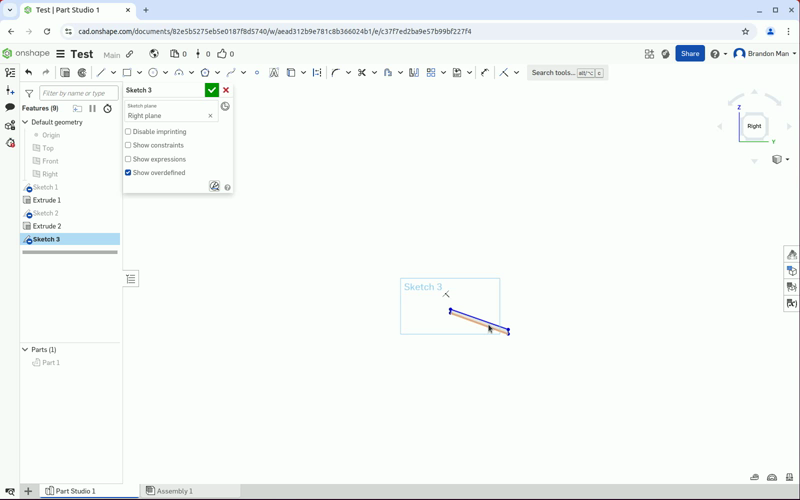
scroll(6)
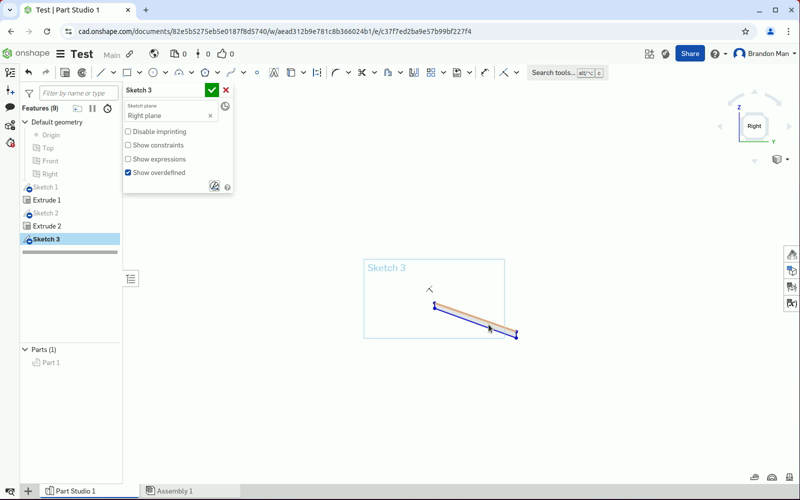
scroll(6)
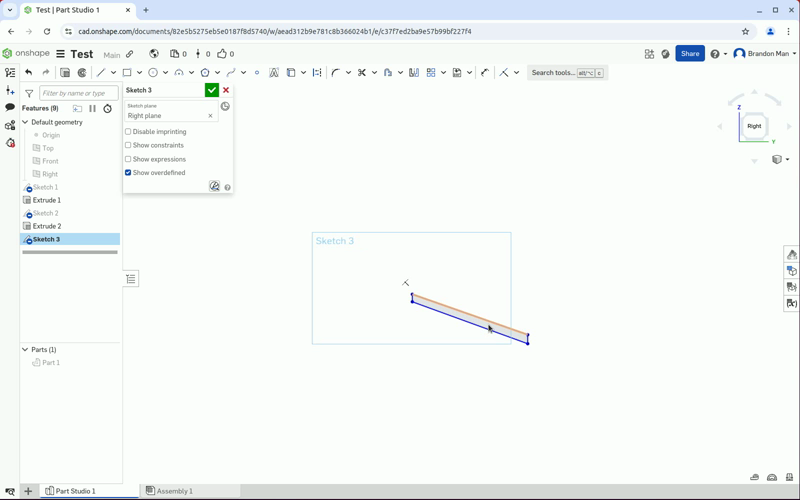
scroll(6)
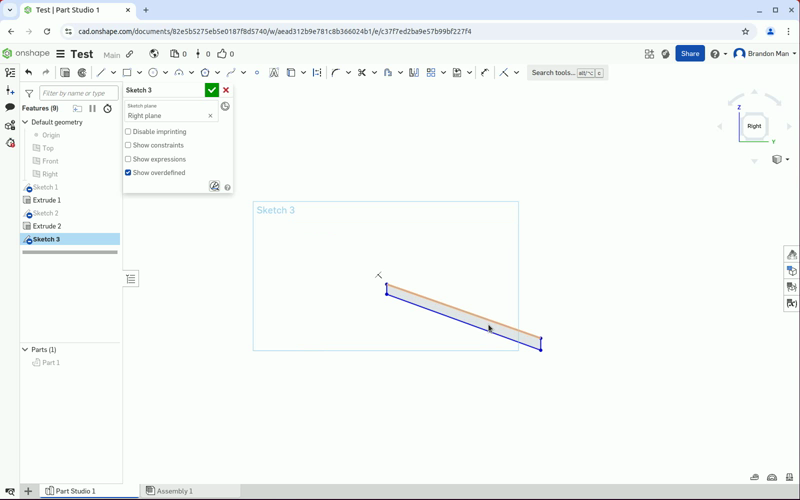
scroll(6)
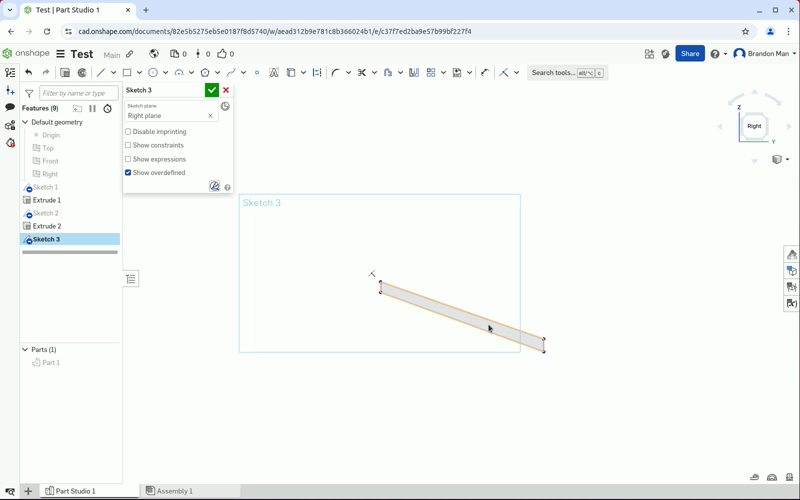
scroll(6)
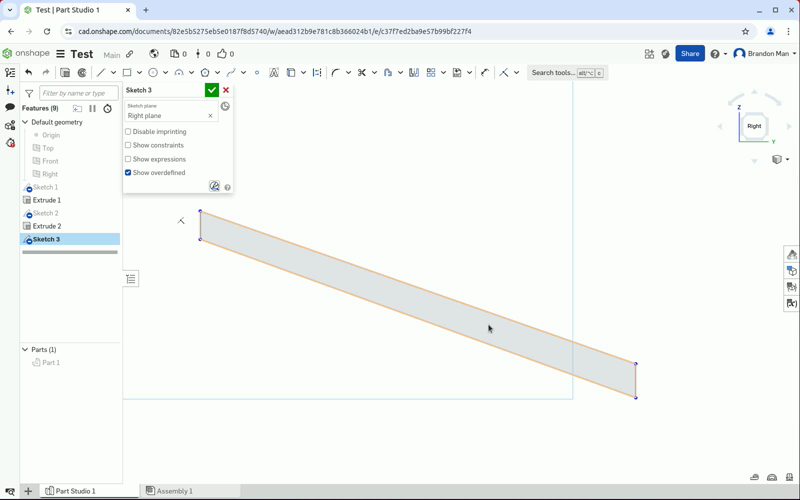
click(488, 324)
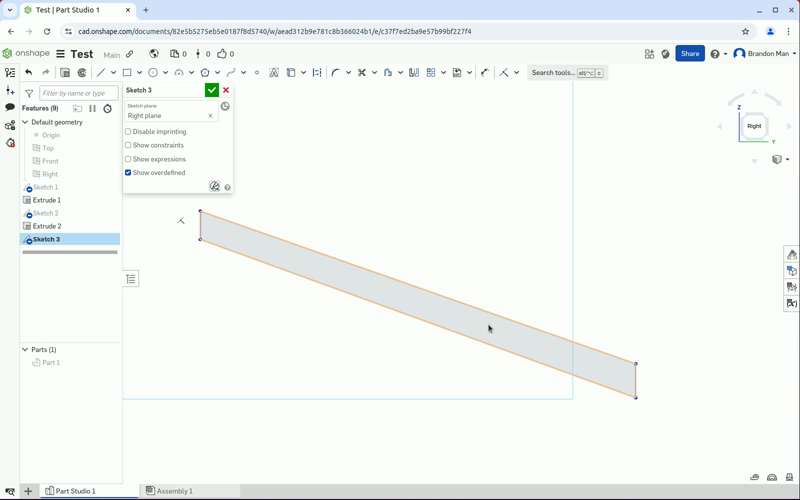
scroll(-6)
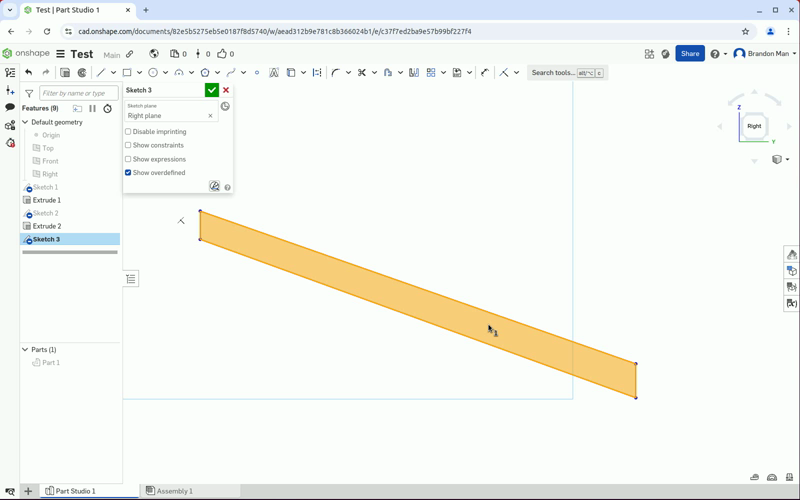
scroll(-6)
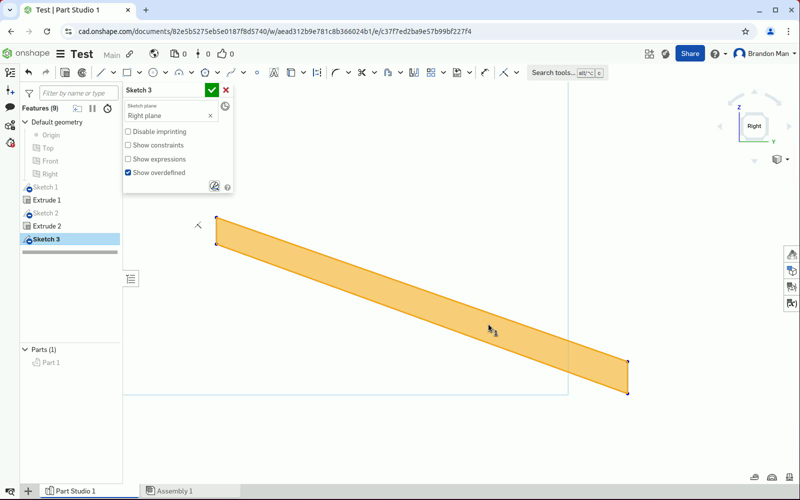
scroll(-6)
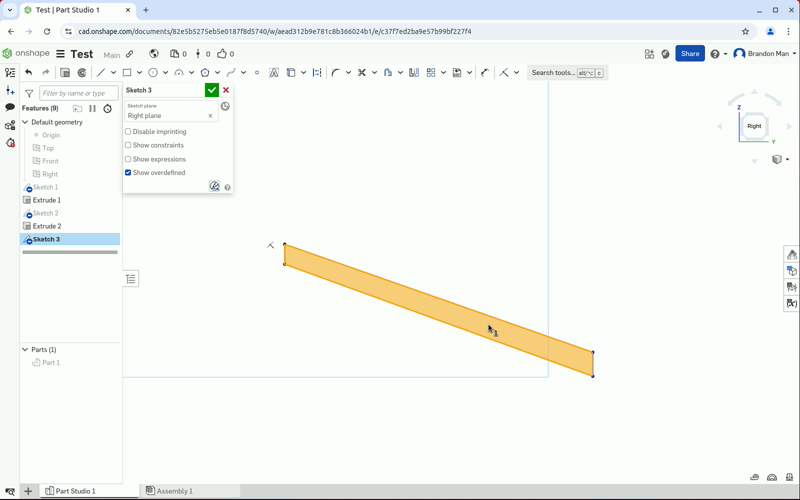
scroll(-6)
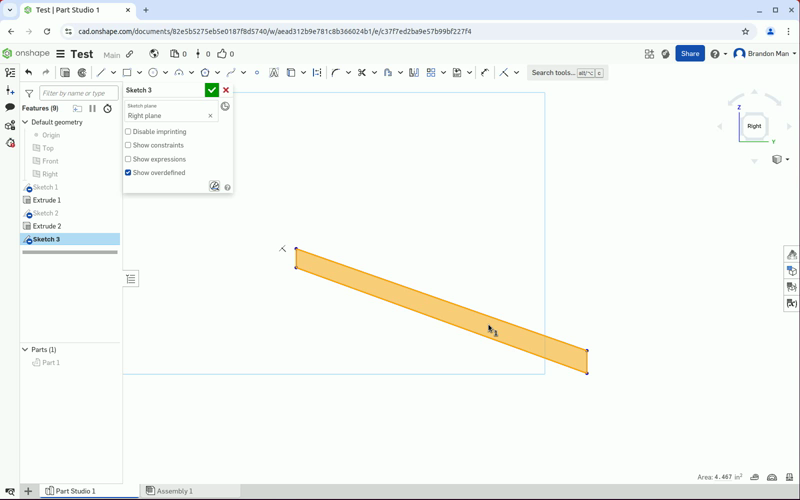
scroll(-6)
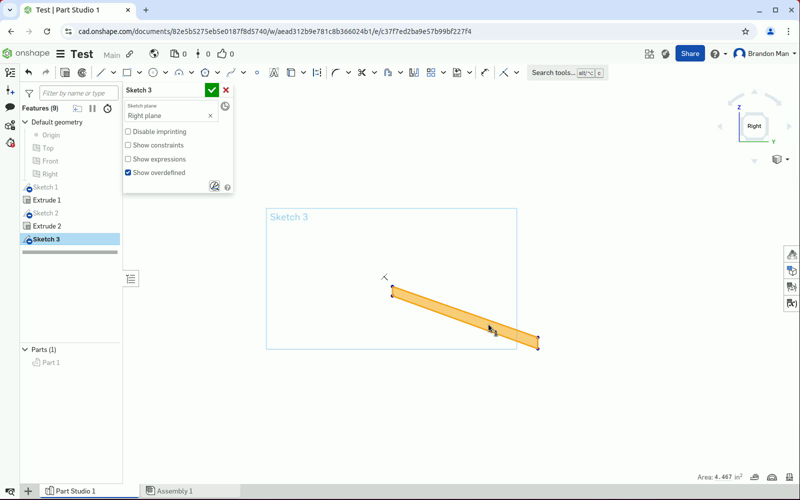
scroll(-6)
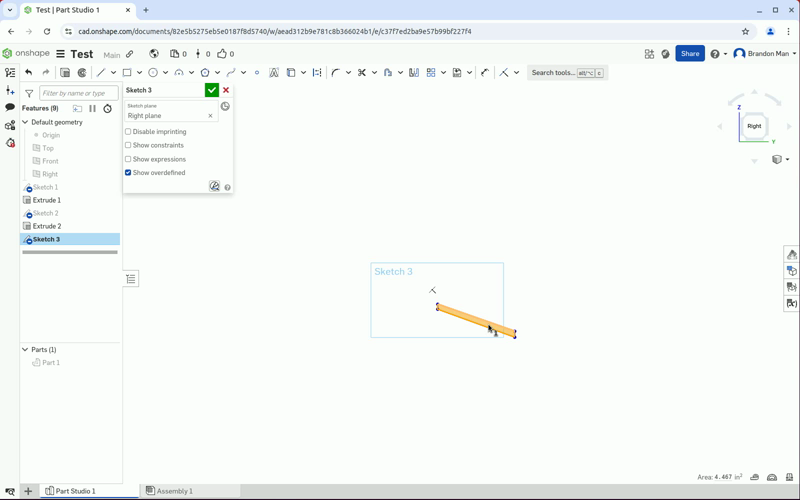
scroll(-6)
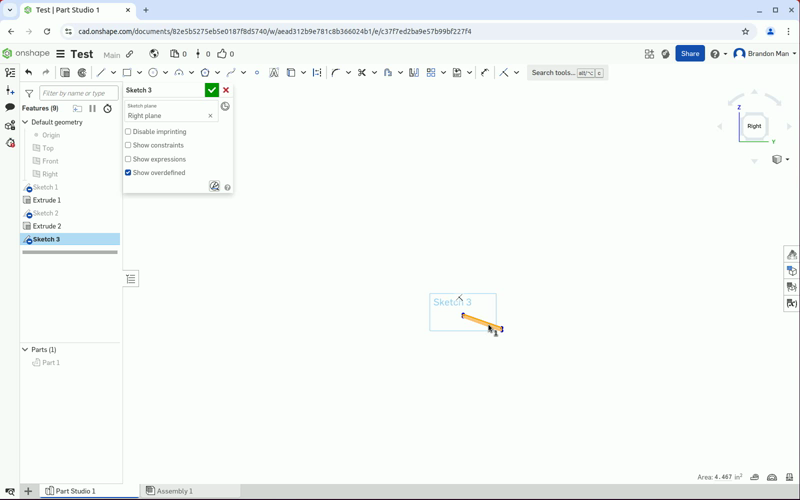
mouse_move(73, 352)
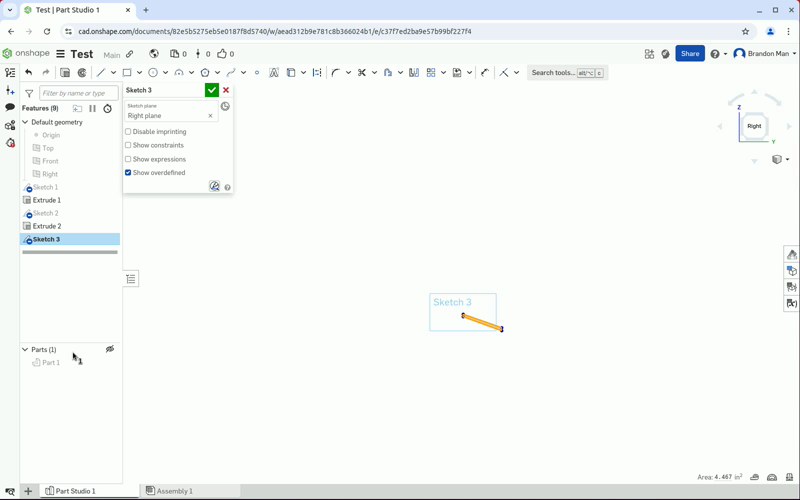
key(shift+y)
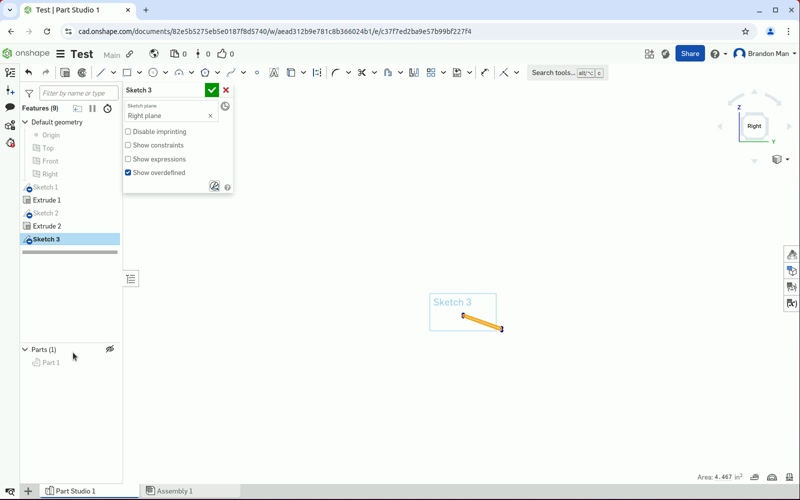
key(shift+e)
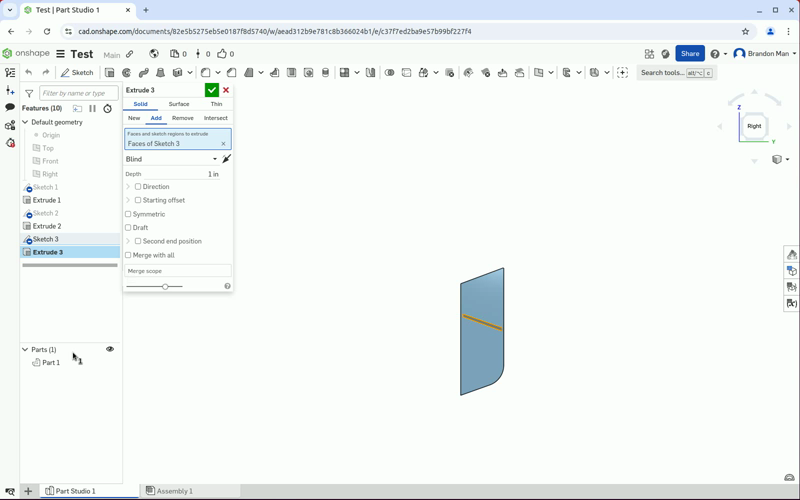
mouse_move(143, 106)
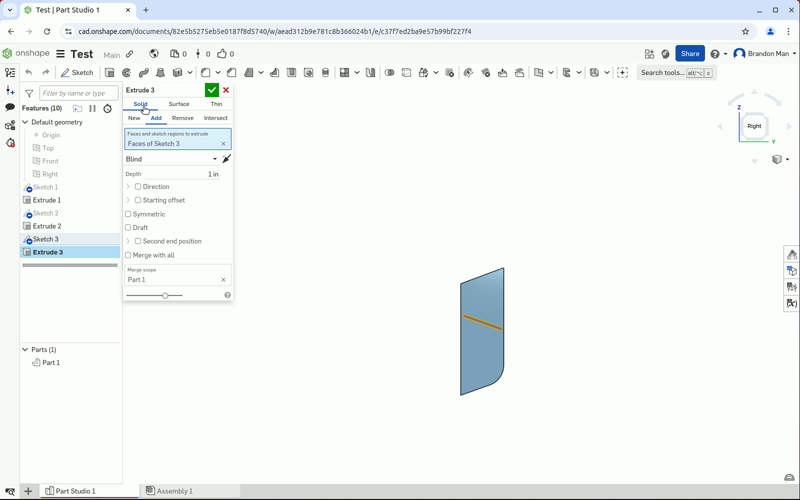
click(143, 106)
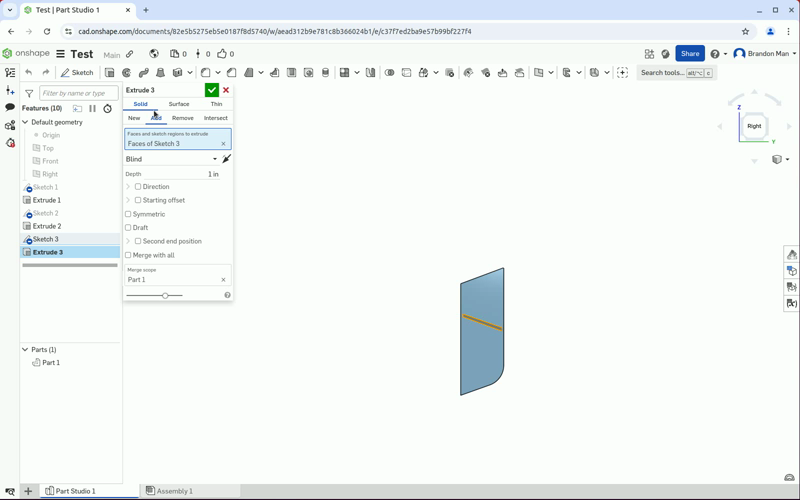
mouse_move(186, 120)
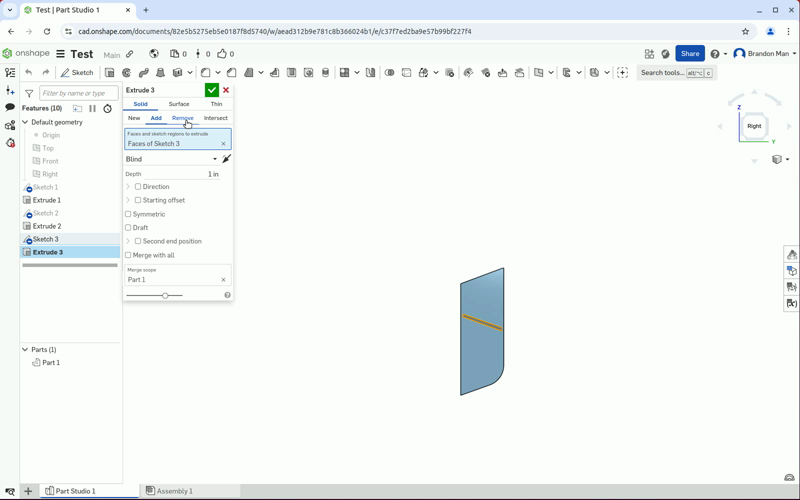
click(186, 120)
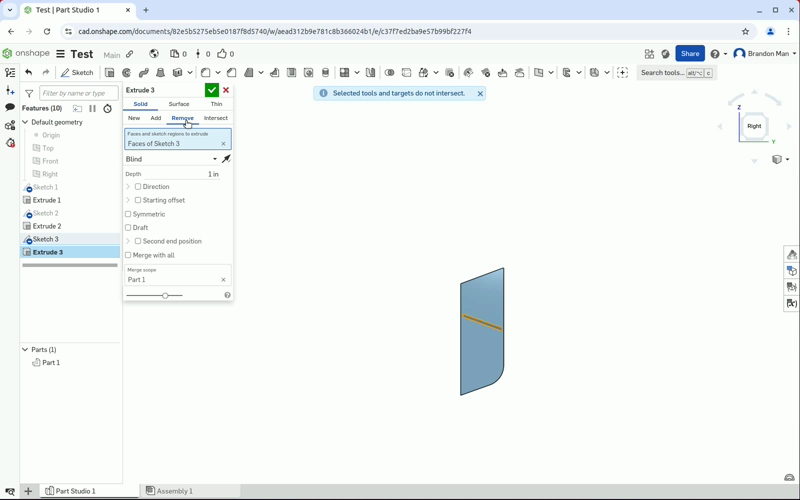
key(tab, 4)
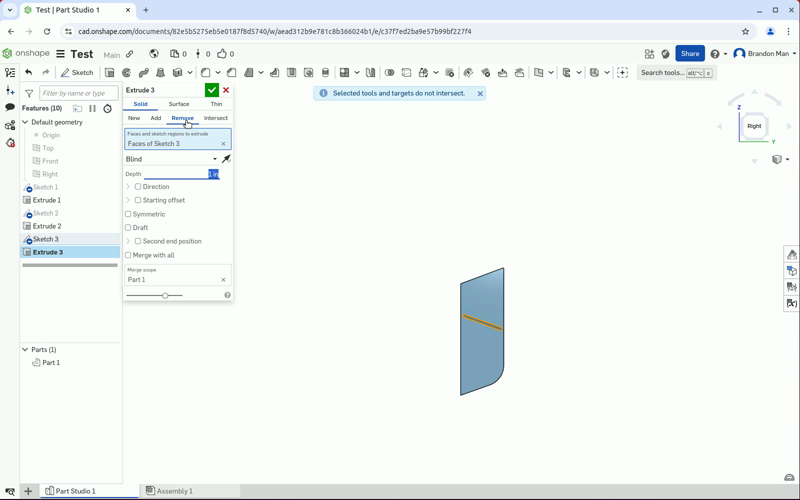
text(0.481)
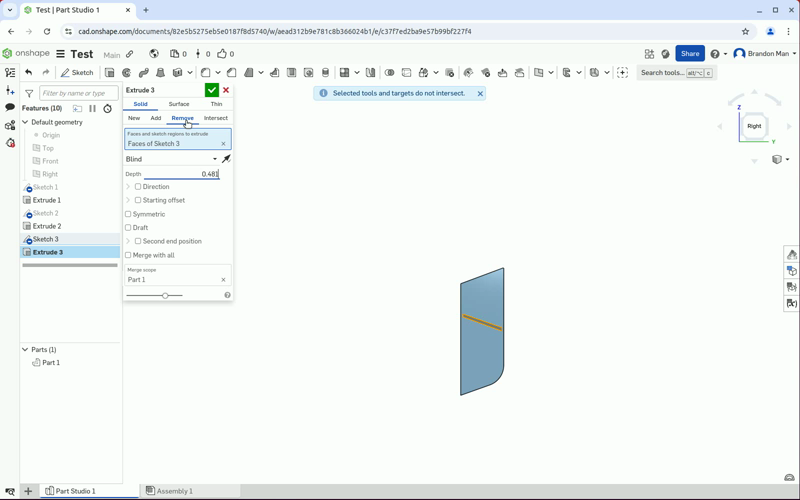
key(tab, 6)
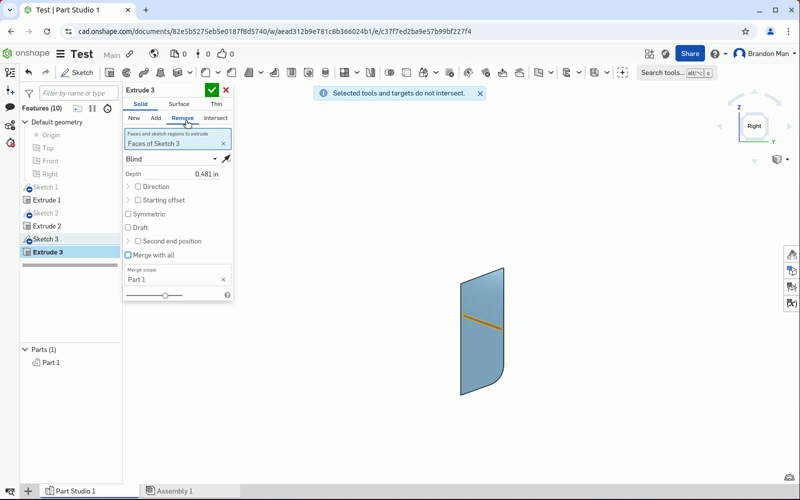
key(space)
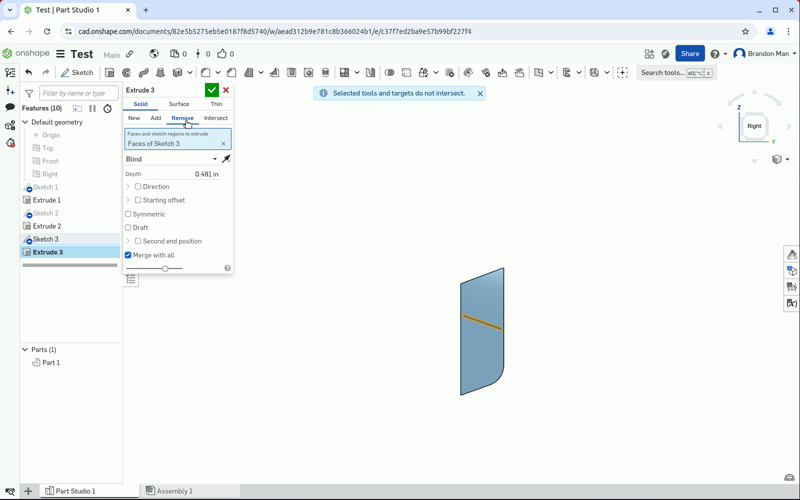
key(enter)
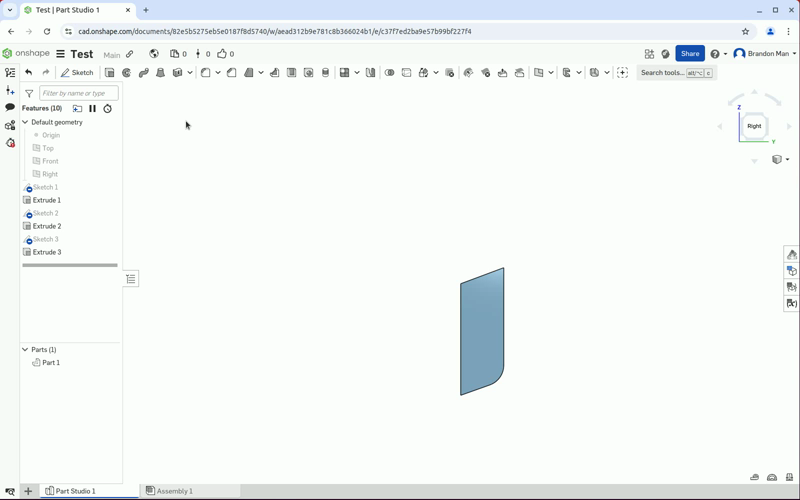
key(shift+h)
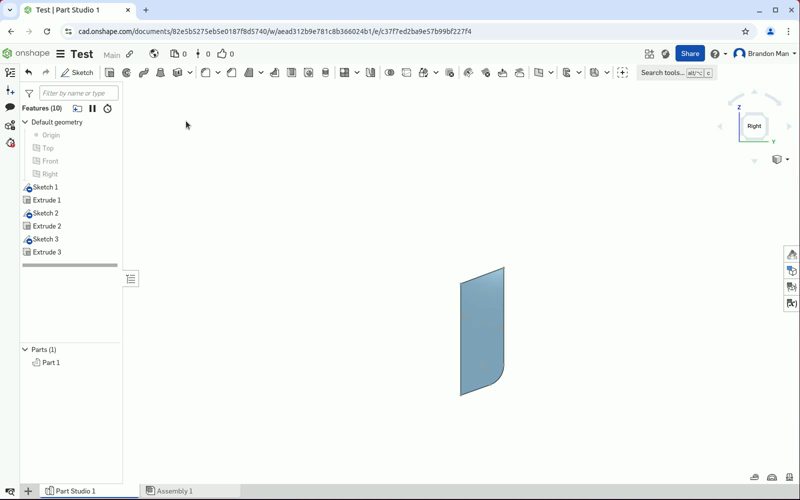
key(shift+h)
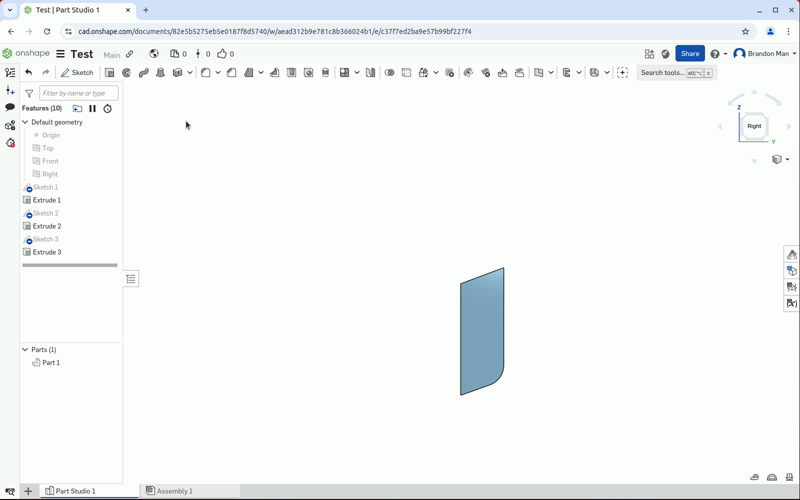
mouse_move(73, 189)
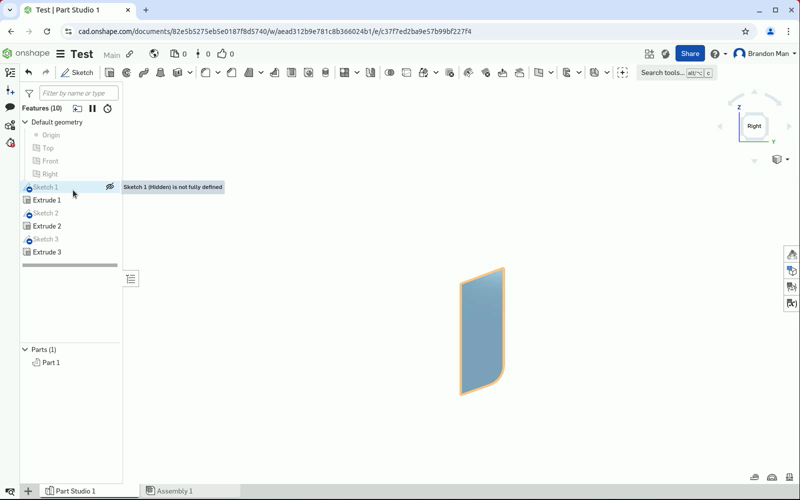
click(73, 189)
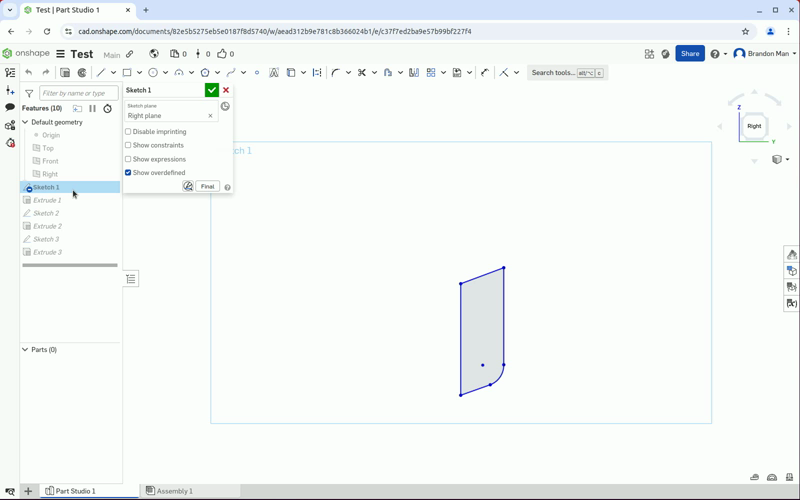
mouse_move(229, 92)
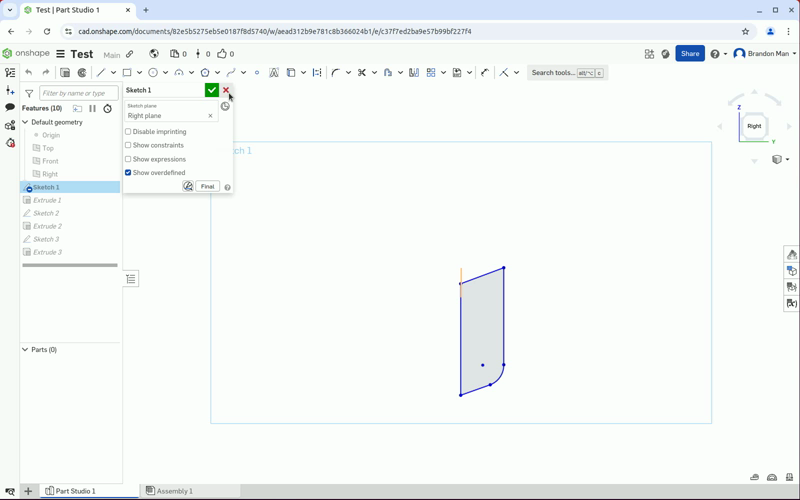
click(229, 92)
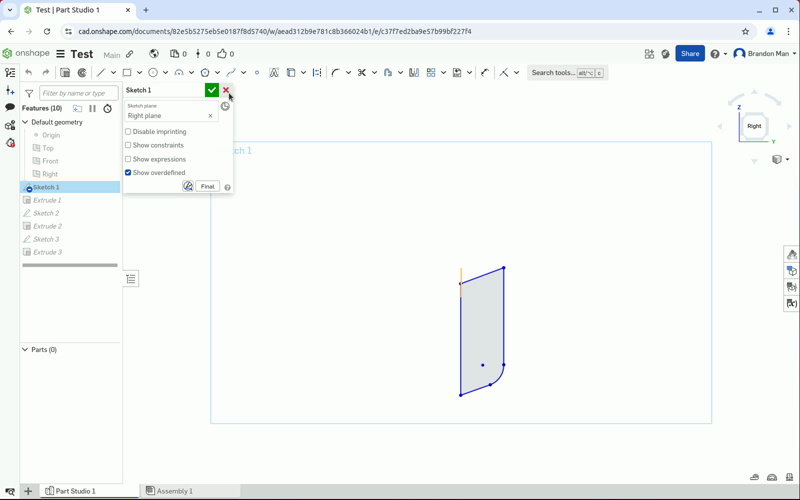
key(shift+s)
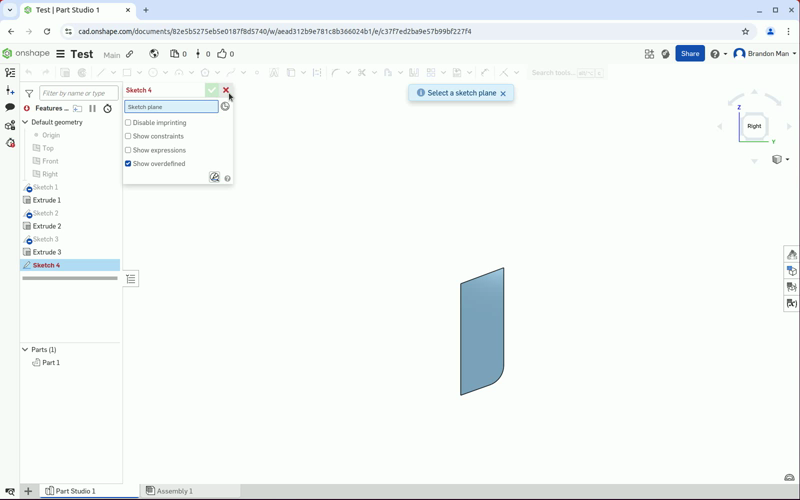
mouse_move(73, 176)
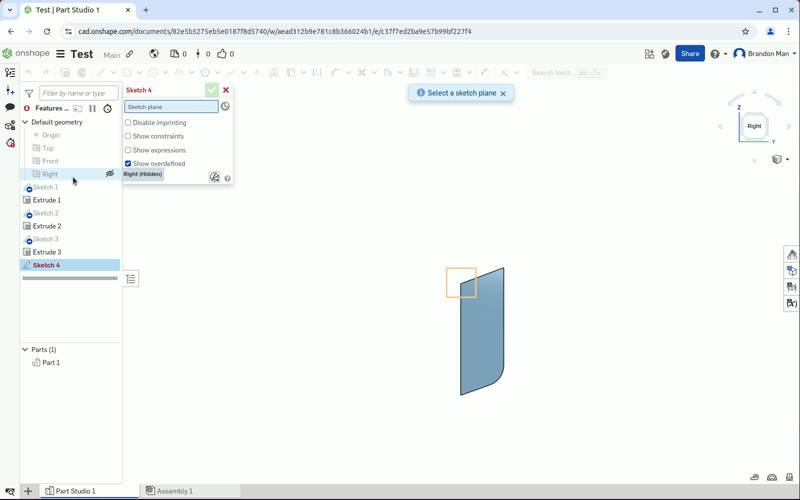
click(73, 176)
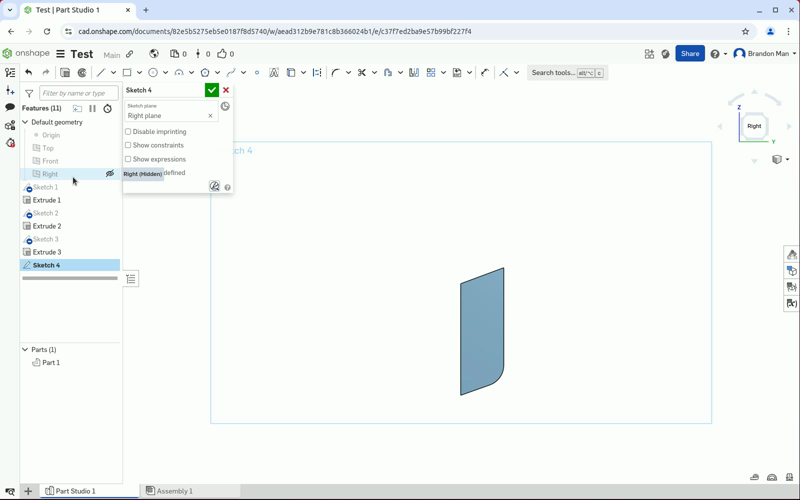
mouse_move(73, 352)
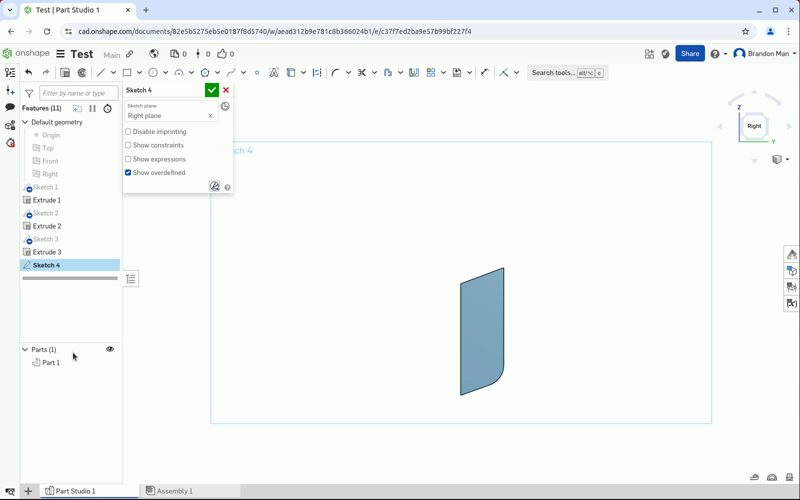
key(y)
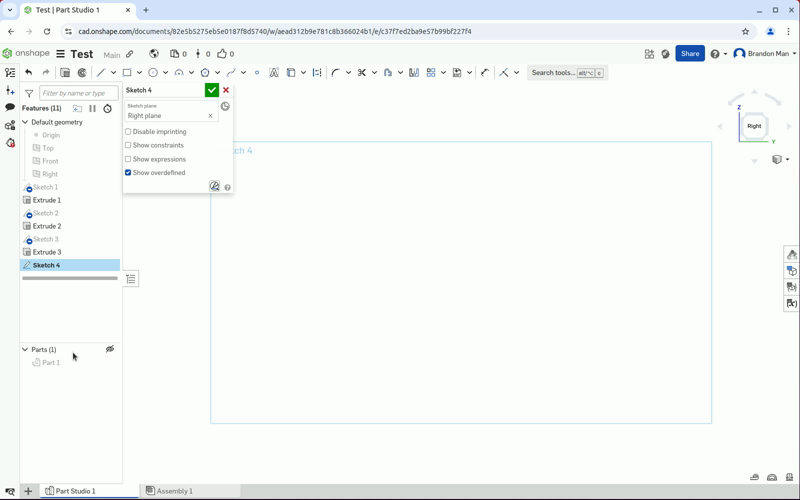
key(l)
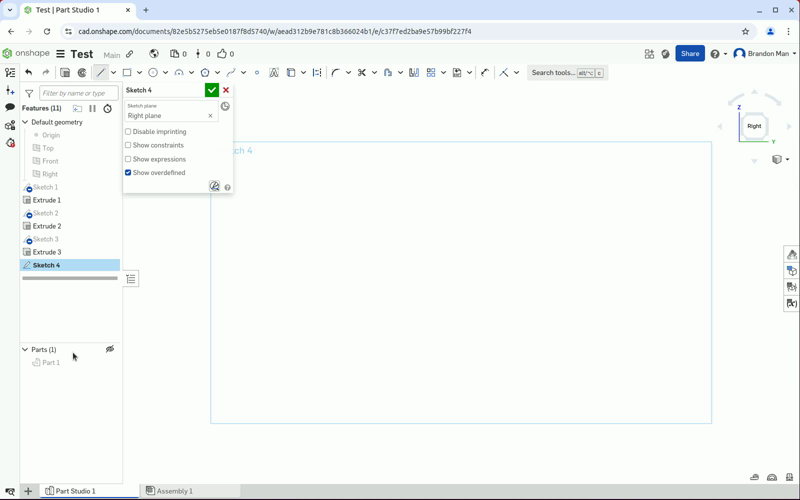
key_down(shift)
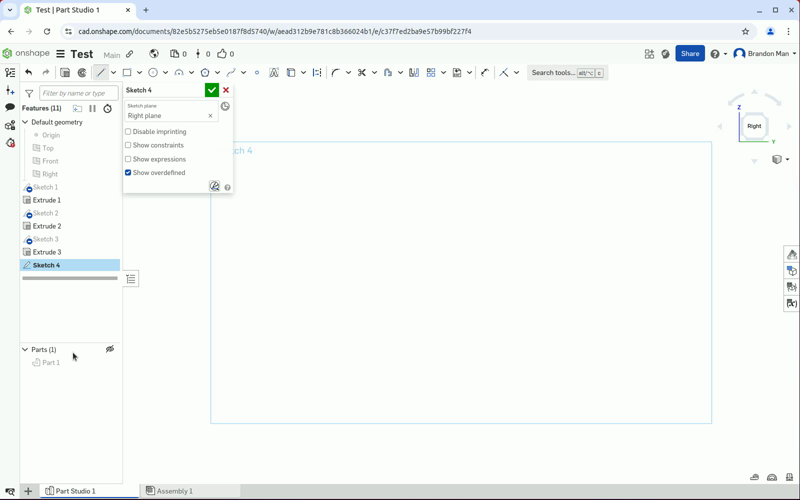
mouse_move(501, 326)
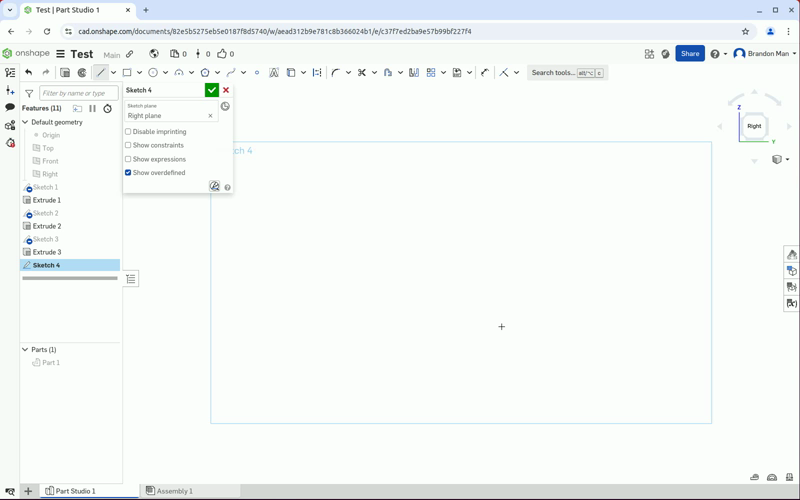
click(501, 326)
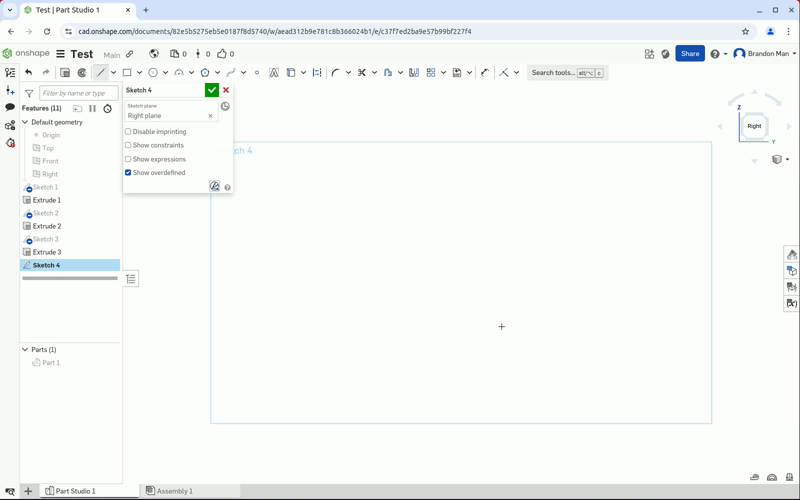
key_up(shift)
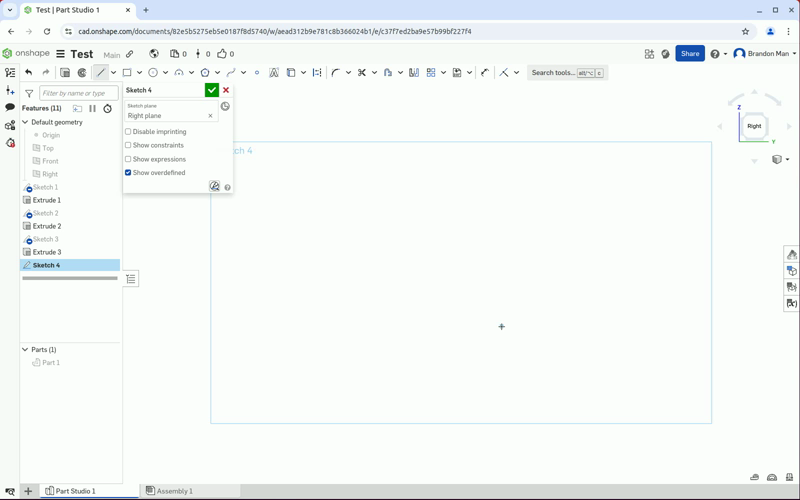
key_down(shift)
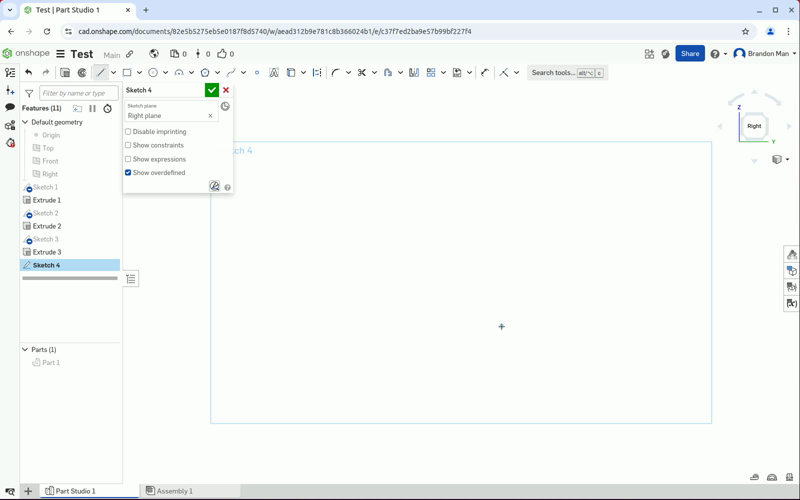
mouse_move(531, 326)
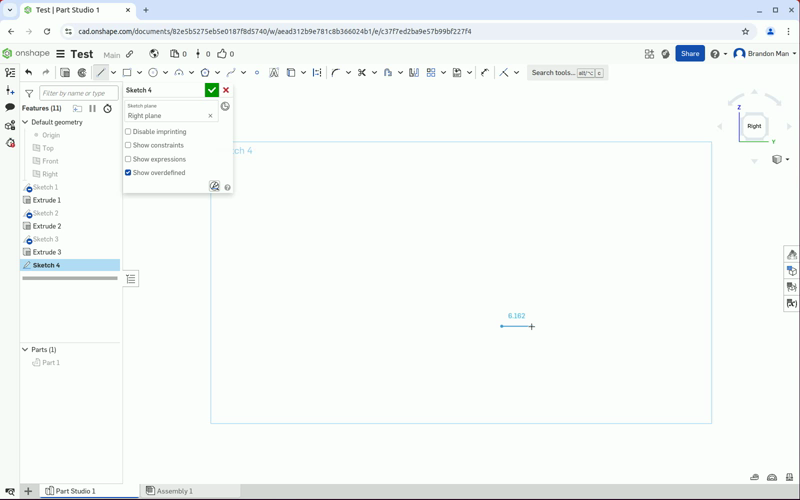
mouse_move(503, 326)
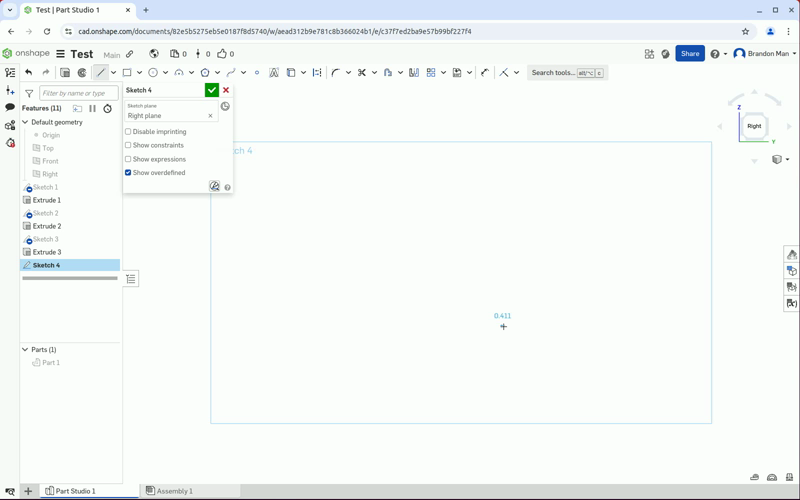
scroll(6)
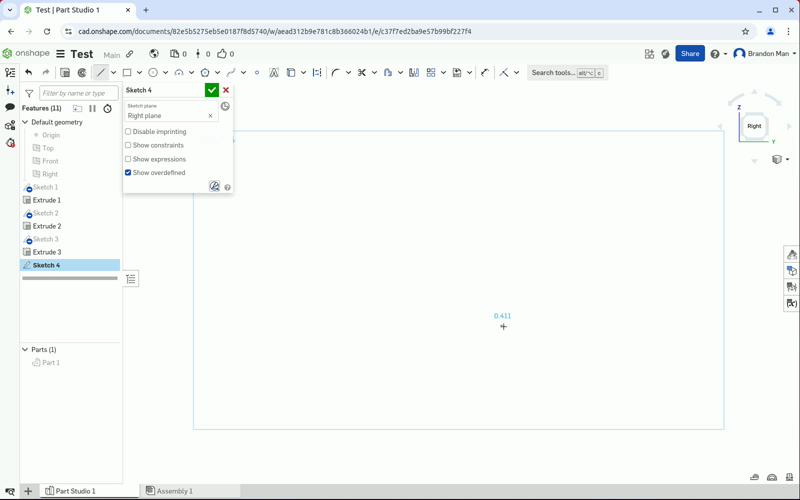
scroll(6)
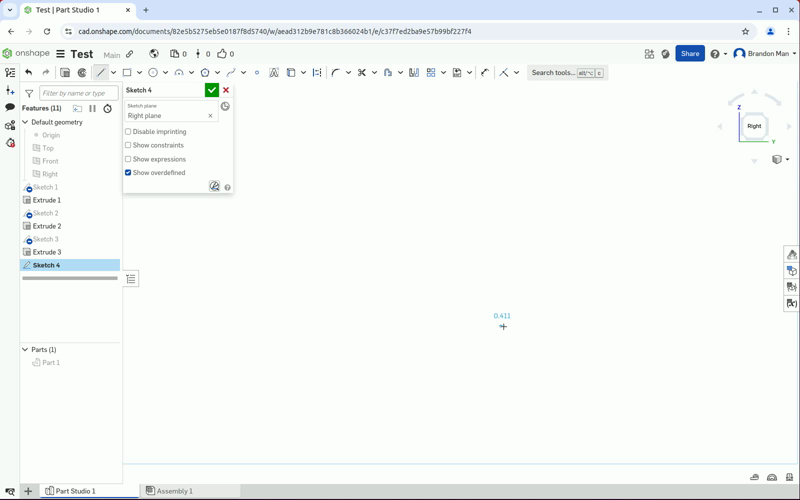
scroll(6)
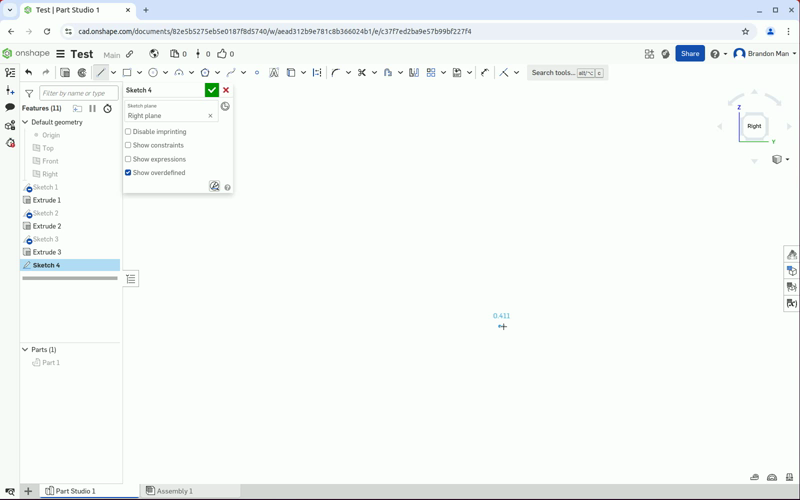
scroll(6)
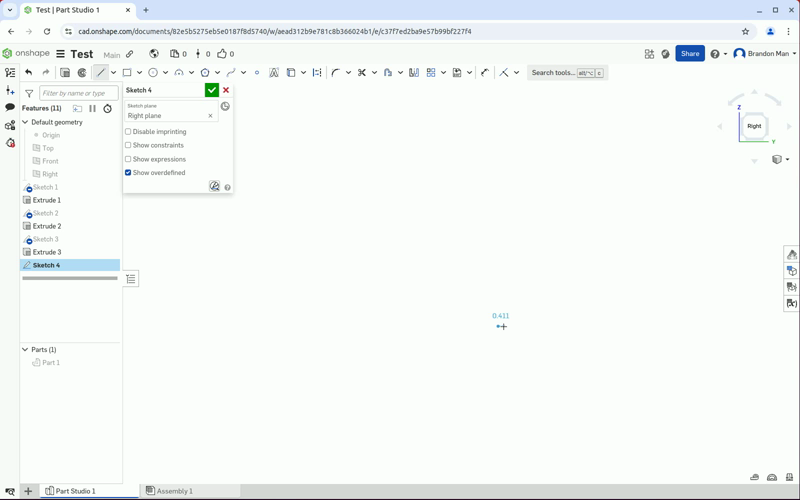
scroll(6)
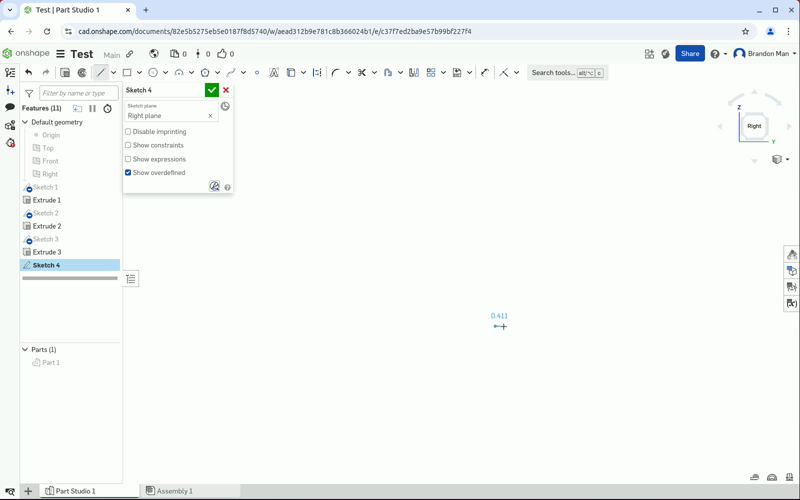
scroll(6)
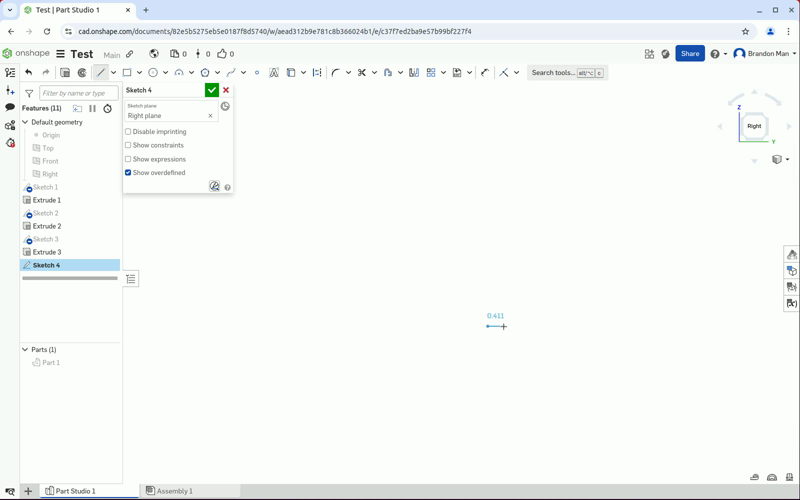
scroll(6)
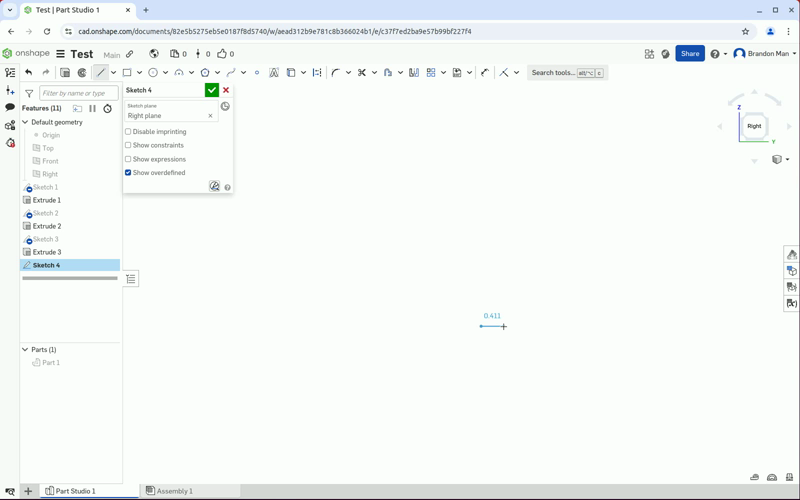
click(503, 326)
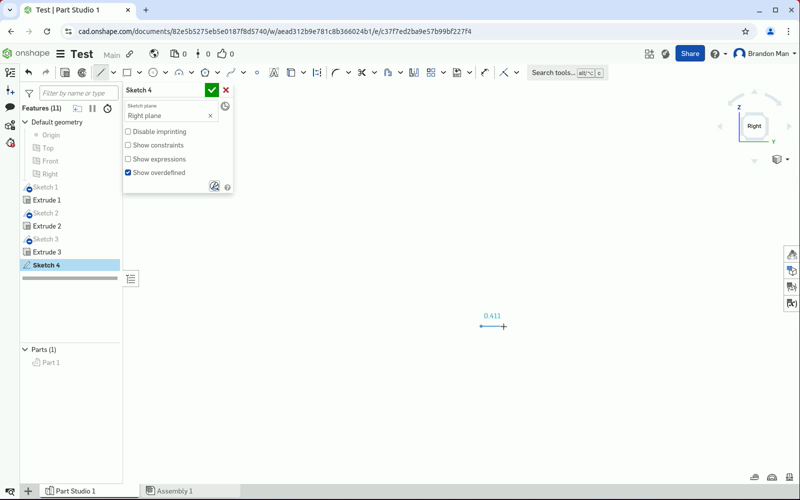
scroll(-6)
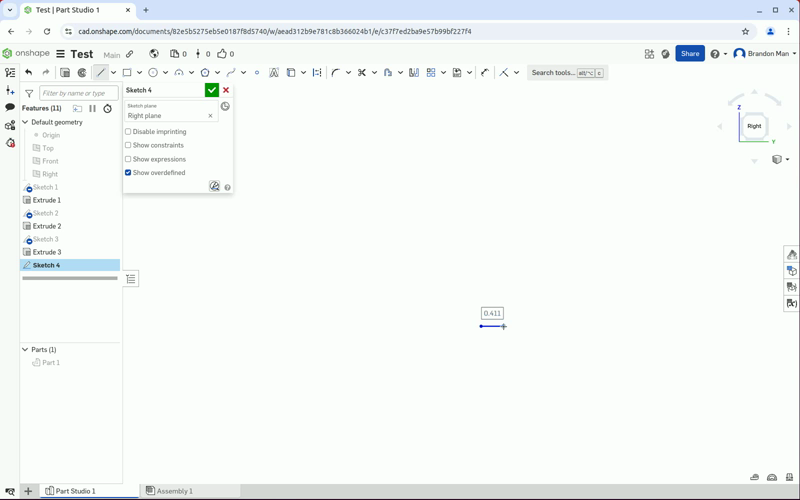
scroll(-6)
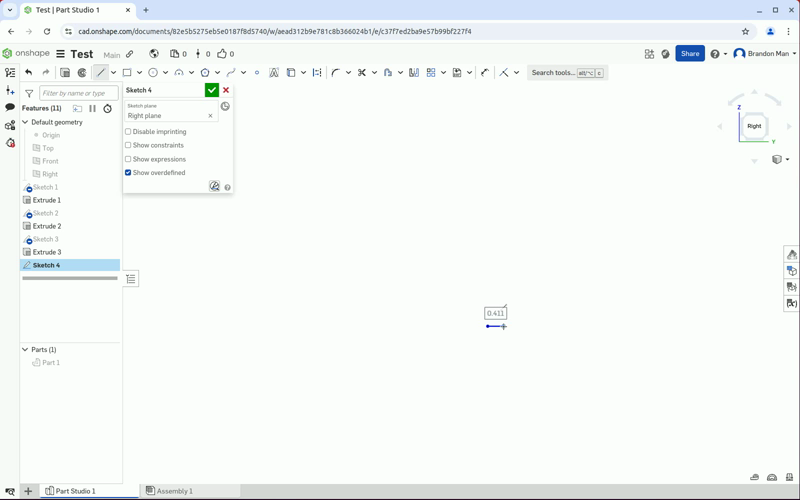
scroll(-6)
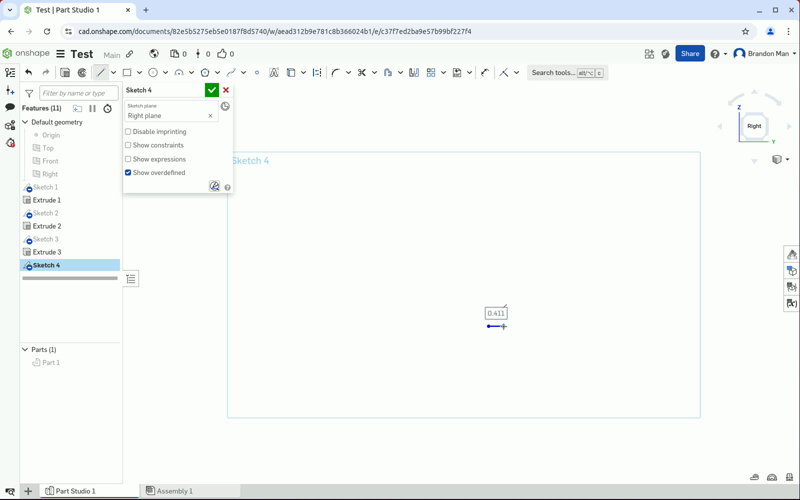
scroll(-6)
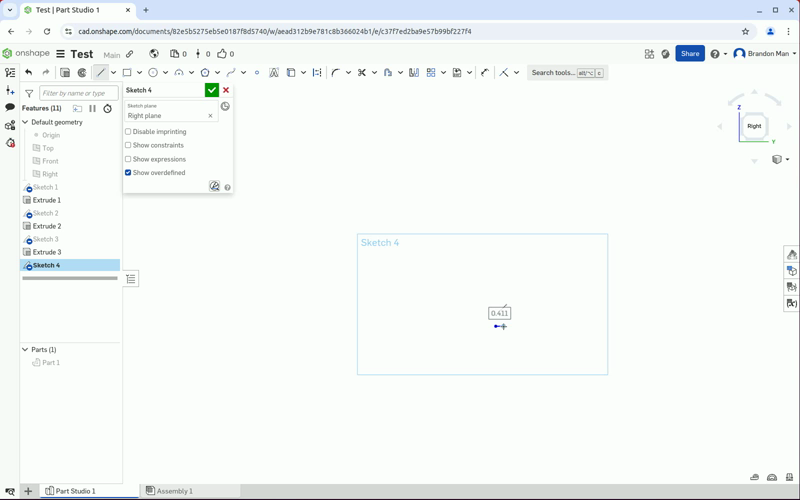
scroll(-6)
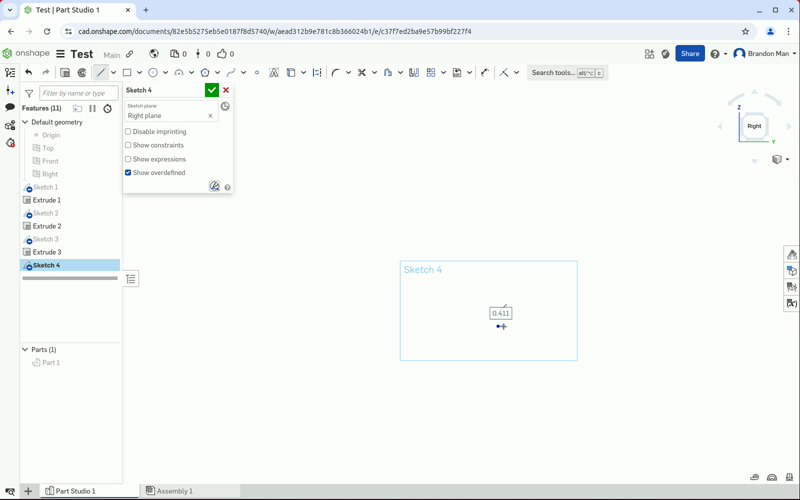
scroll(-6)
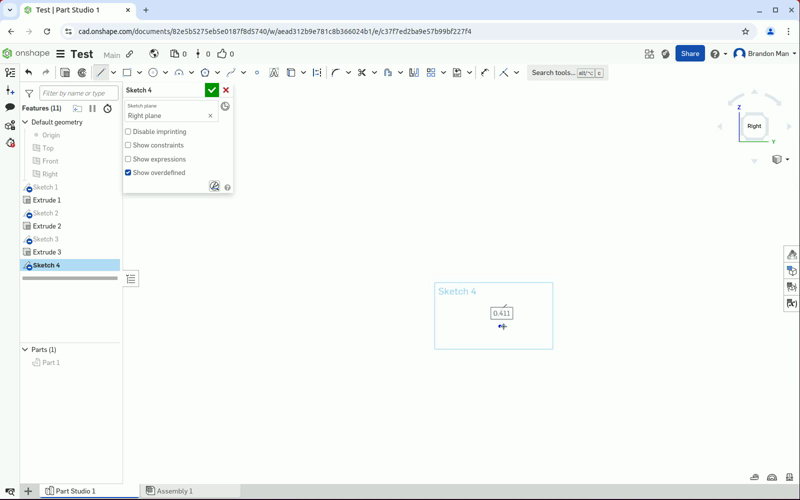
scroll(-6)
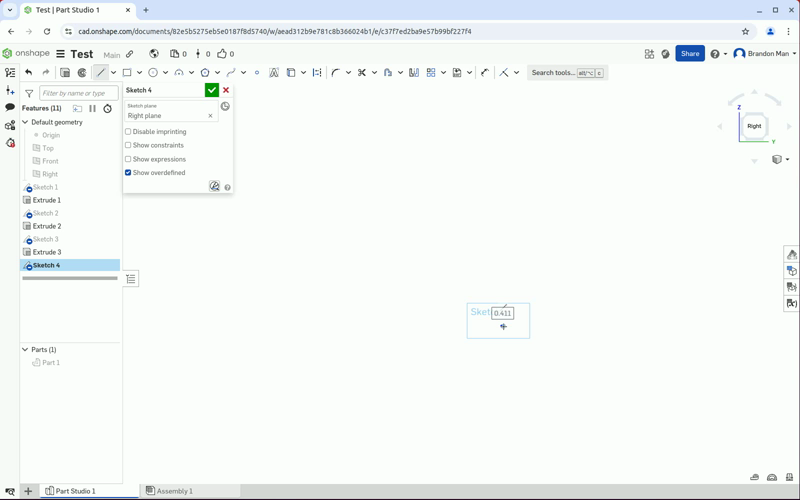
key_up(shift)
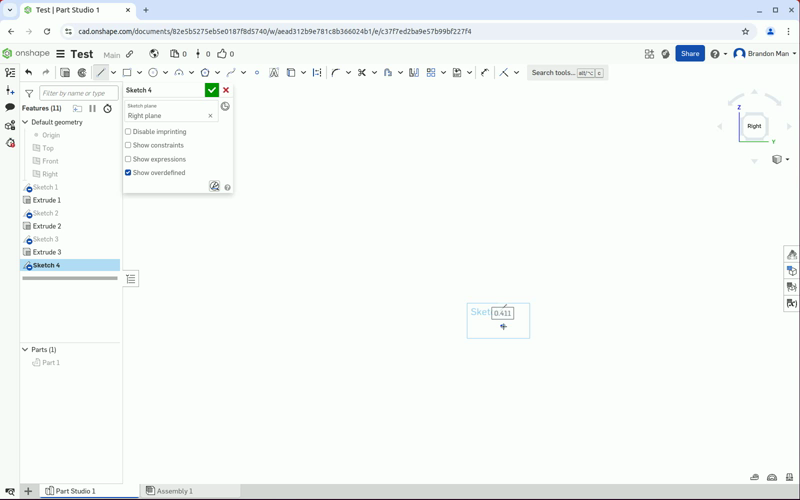
key_down(shift)
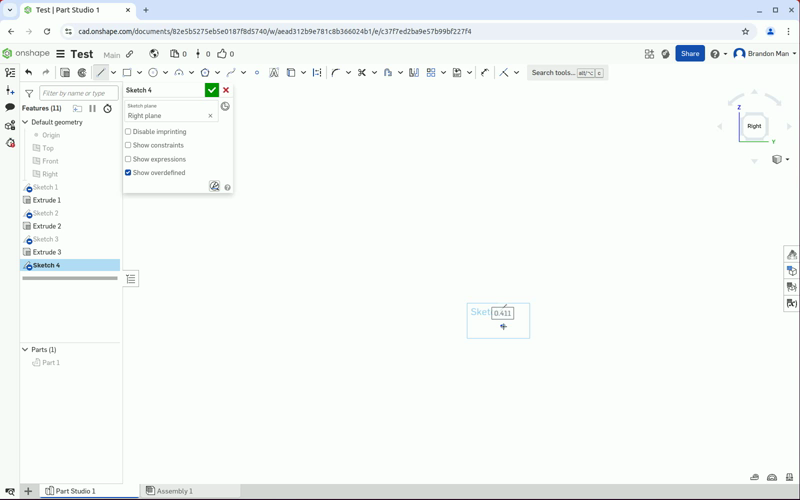
mouse_move(533, 326)
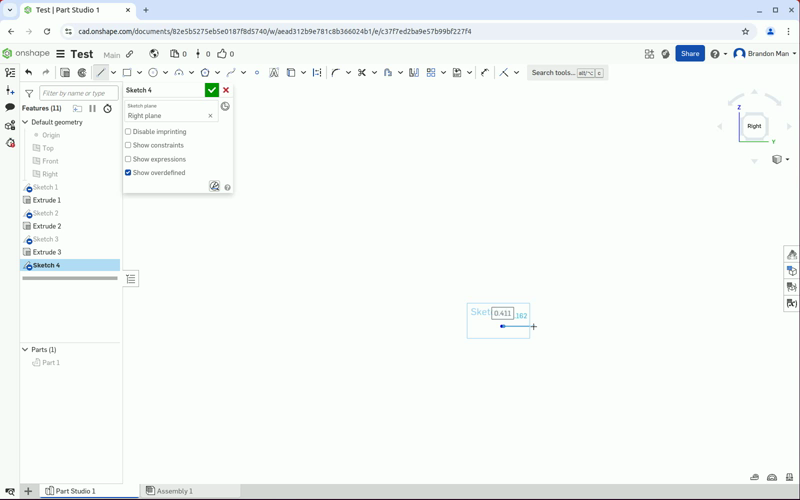
mouse_move(503, 281)
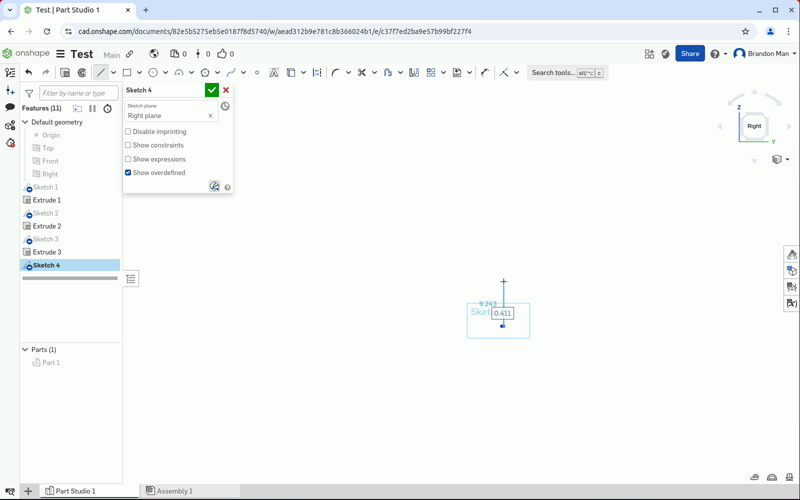
click(503, 281)
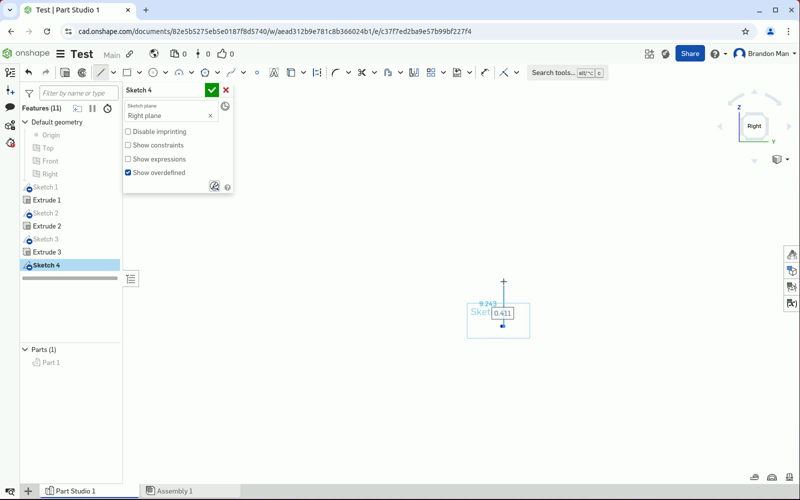
key_up(shift)
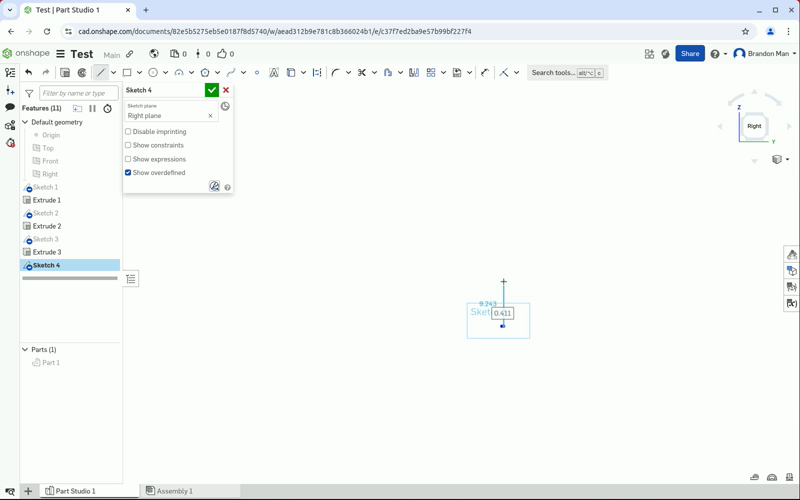
key_down(shift)
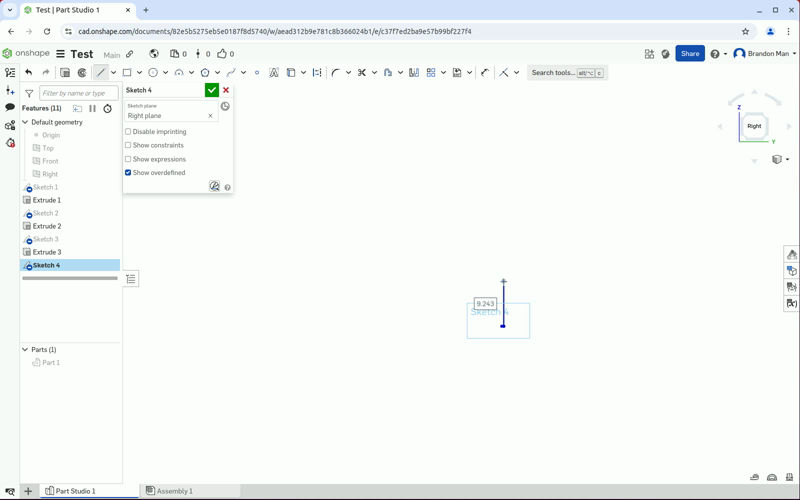
mouse_move(533, 281)
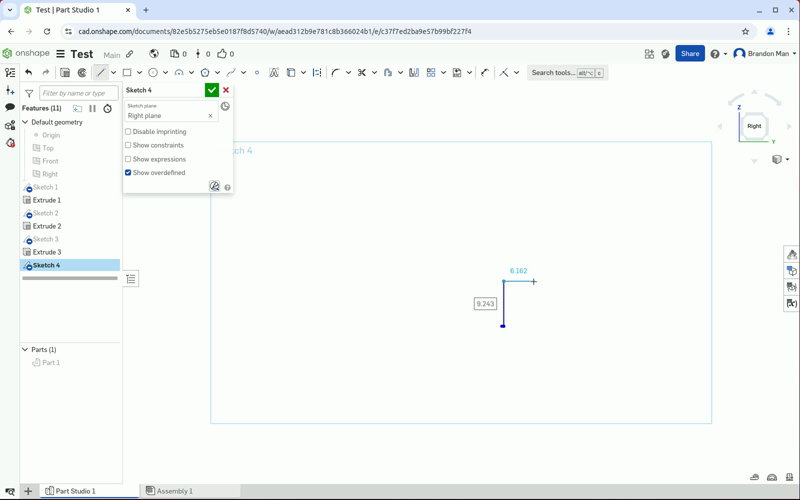
mouse_move(501, 281)
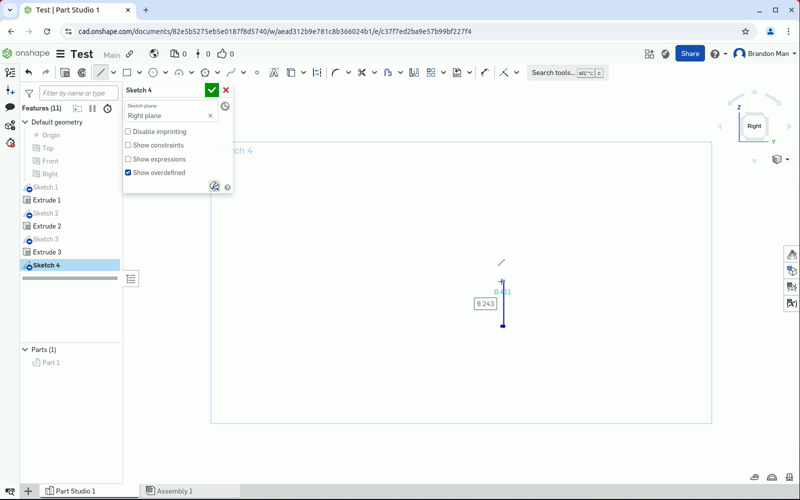
scroll(6)
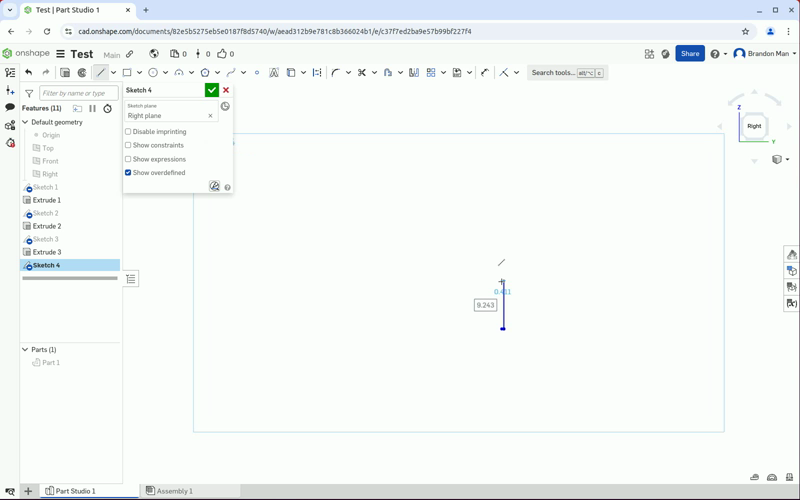
scroll(6)
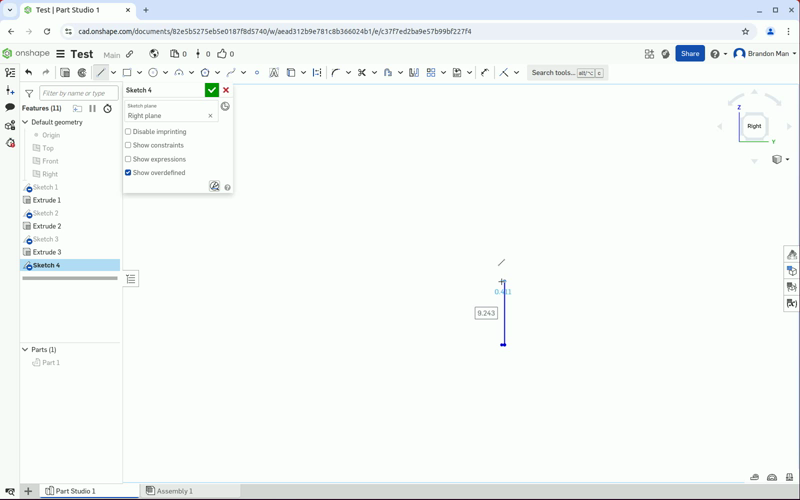
scroll(6)
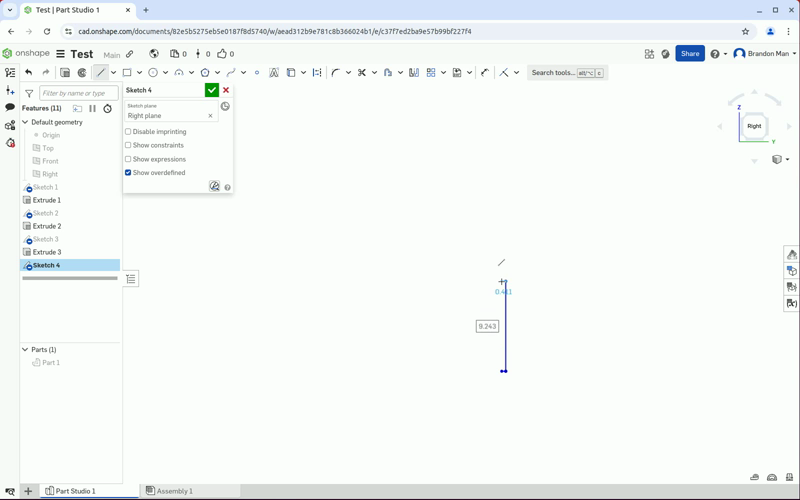
scroll(6)
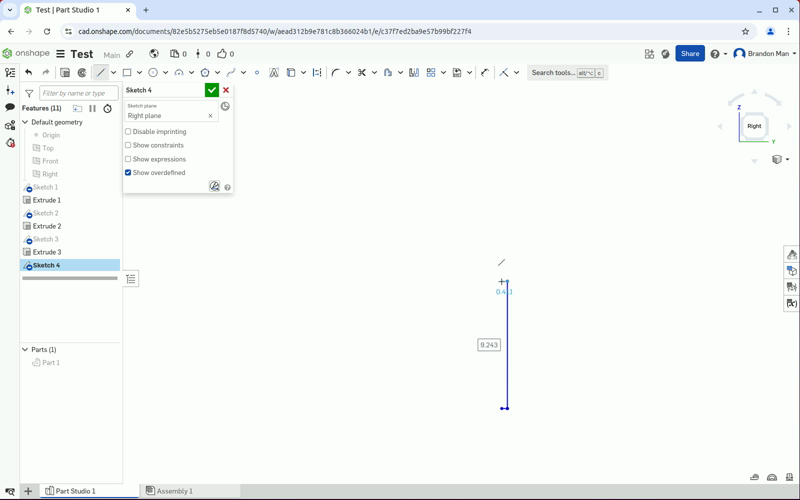
scroll(6)
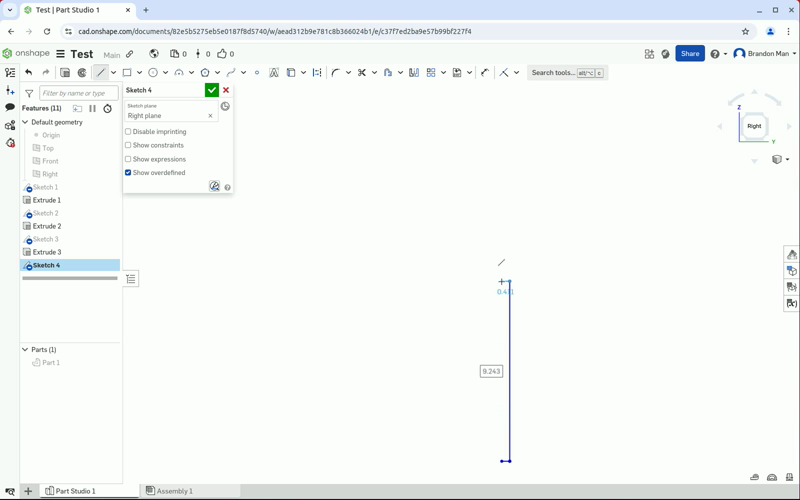
scroll(6)
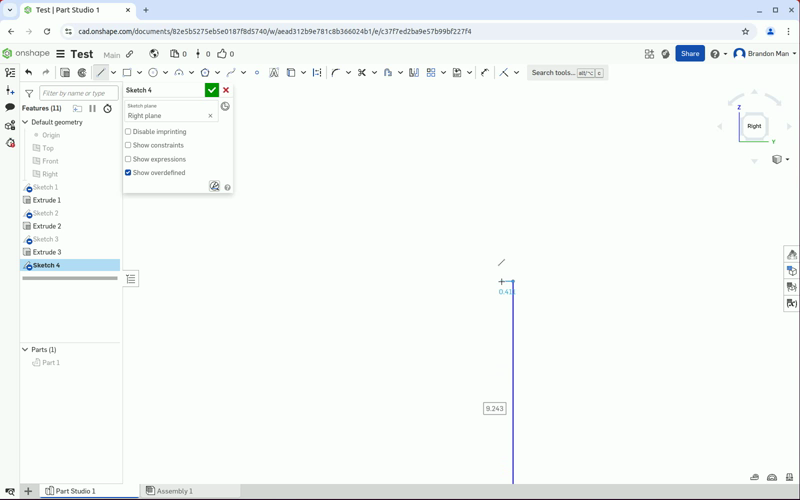
scroll(6)
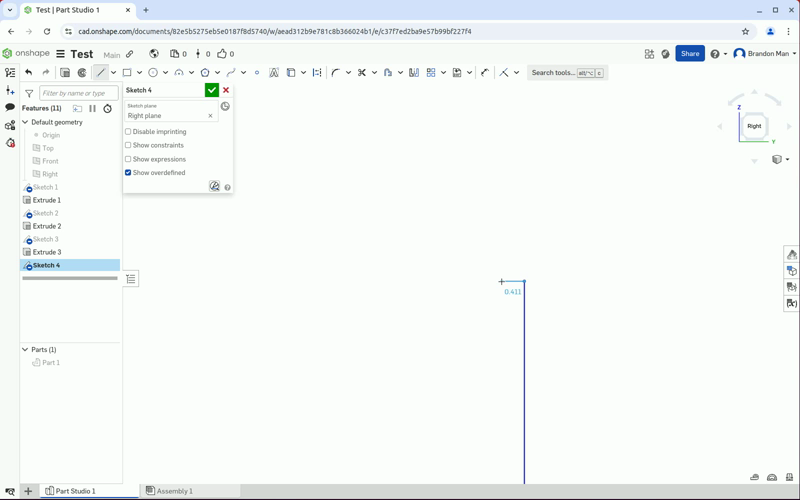
click(501, 281)
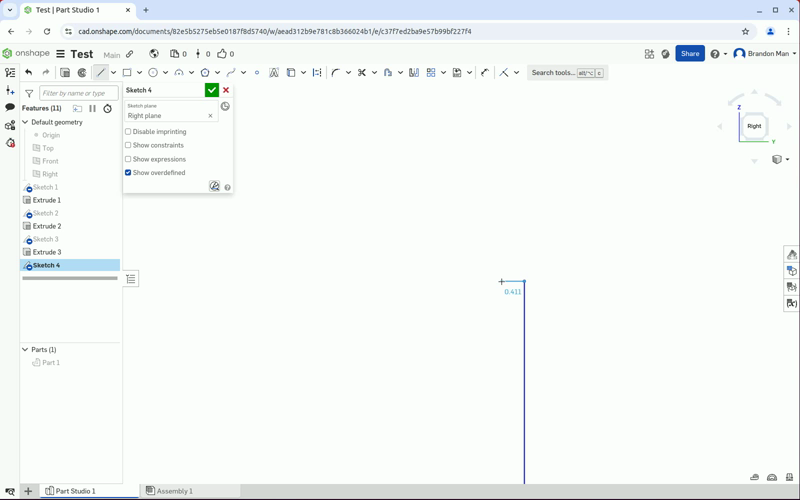
scroll(-6)
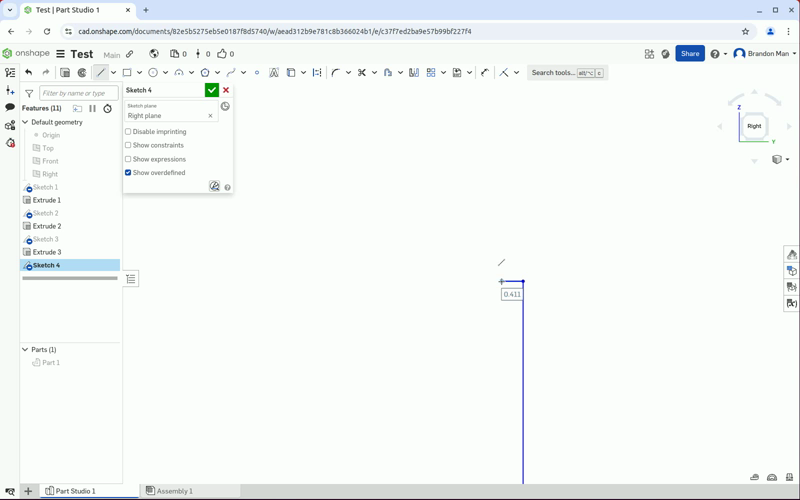
scroll(-6)
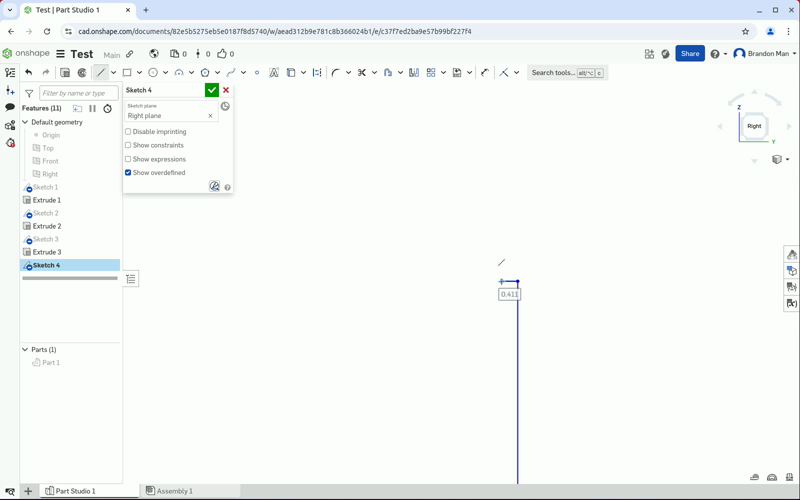
scroll(-6)
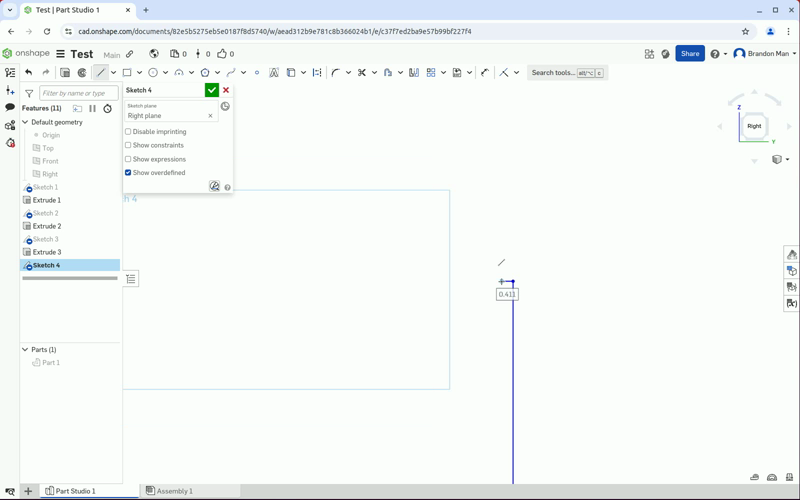
scroll(-6)
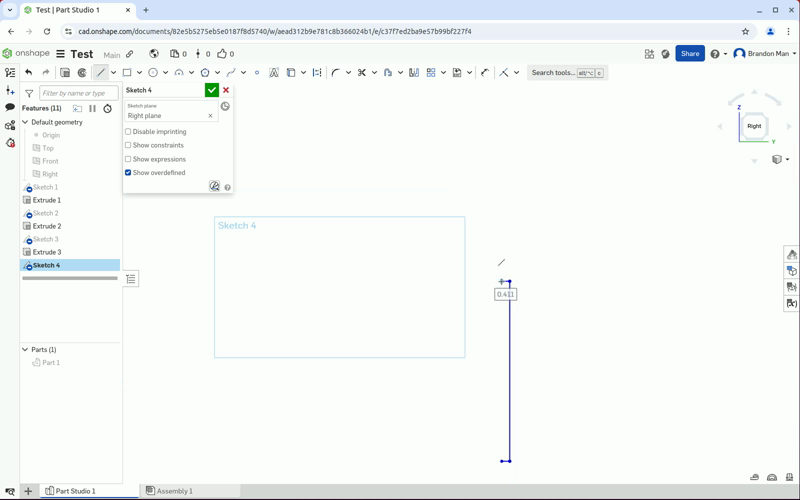
scroll(-6)
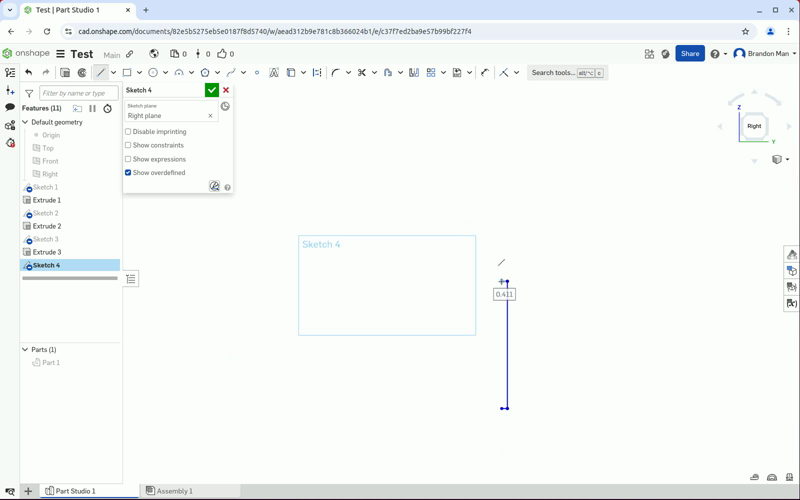
scroll(-6)
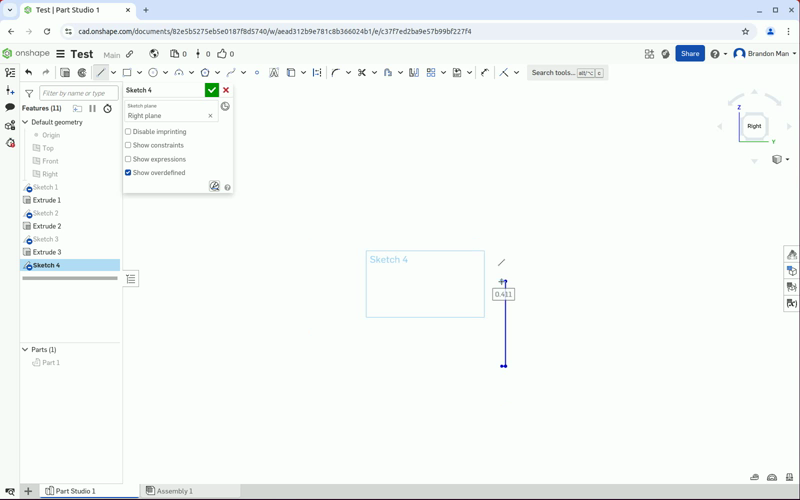
scroll(-6)
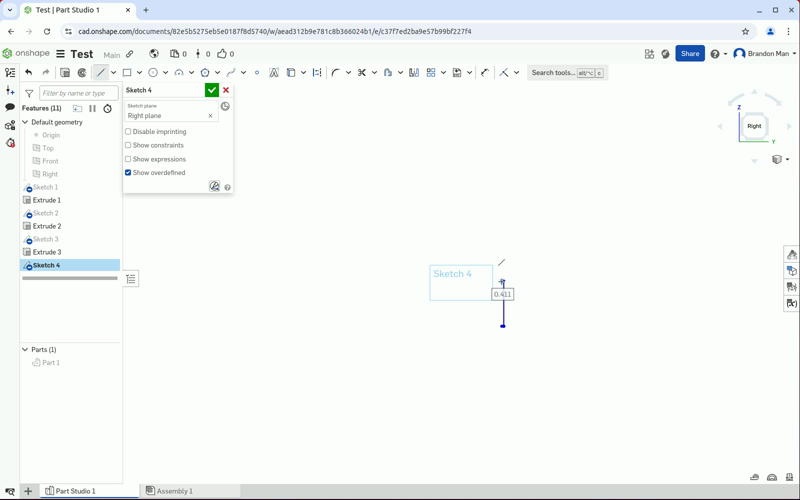
key_up(shift)
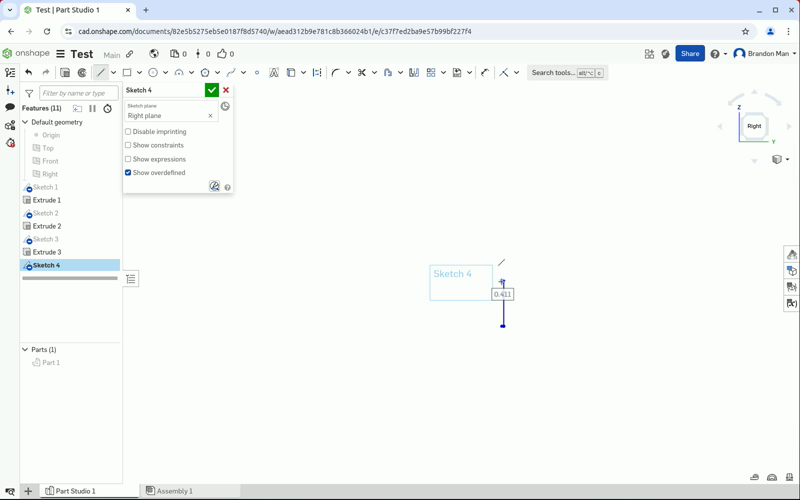
mouse_move(531, 281)
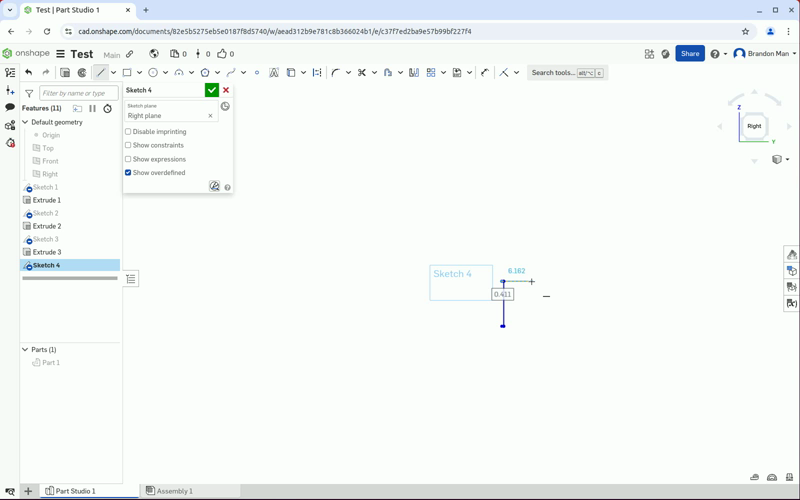
key_down(shift)
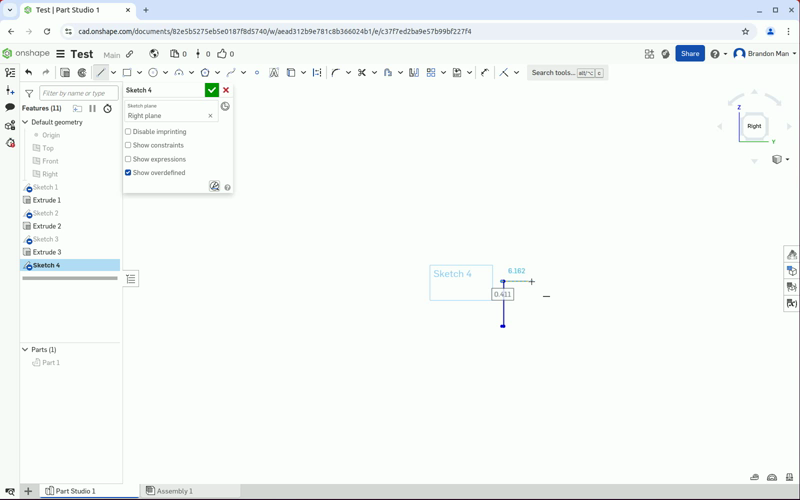
mouse_move(501, 326)
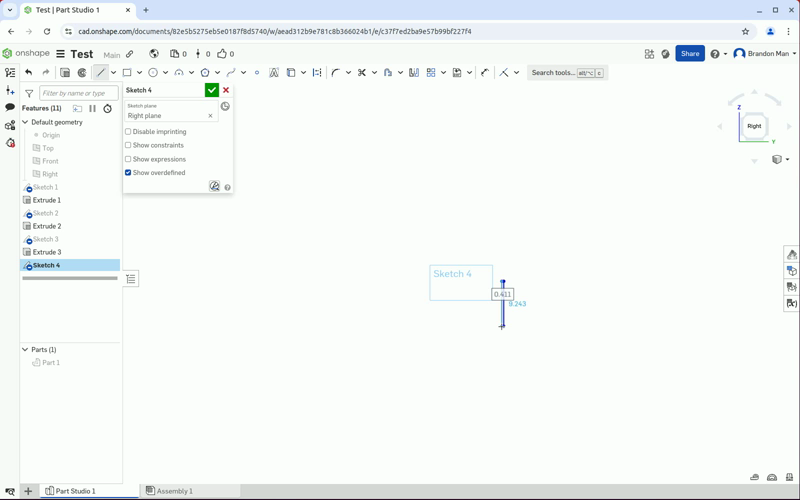
scroll(6)
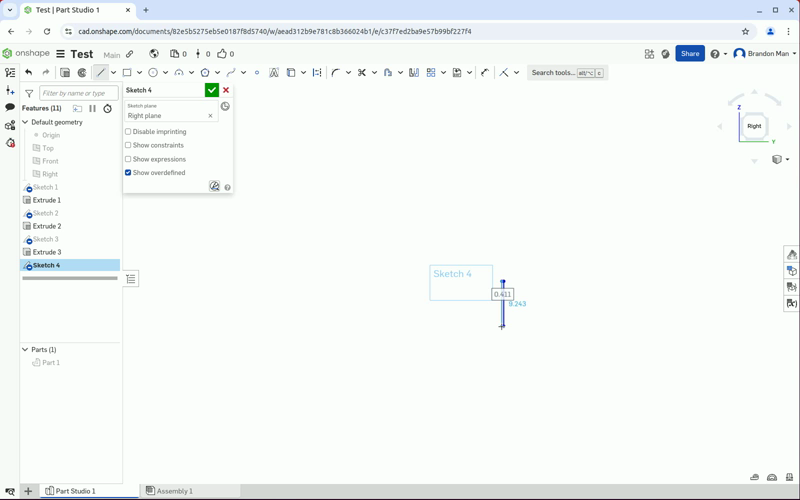
scroll(6)
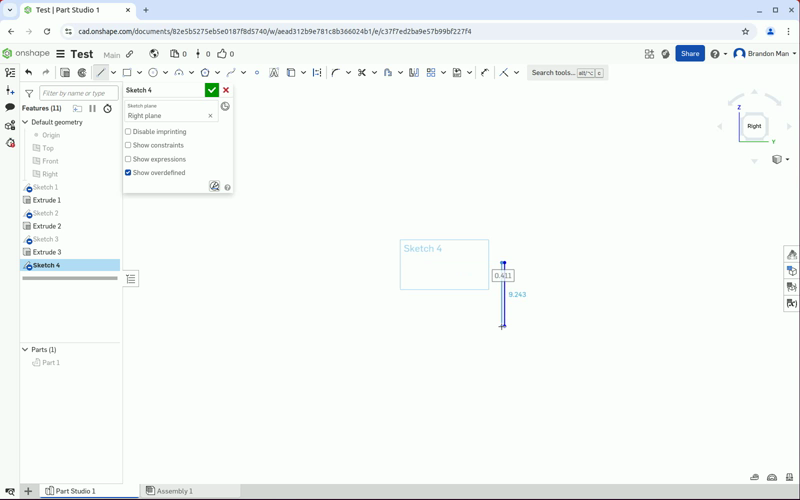
scroll(6)
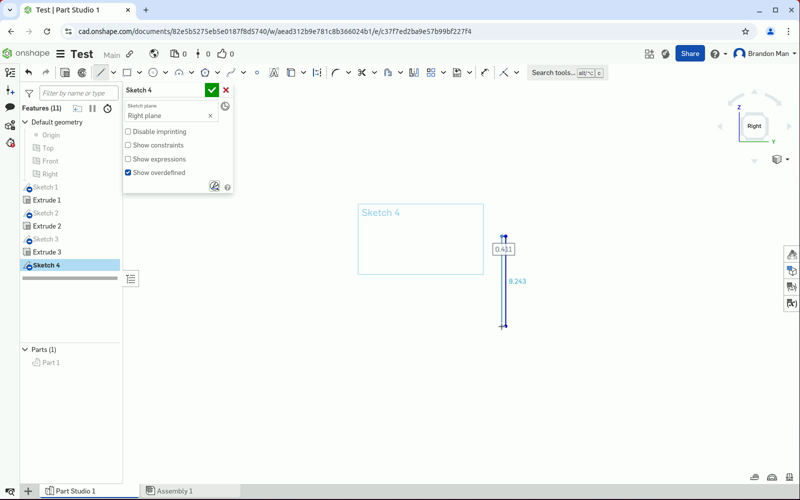
scroll(6)
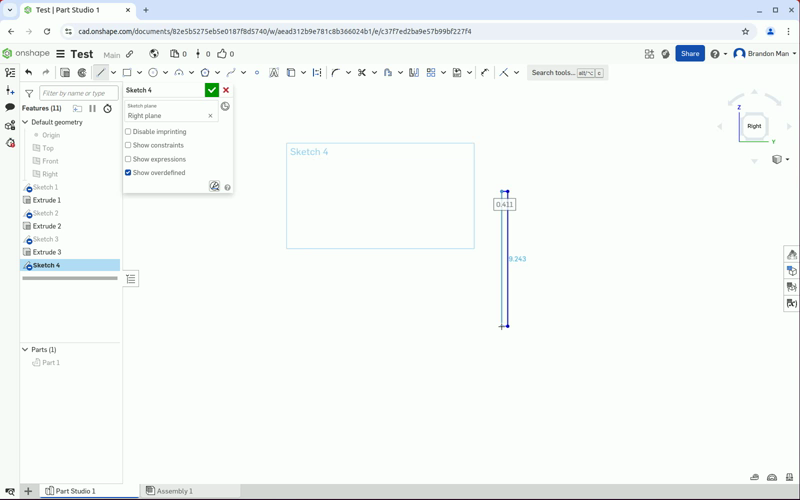
scroll(6)
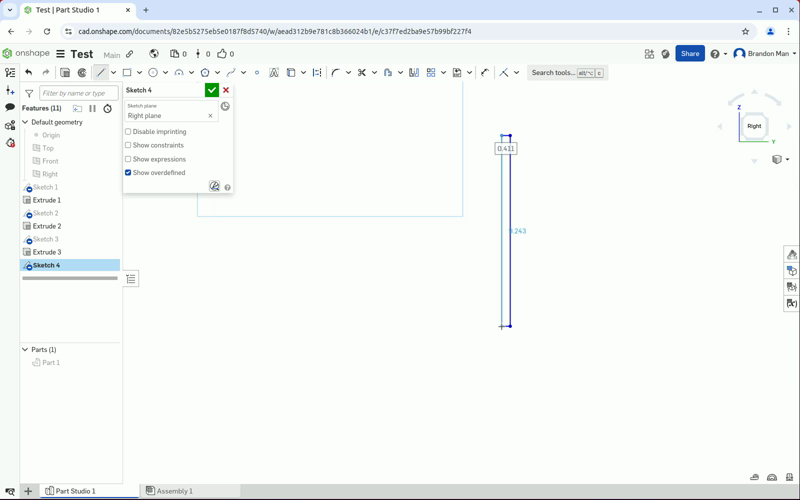
scroll(6)
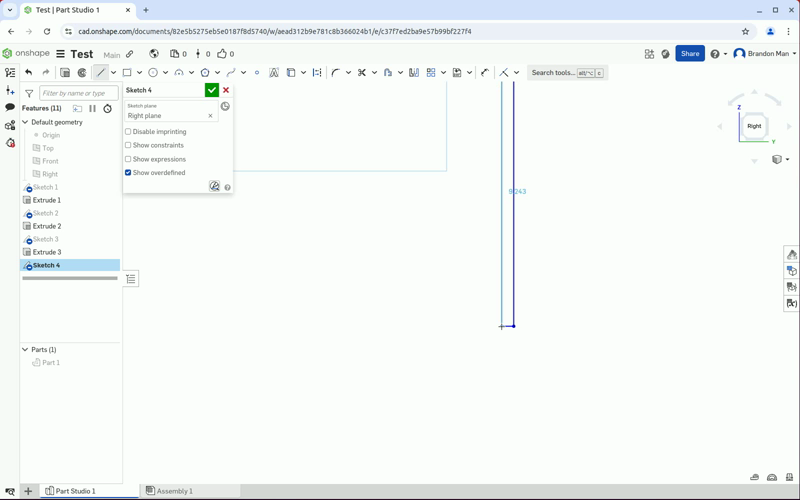
scroll(6)
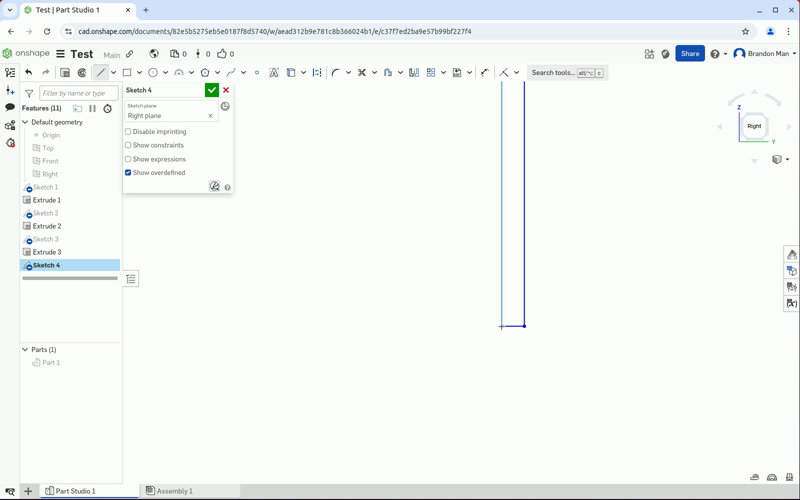
key_up(shift)
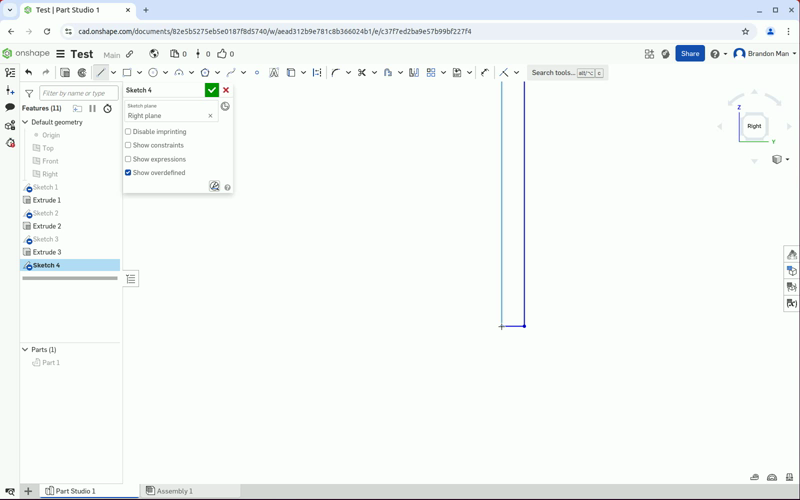
click(501, 326)
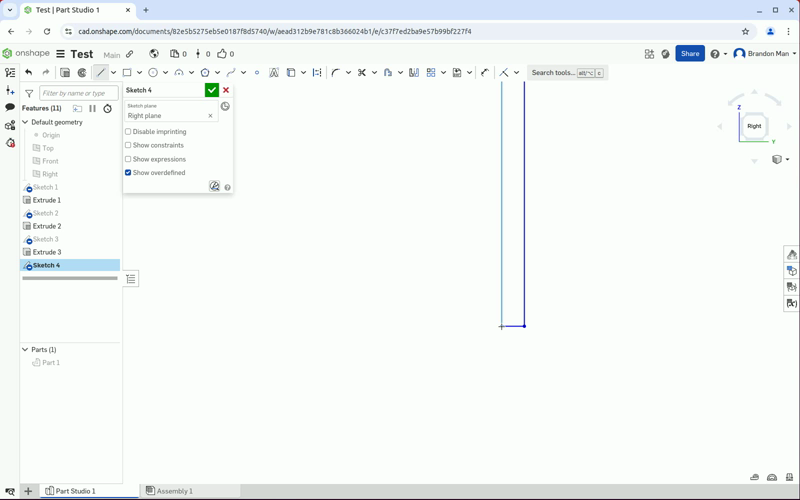
scroll(-6)
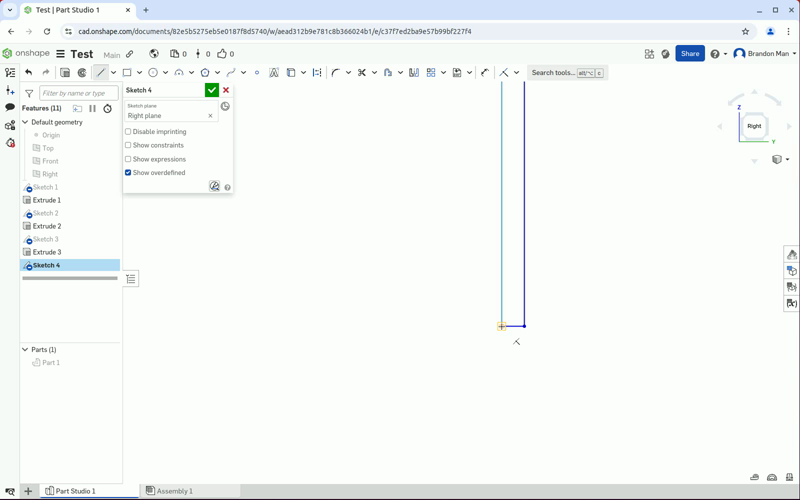
scroll(-6)
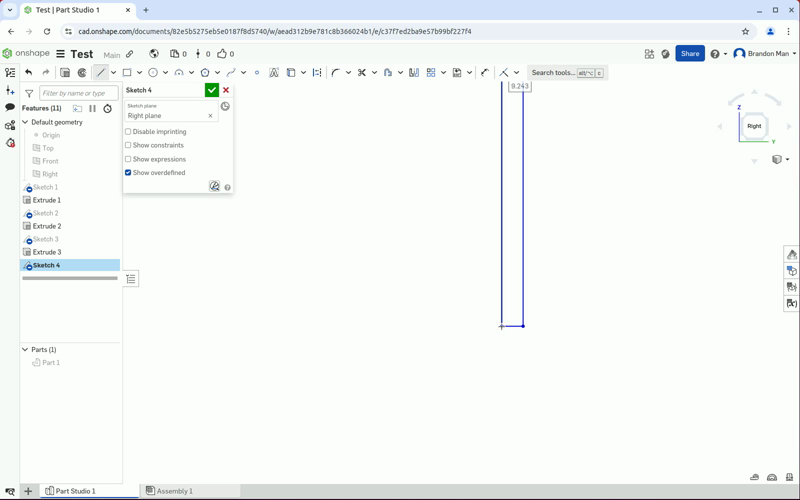
scroll(-6)
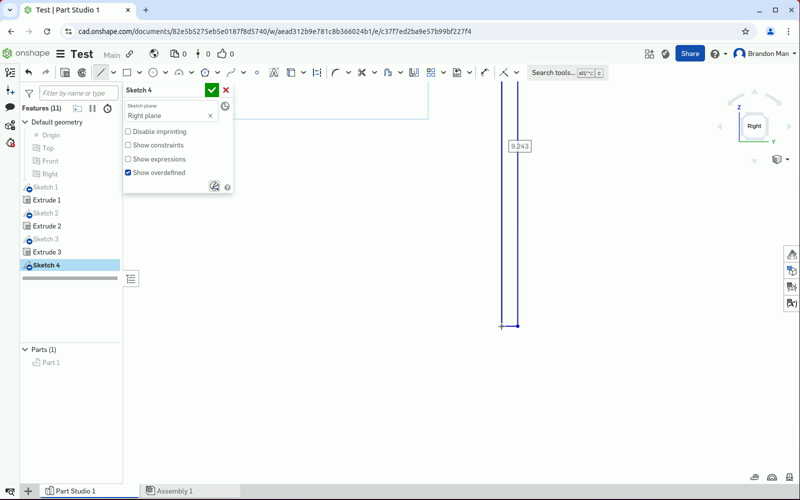
scroll(-6)
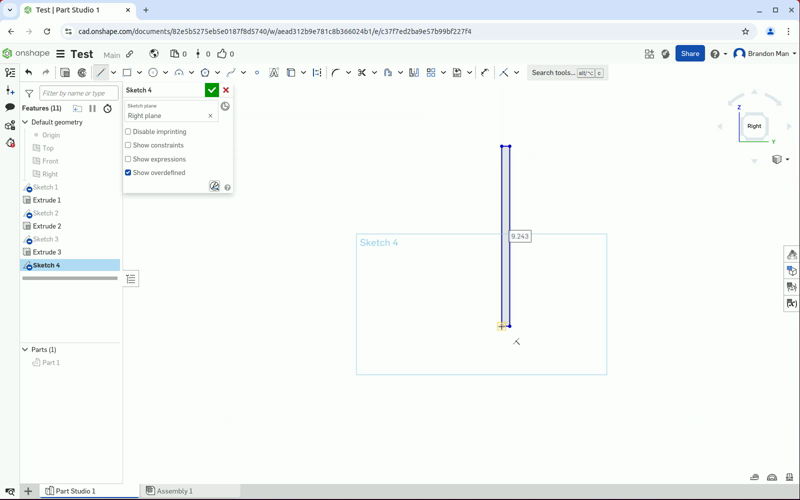
scroll(-6)
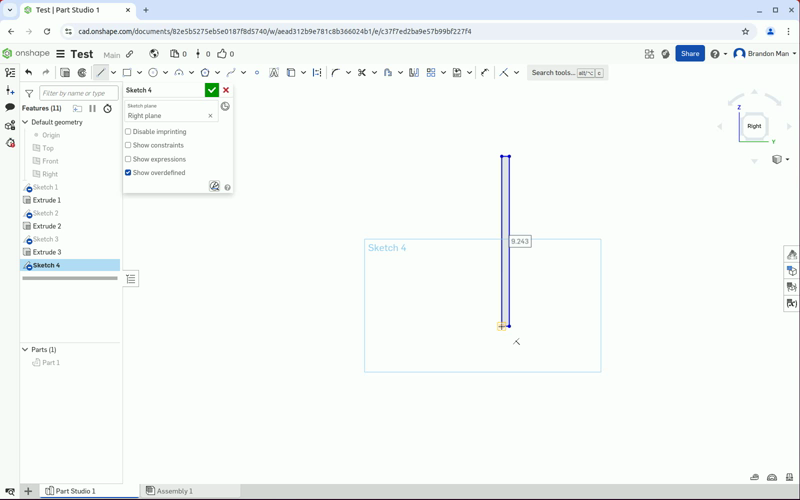
scroll(-6)
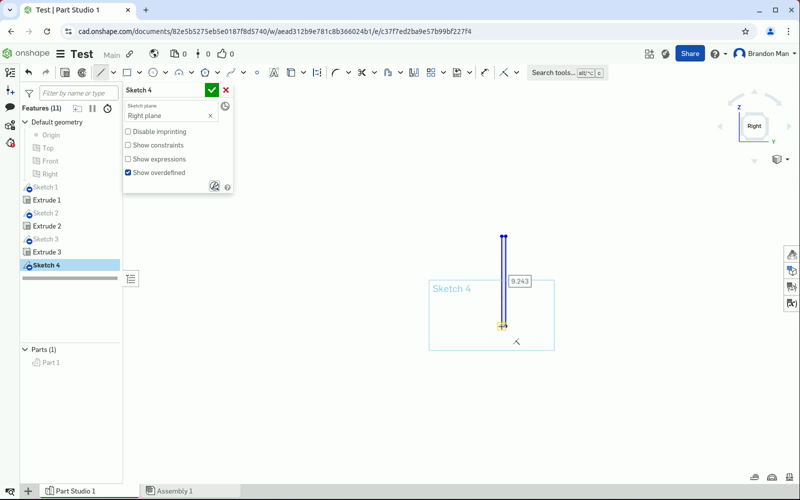
scroll(-6)
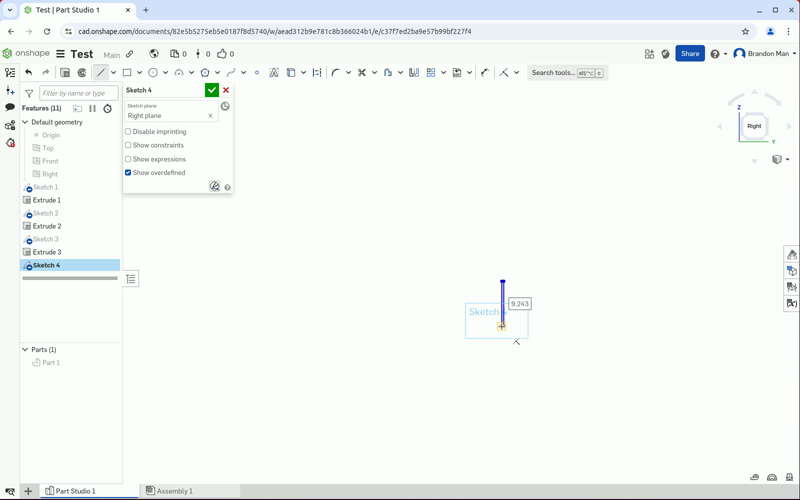
key(esc)
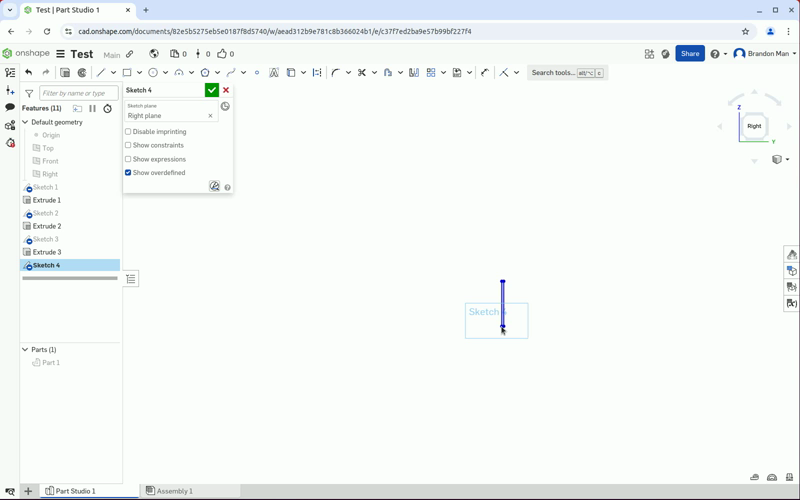
mouse_move(502, 306)
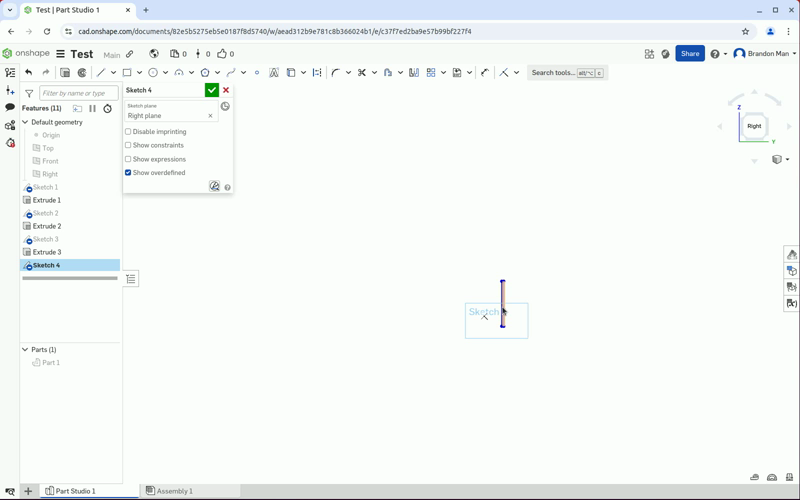
scroll(6)
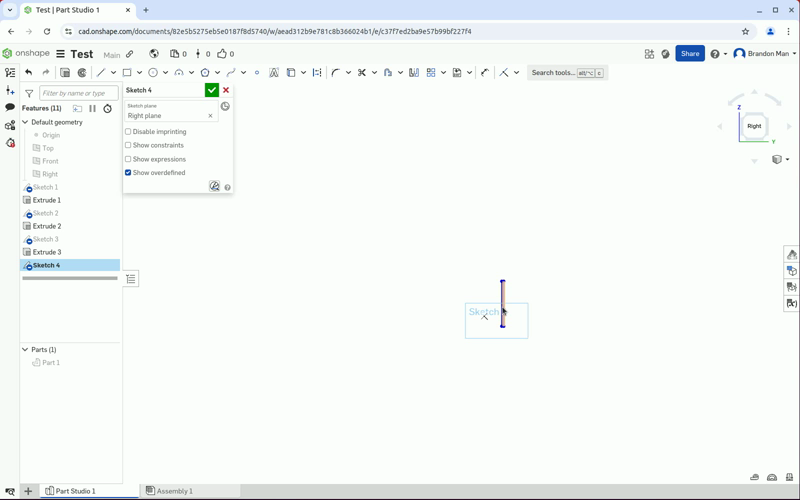
scroll(6)
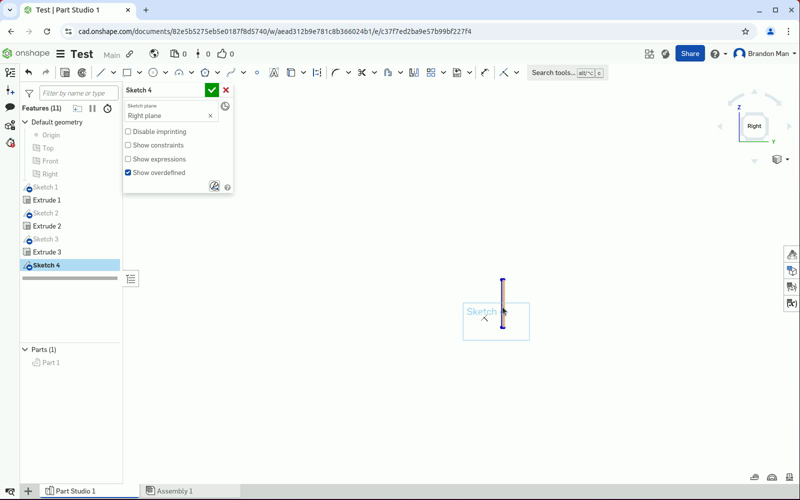
scroll(6)
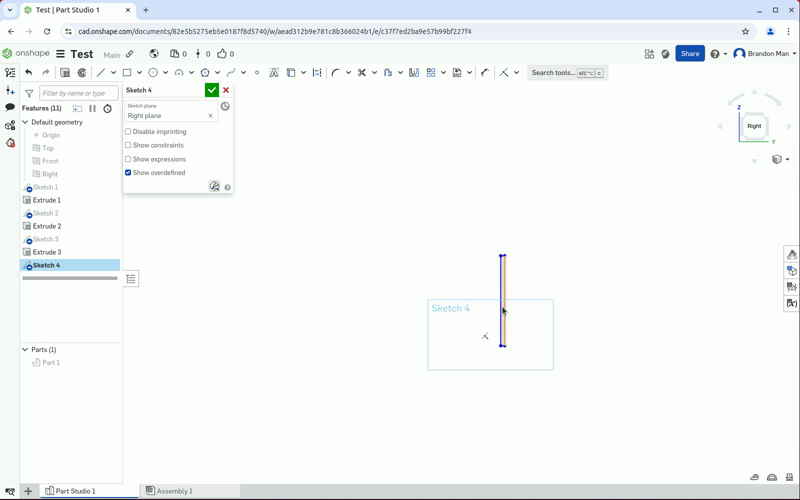
scroll(6)
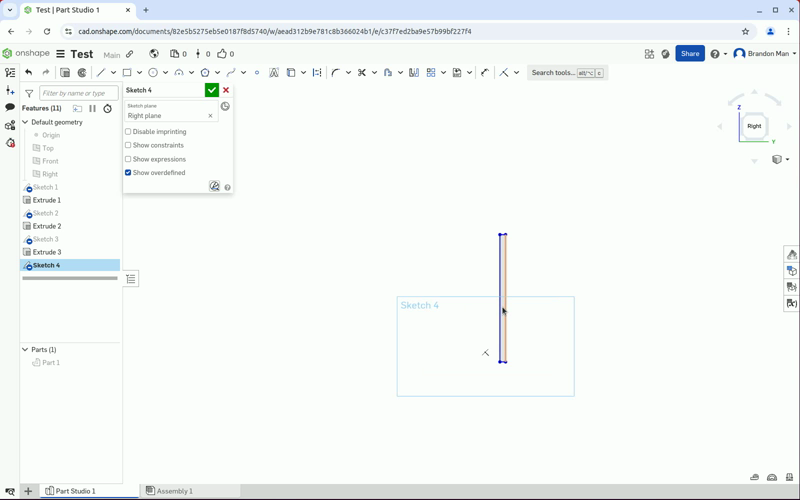
scroll(6)
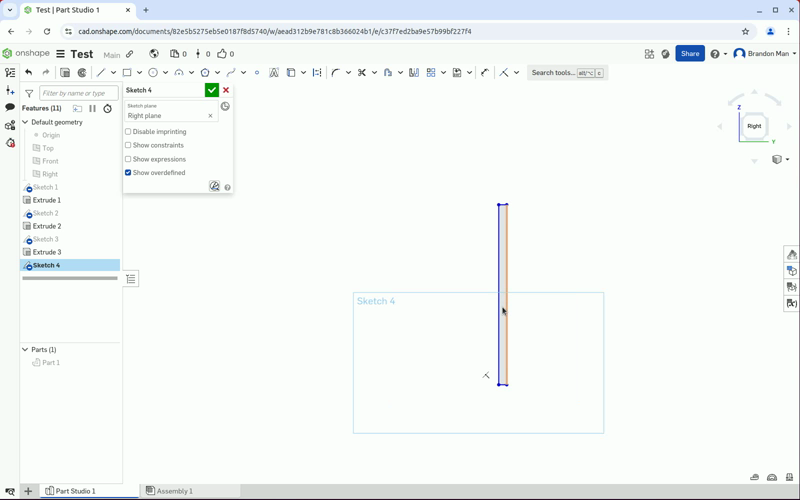
scroll(6)
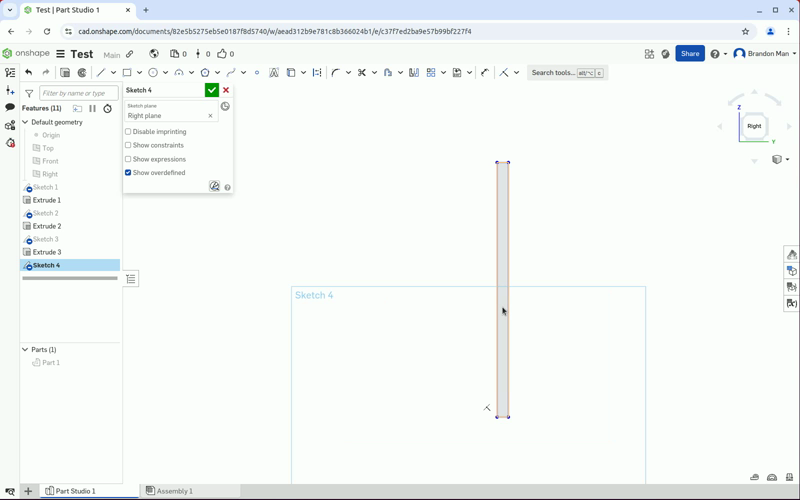
scroll(6)
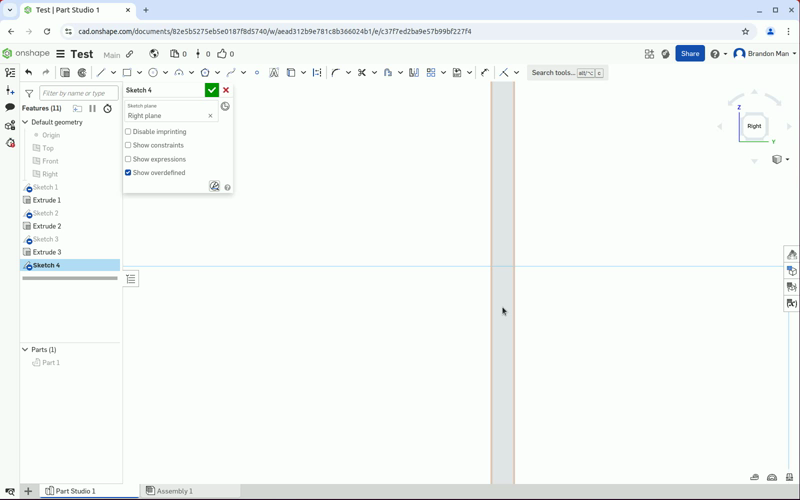
click(502, 306)
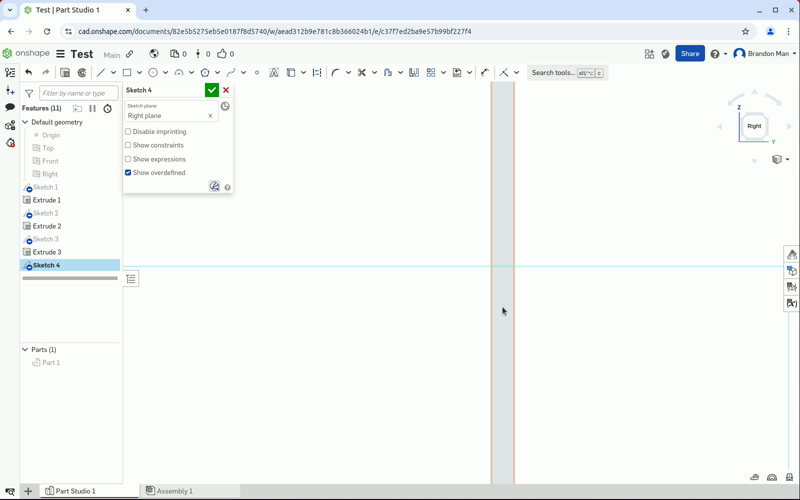
scroll(-6)
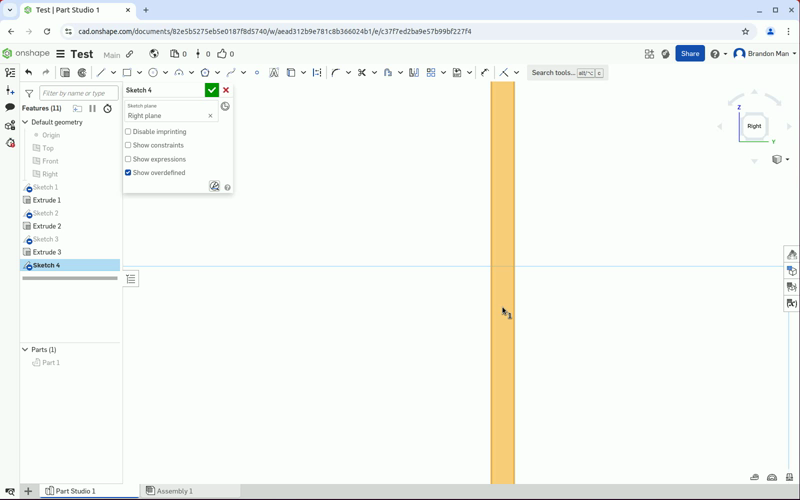
scroll(-6)
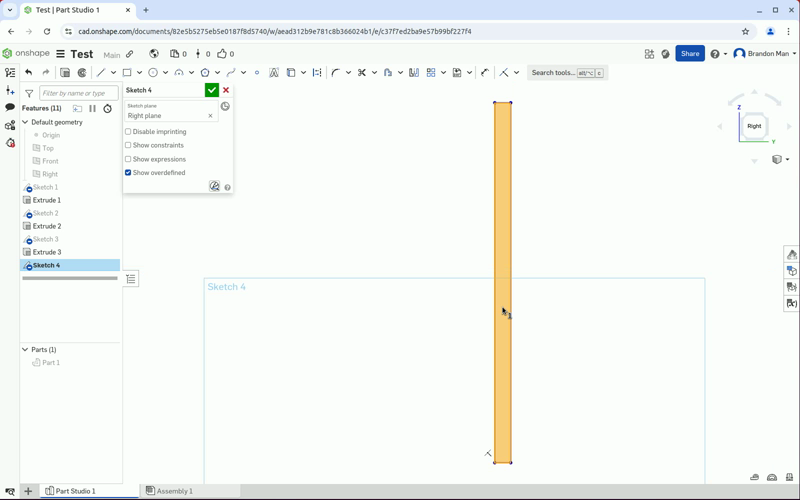
scroll(-6)
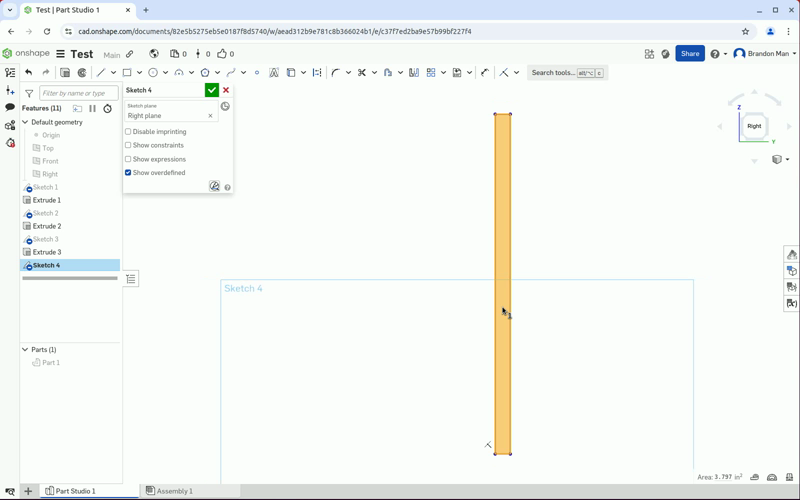
scroll(-6)
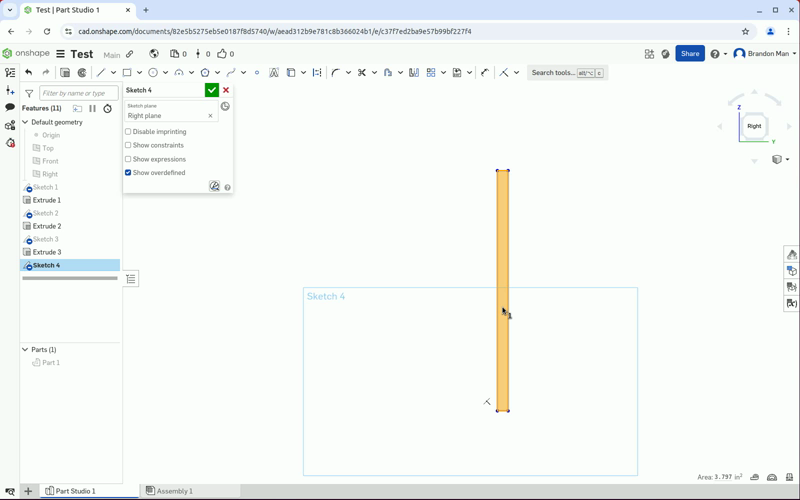
scroll(-6)
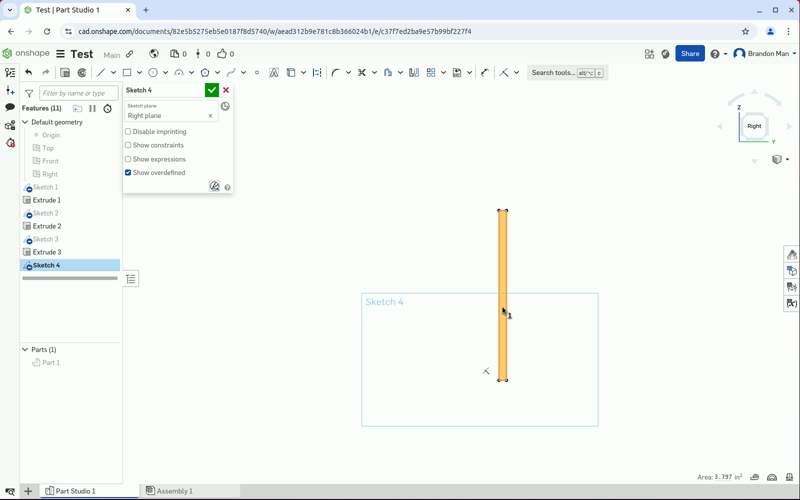
scroll(-6)
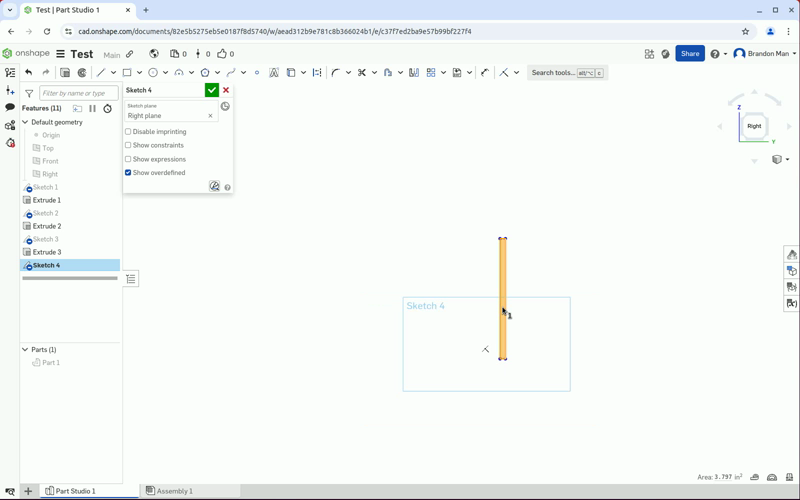
scroll(-6)
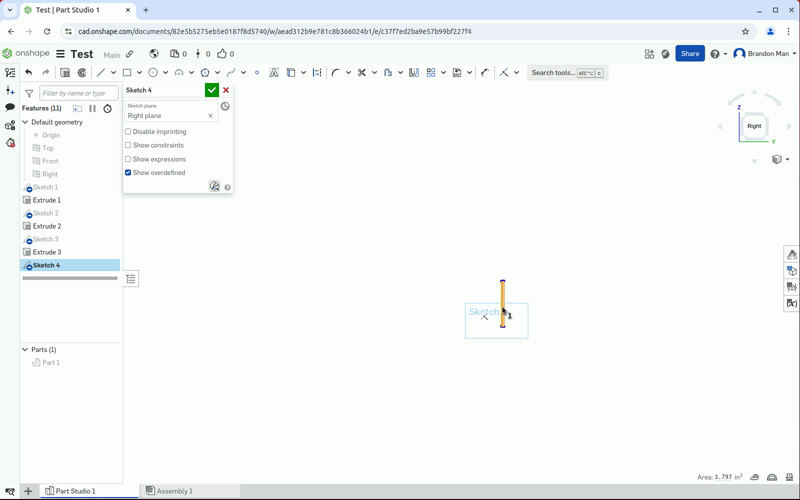
mouse_move(73, 352)
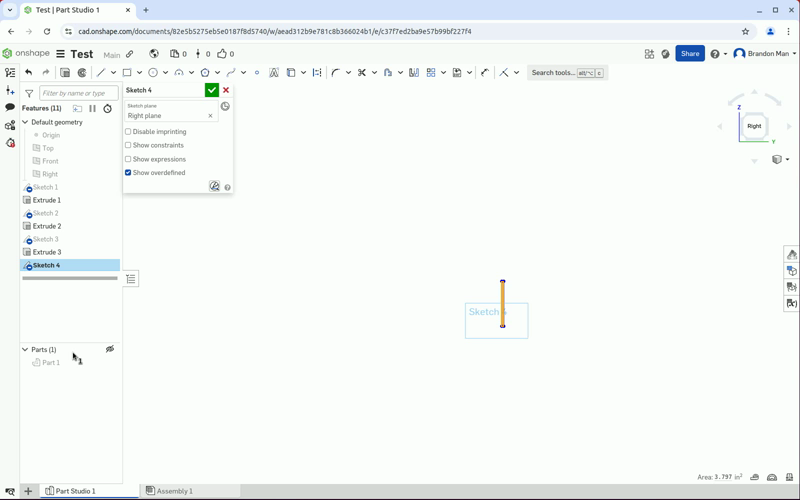
key(shift+y)
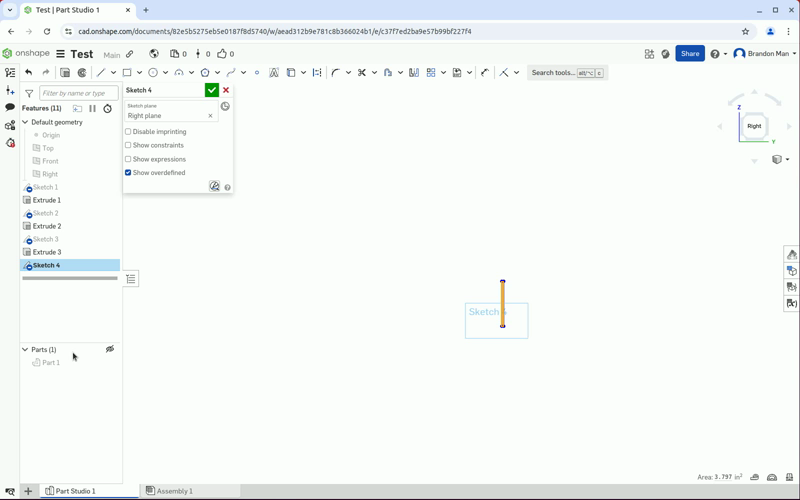
key(shift+e)
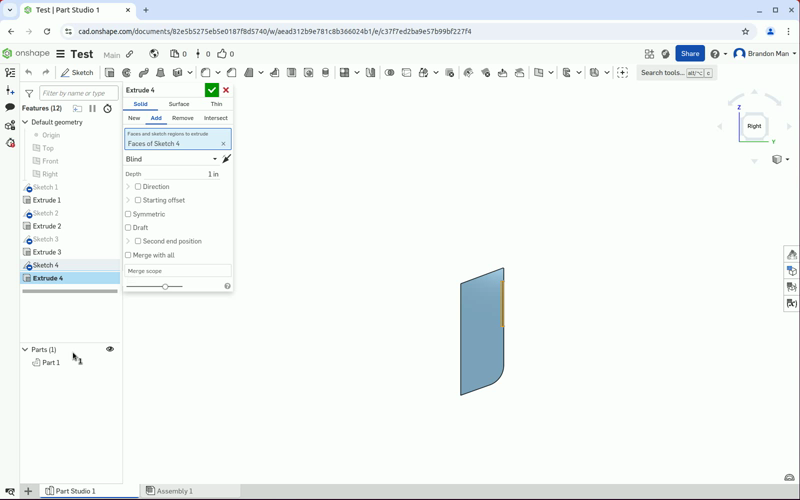
mouse_move(143, 106)
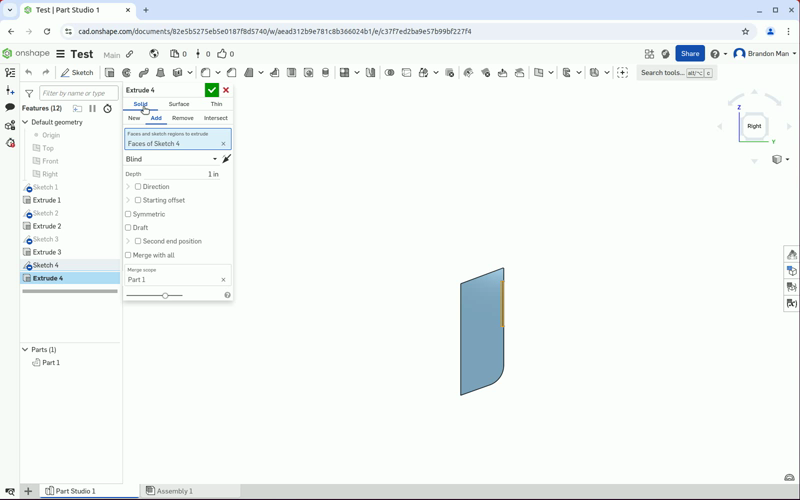
click(143, 106)
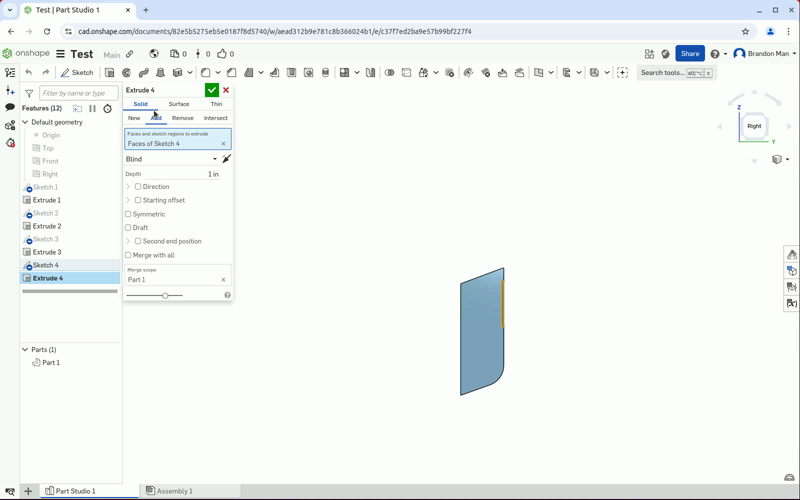
mouse_move(186, 120)
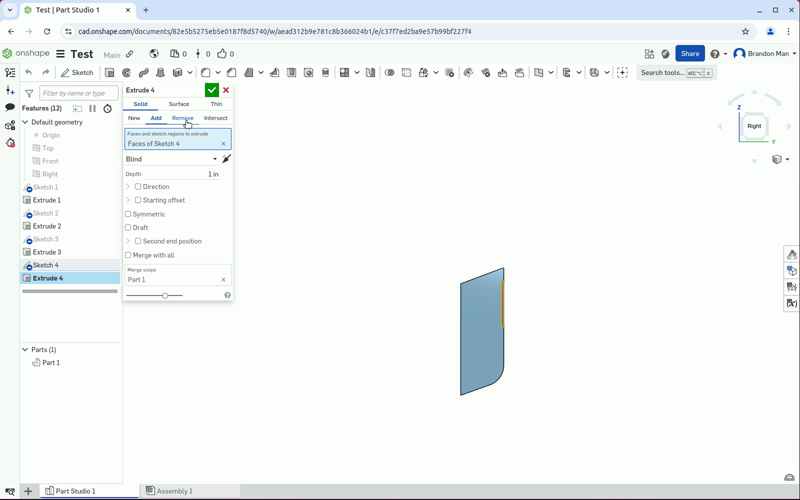
click(186, 120)
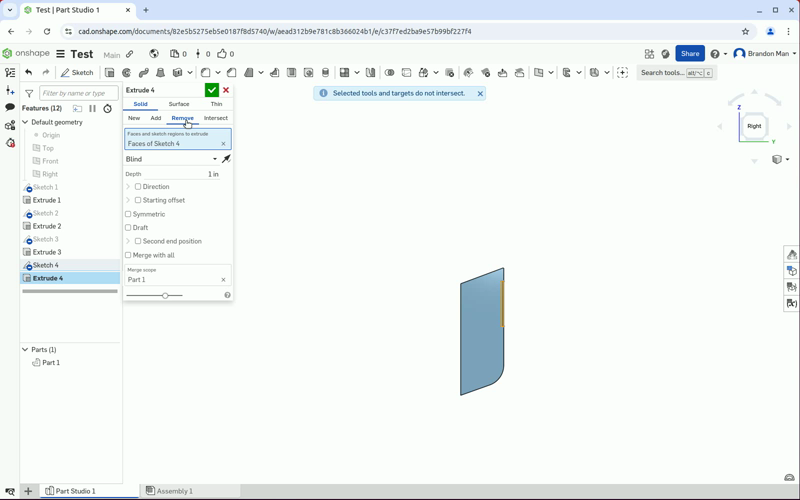
key(tab, 4)
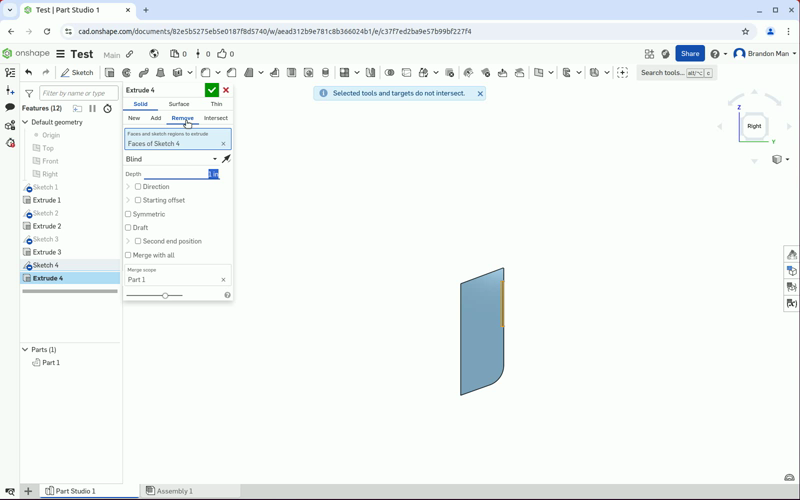
text(0.481)
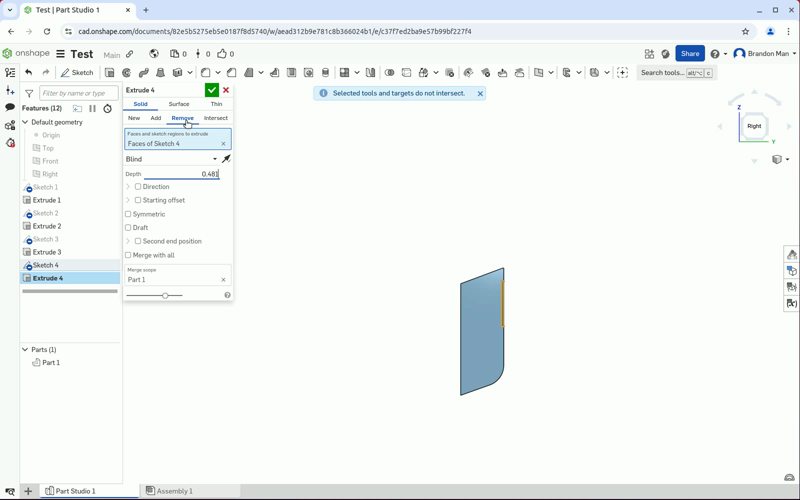
key(tab, 6)
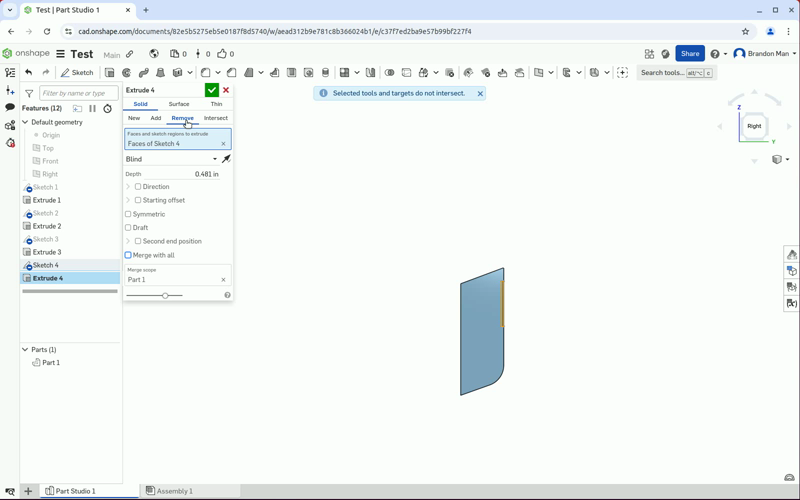
key(space)
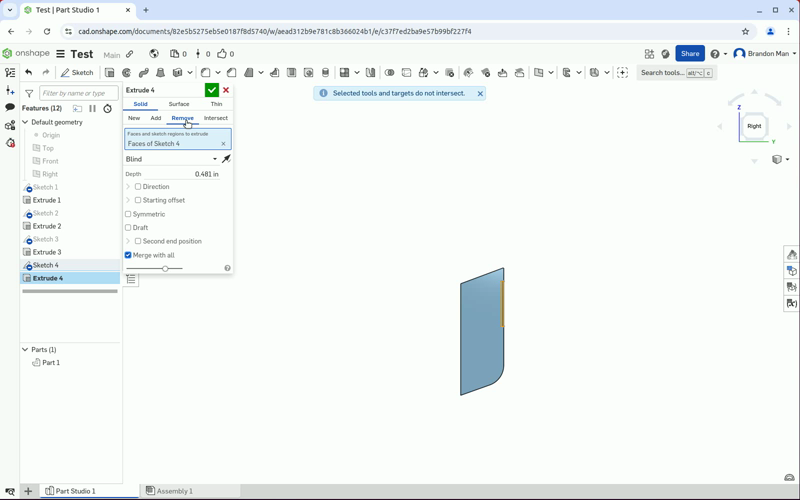
key(enter)
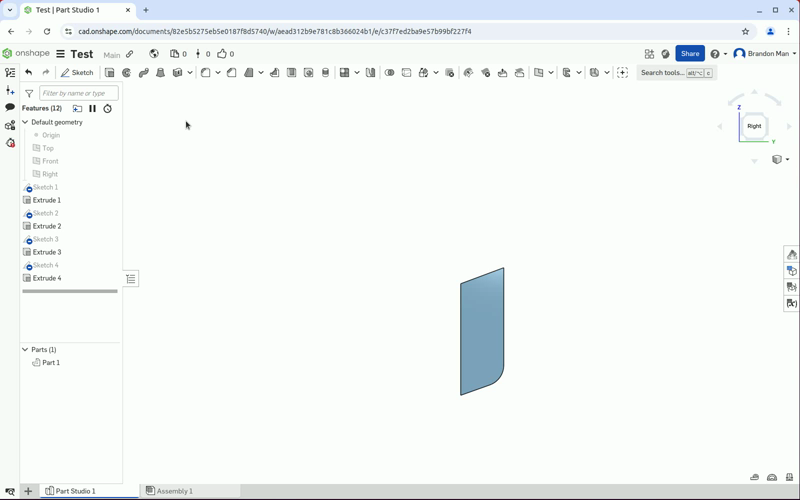
key(shift+h)
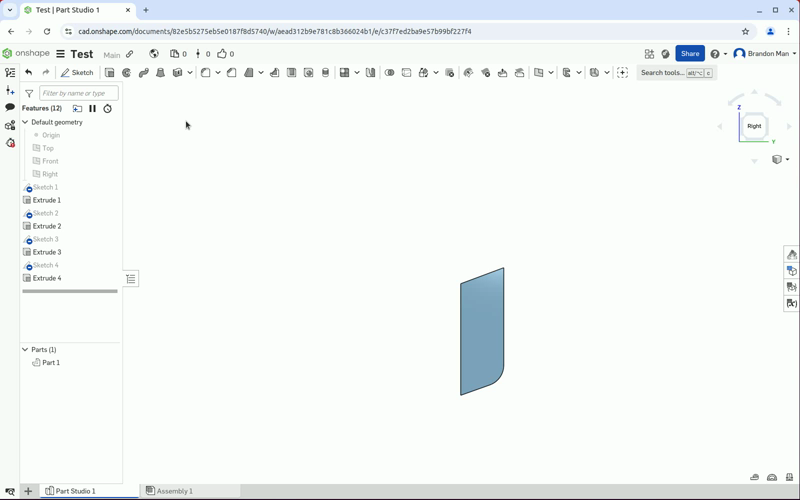
key(shift+h)
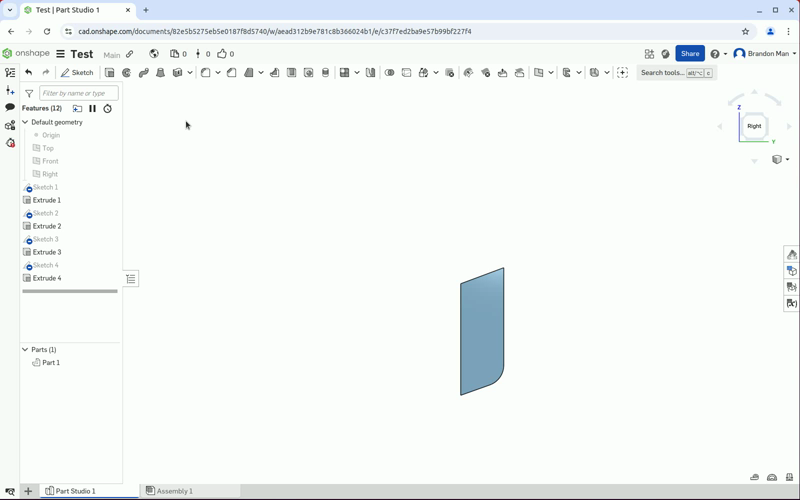
key(shift+7)
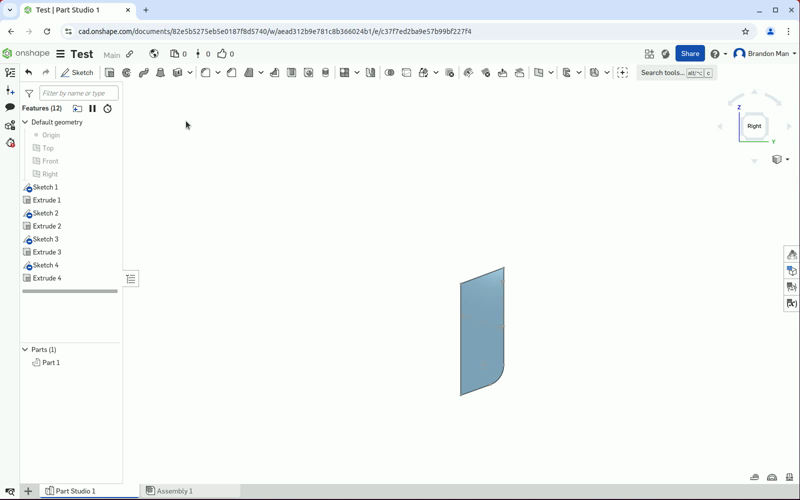
key(right, 2)
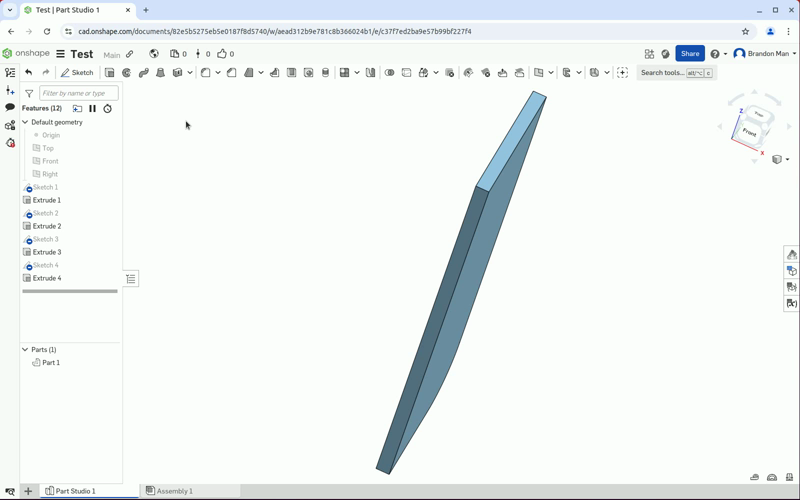
key(down, 2)
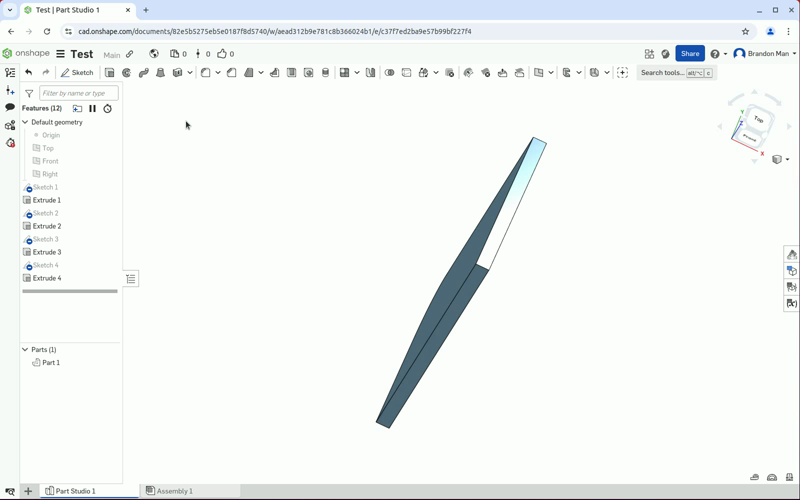
key(up, 2)
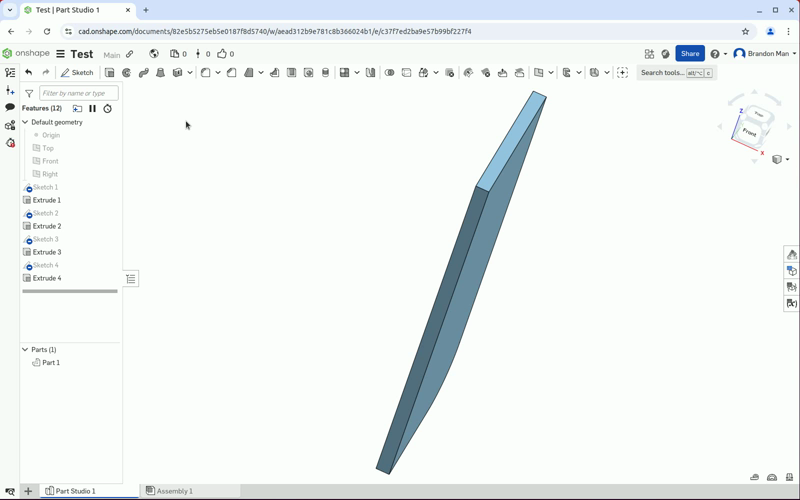
key(left, 2)
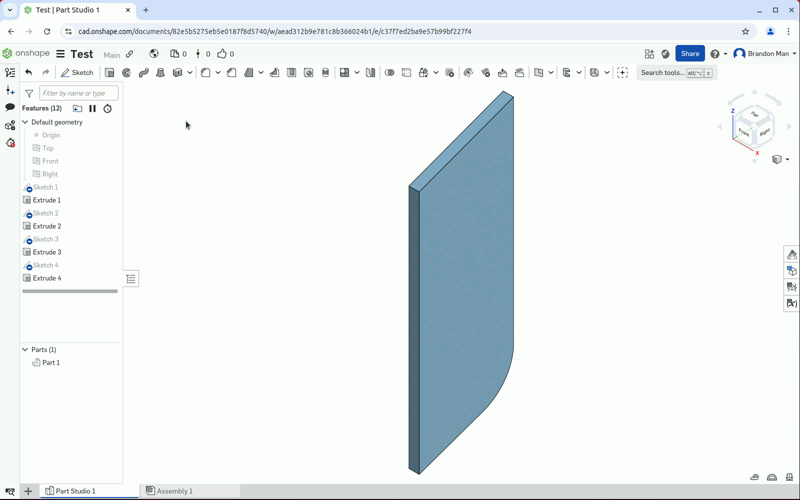
mouse_move(73, 189)
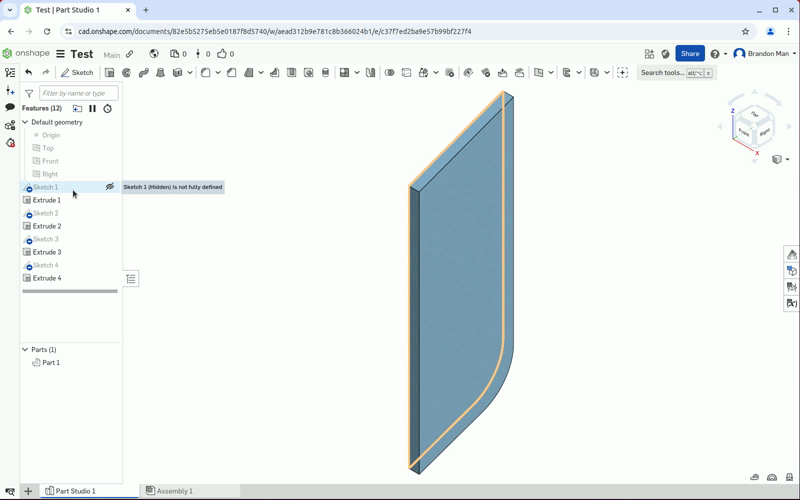
click(73, 189)